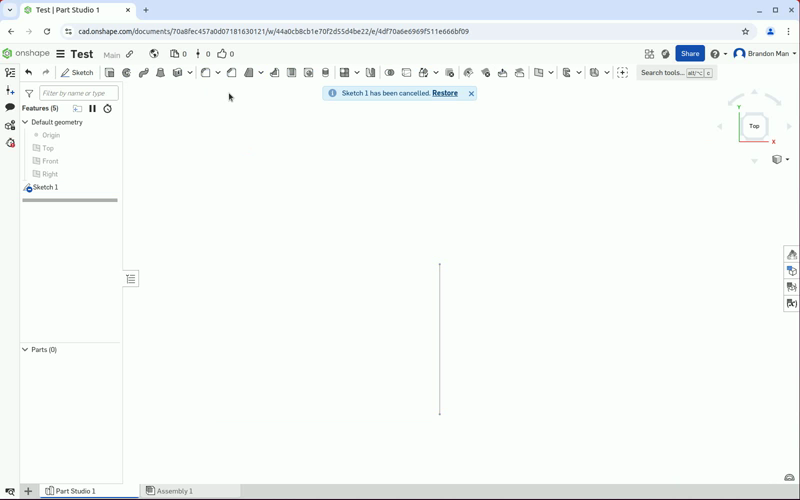
key(shift+h)
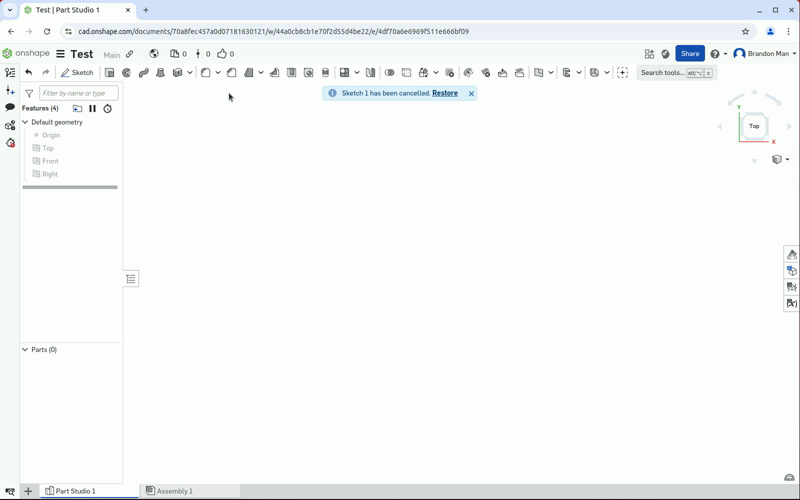
mouse_move(73, 352)
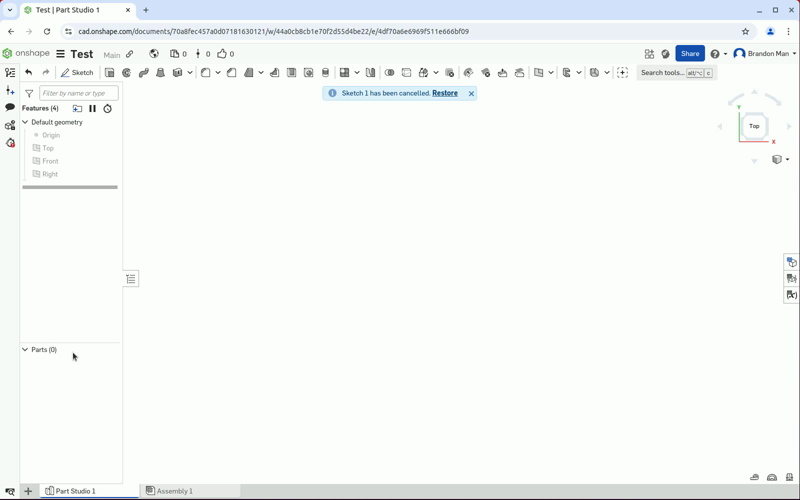
key(y)
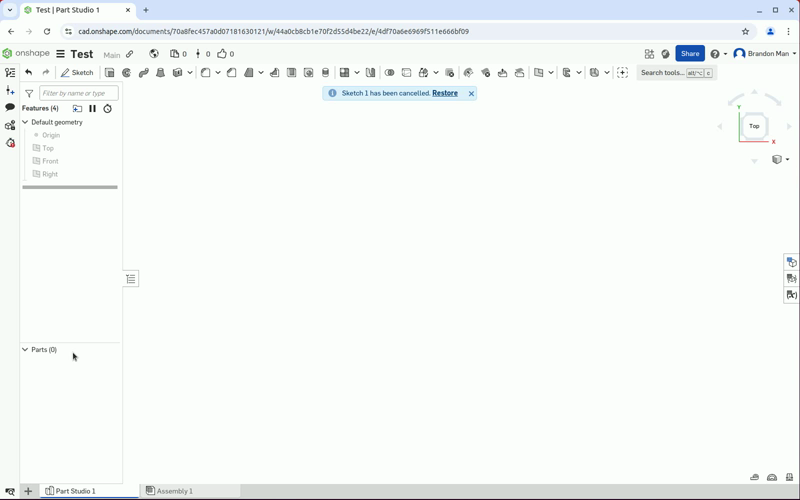
key(shift+p)
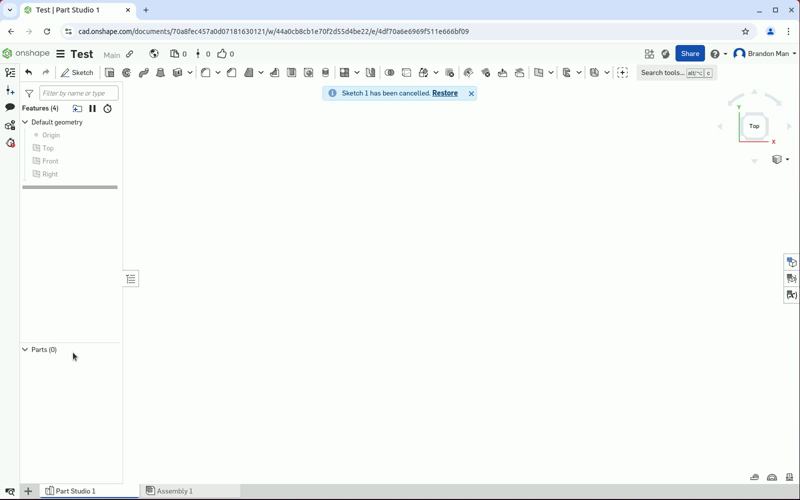
key(space)
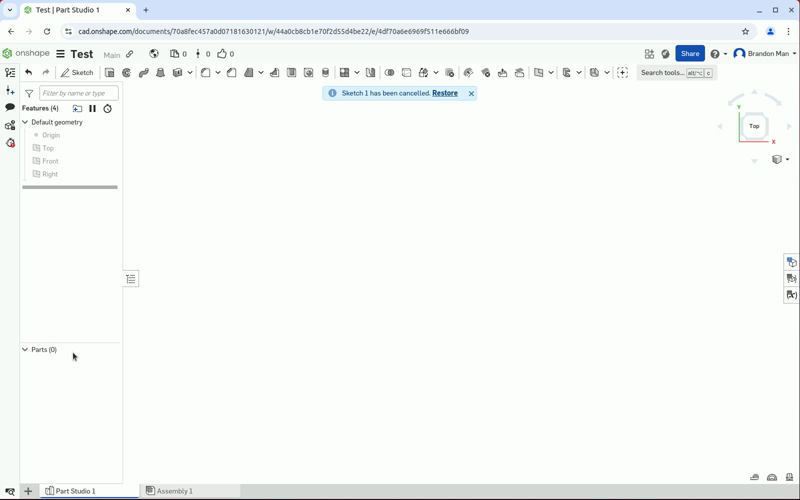
key_down(shift)
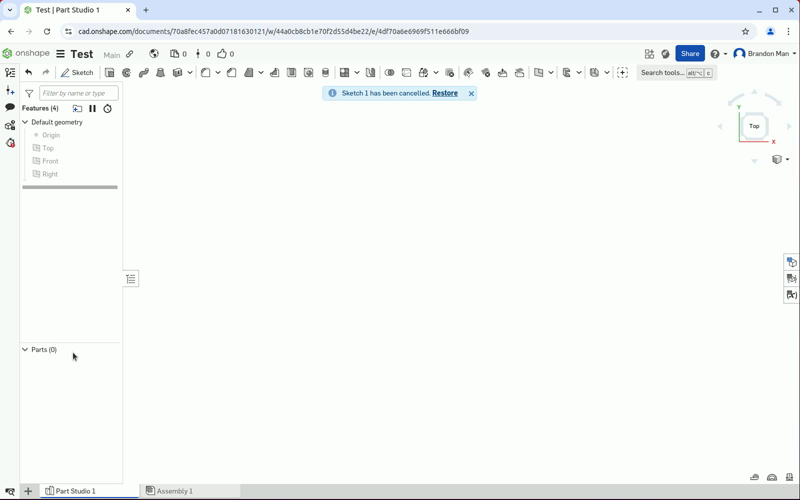
key(up)
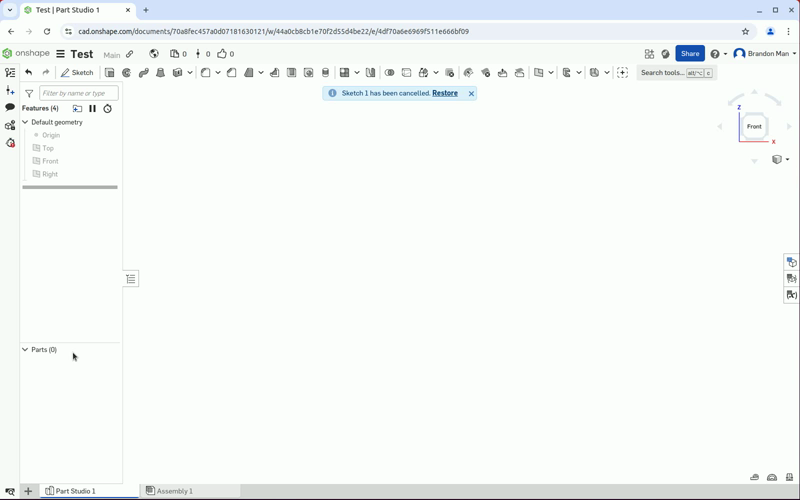
key_up(shift)
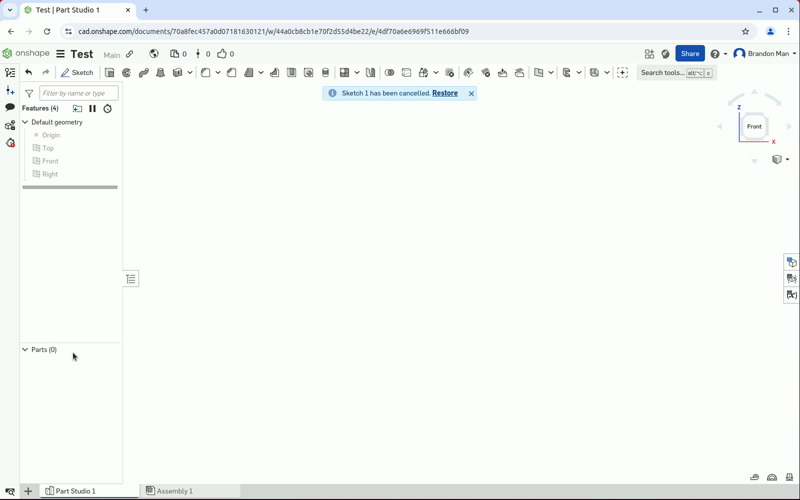
mouse_move(73, 352)
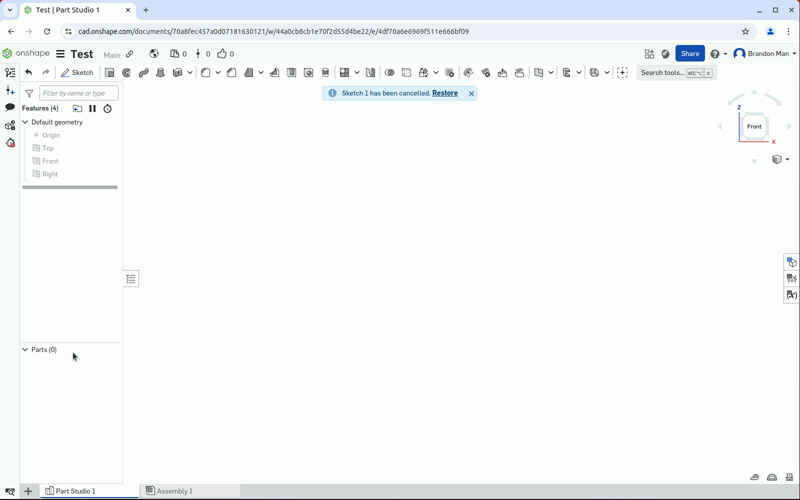
key(shift+y)
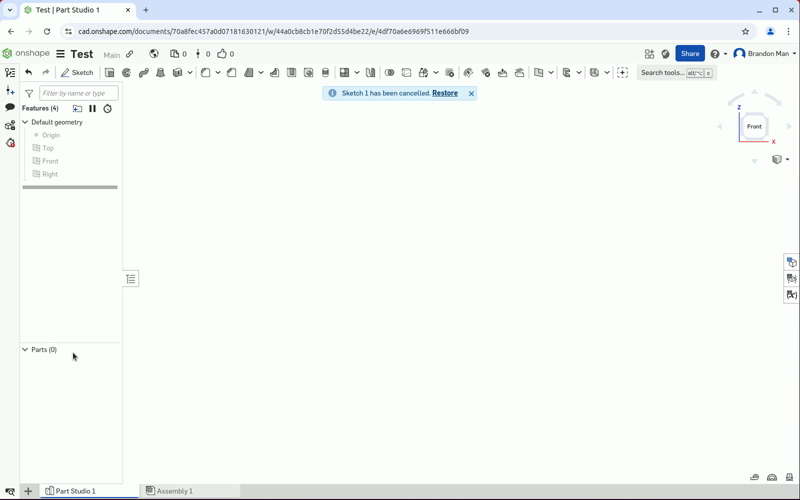
key(shift+s)
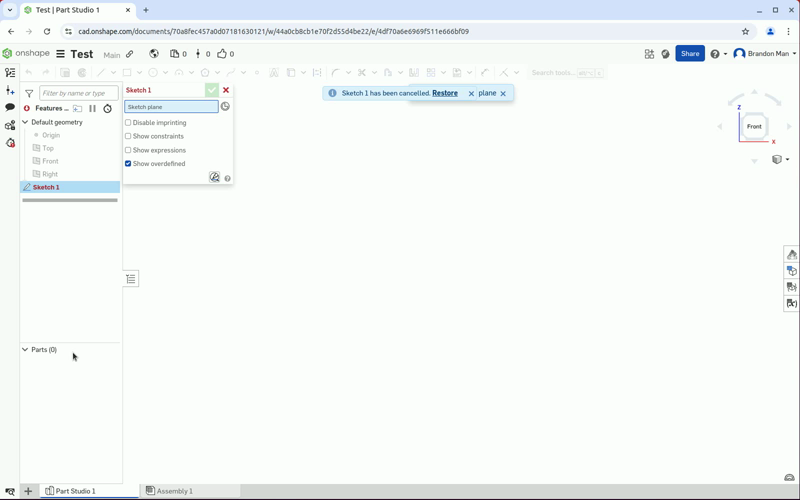
mouse_move(73, 163)
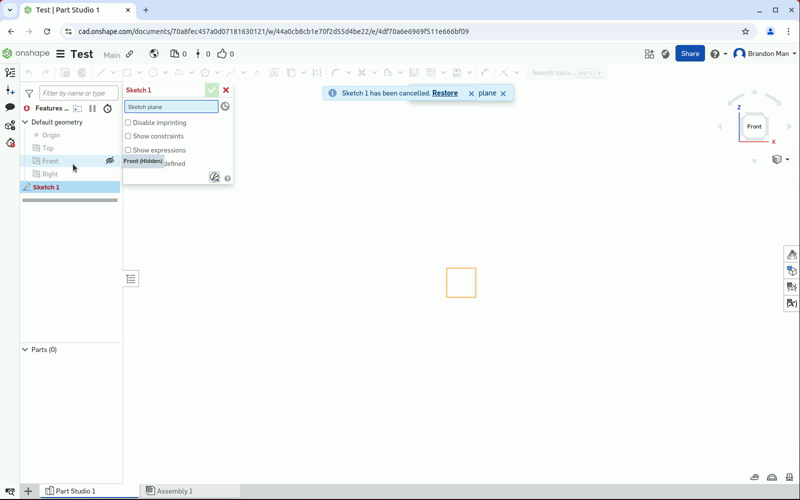
click(73, 163)
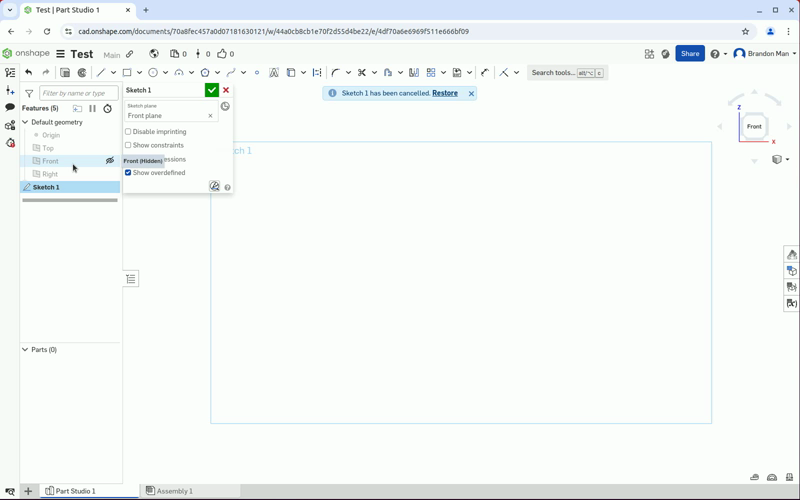
mouse_move(73, 352)
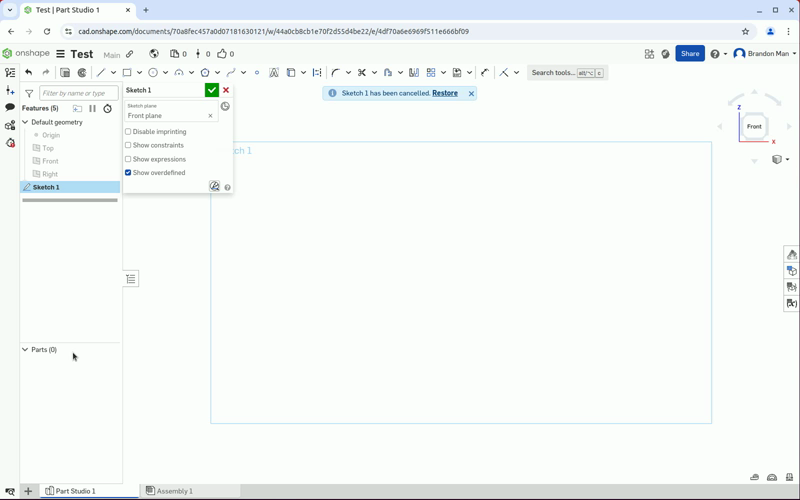
key(y)
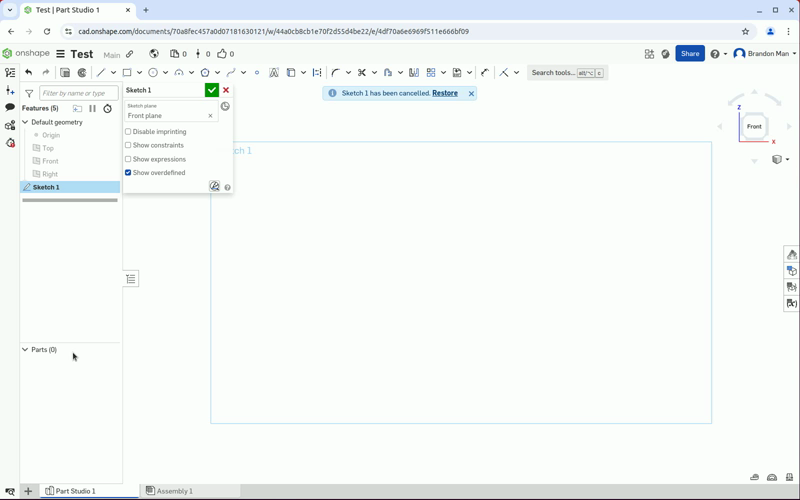
key(l)
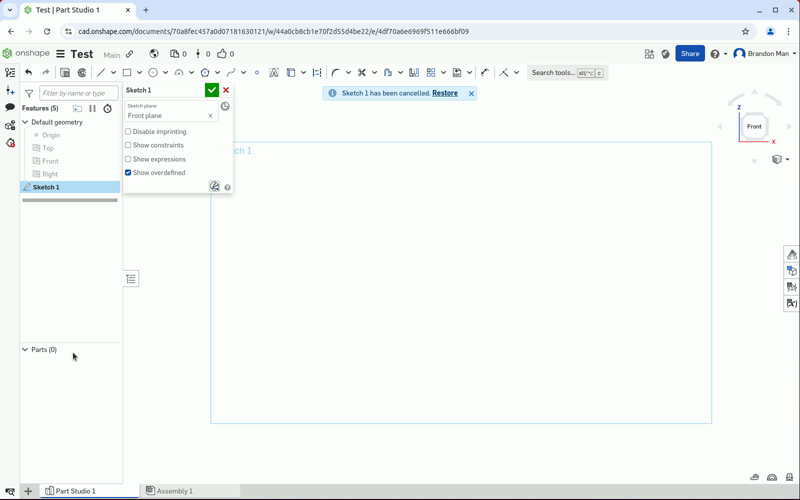
key_down(shift)
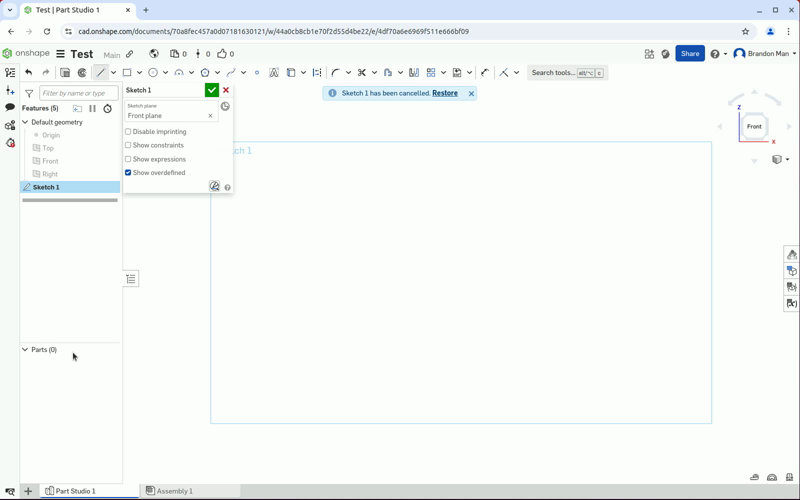
mouse_move(409, 312)
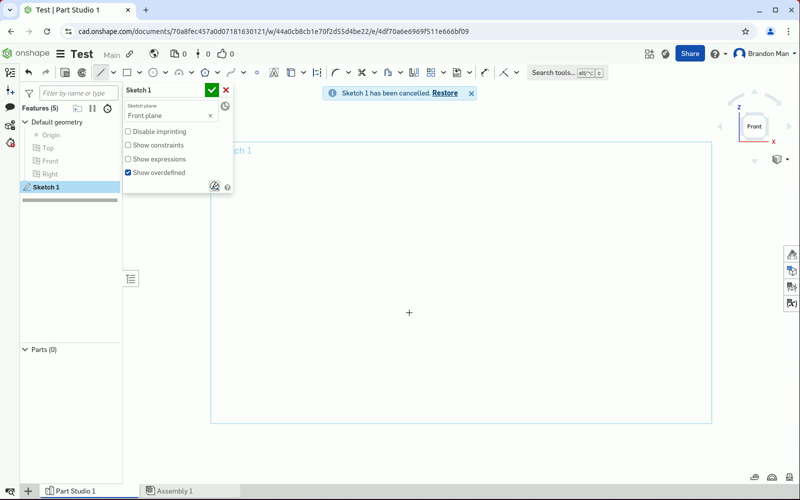
click(409, 312)
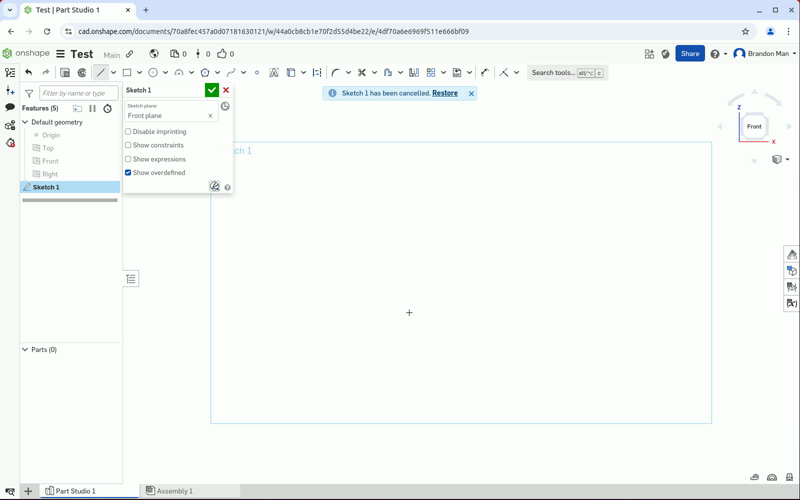
key_up(shift)
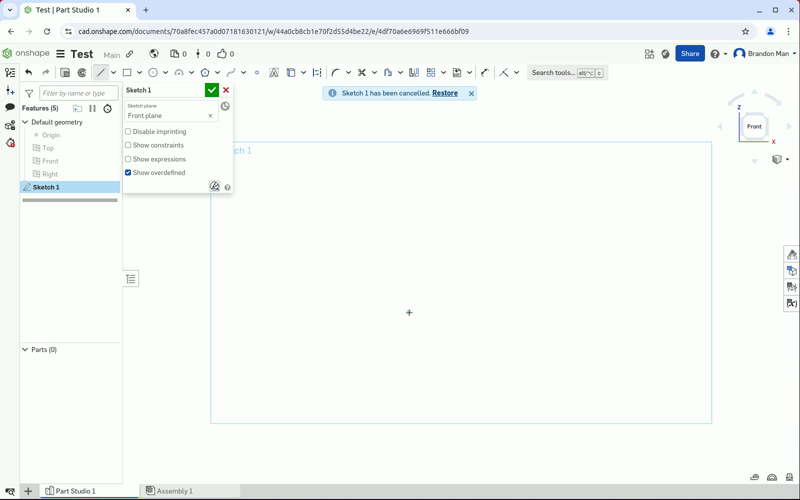
key_down(shift)
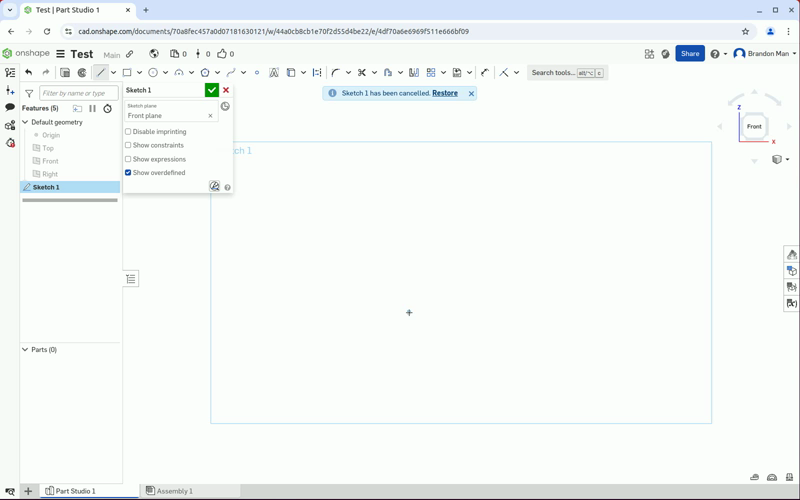
mouse_move(508, 312)
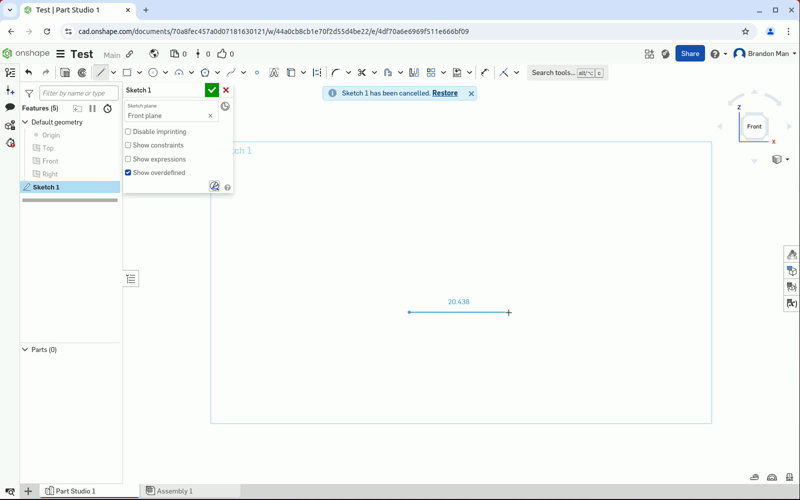
click(508, 312)
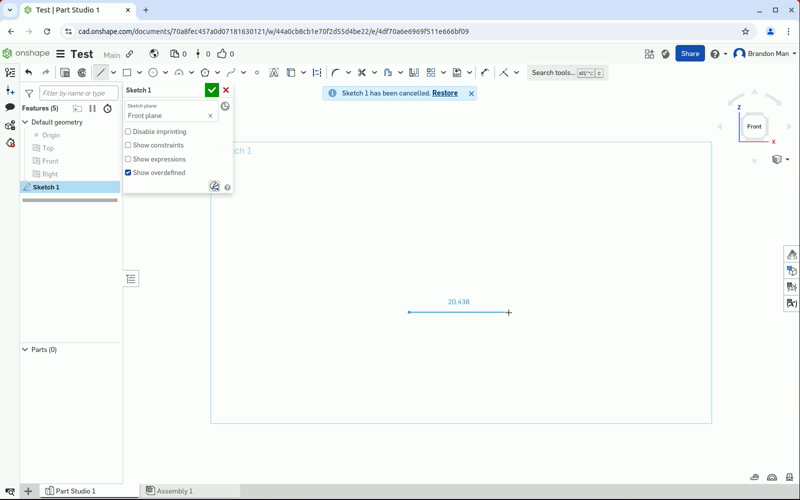
key_up(shift)
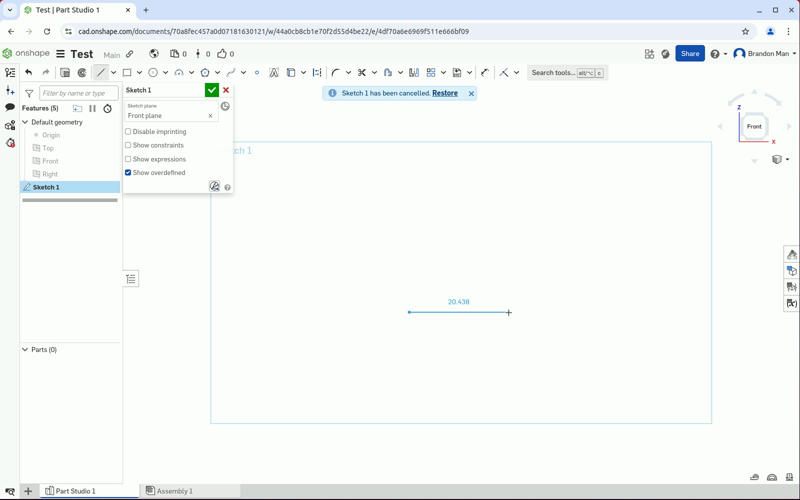
key_down(shift)
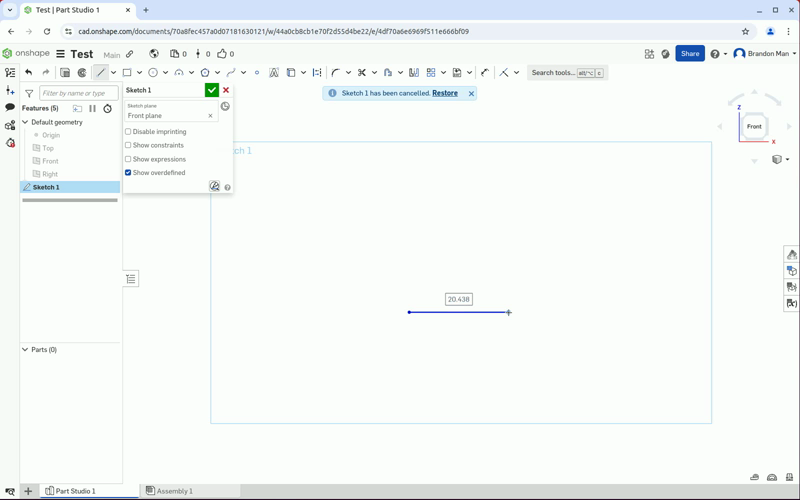
mouse_move(538, 312)
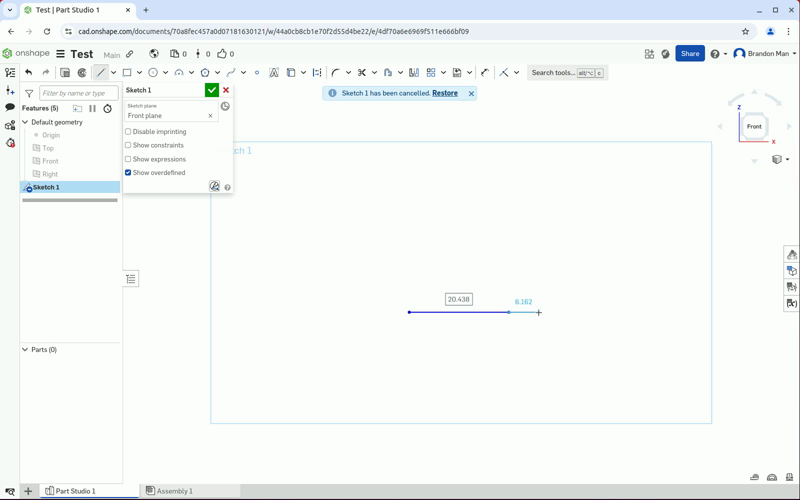
mouse_move(508, 284)
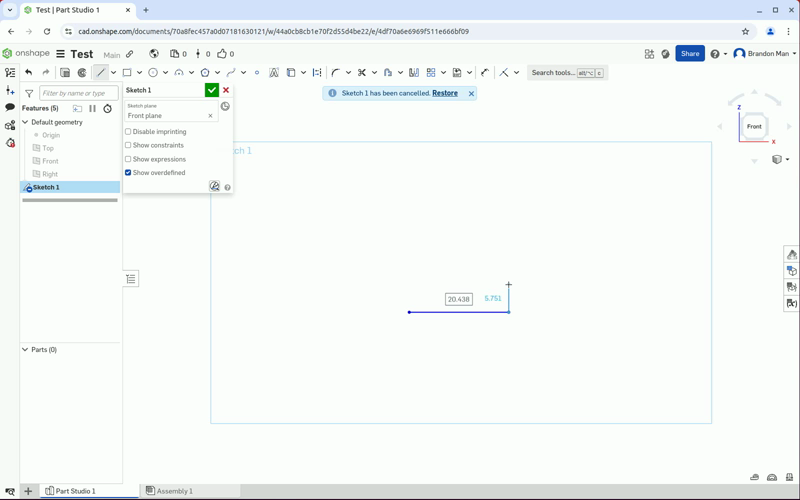
click(508, 284)
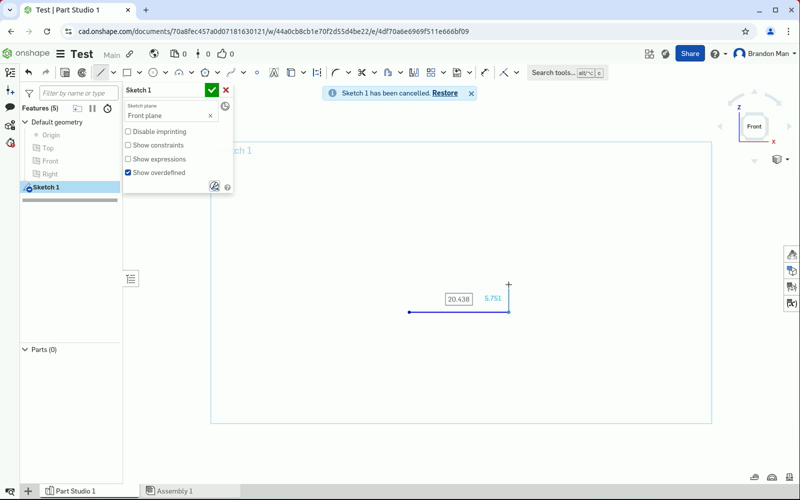
key_up(shift)
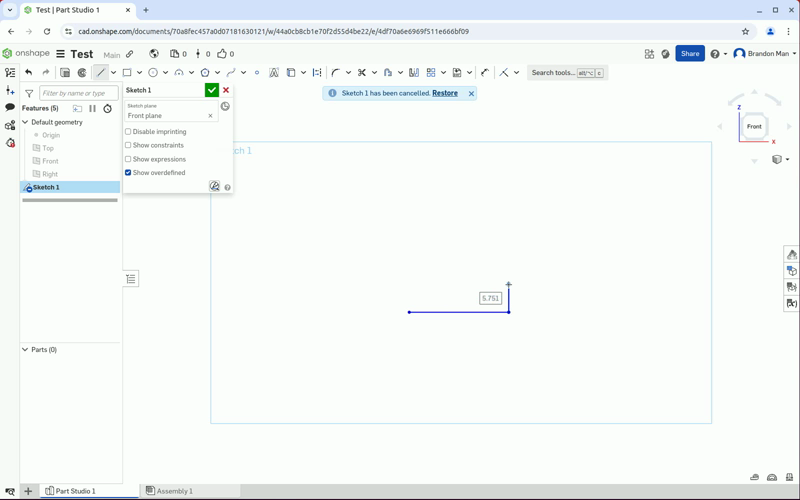
key_down(shift)
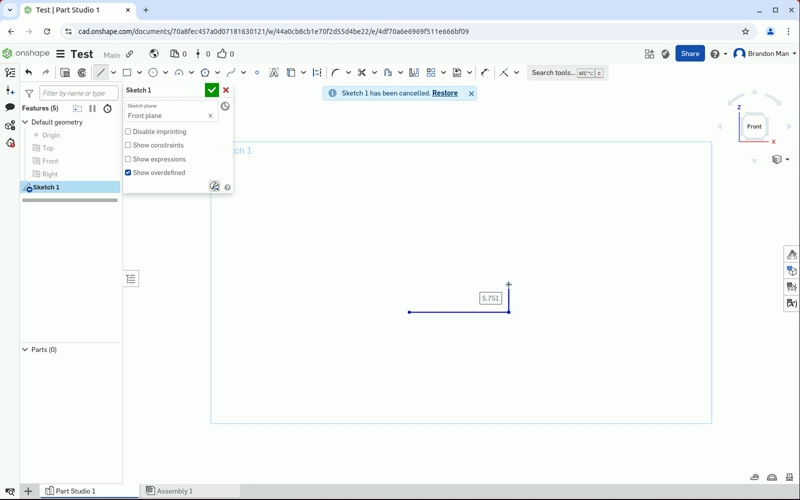
mouse_move(538, 284)
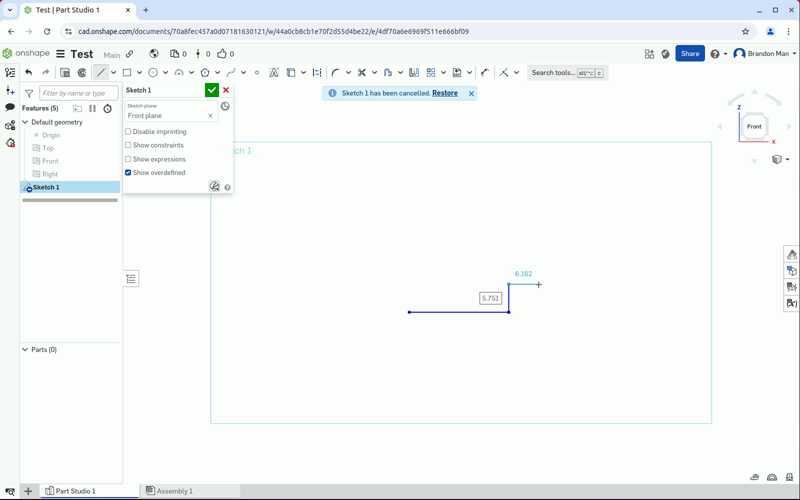
mouse_move(480, 284)
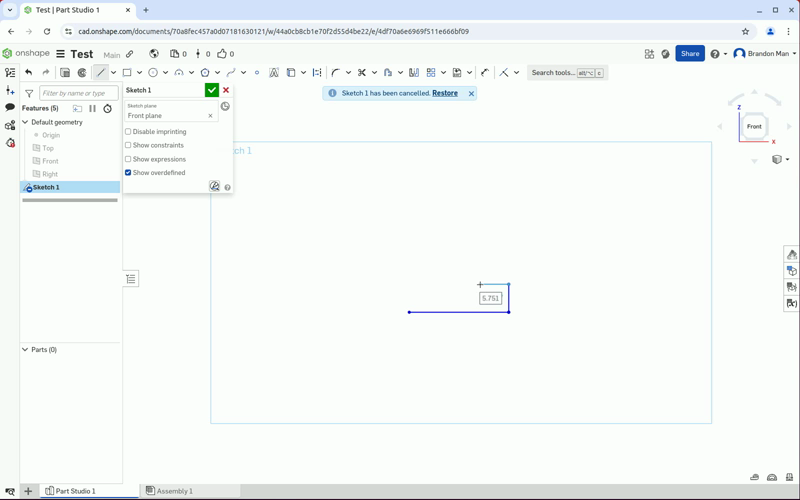
click(480, 284)
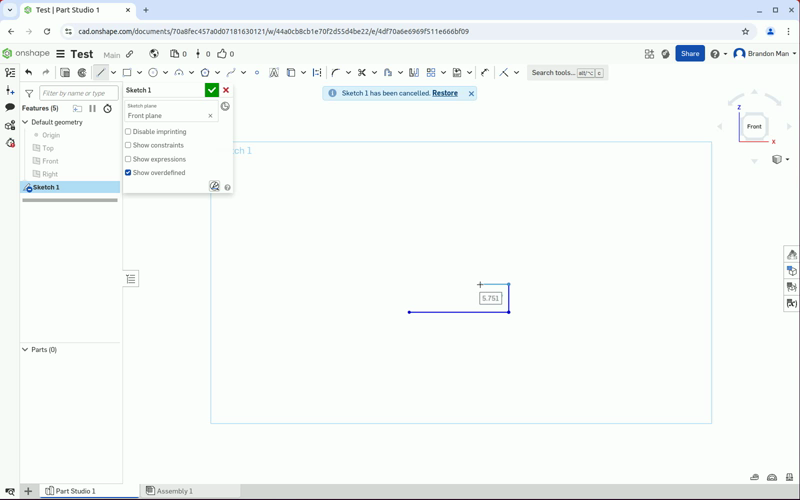
key_up(shift)
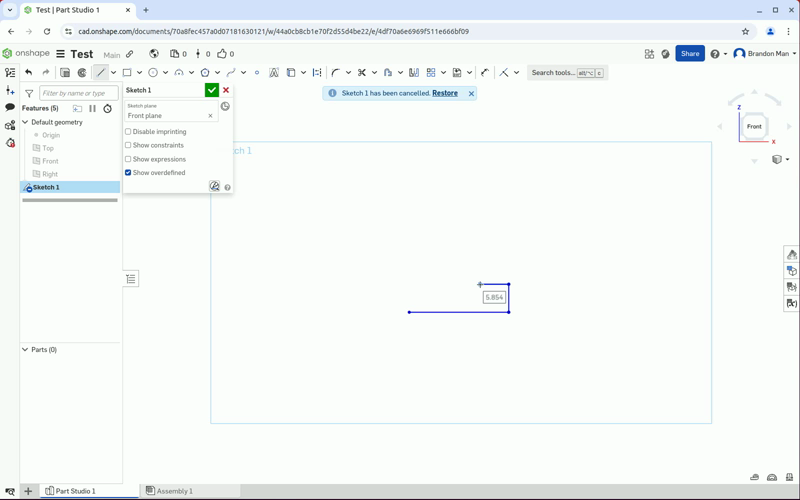
key_down(shift)
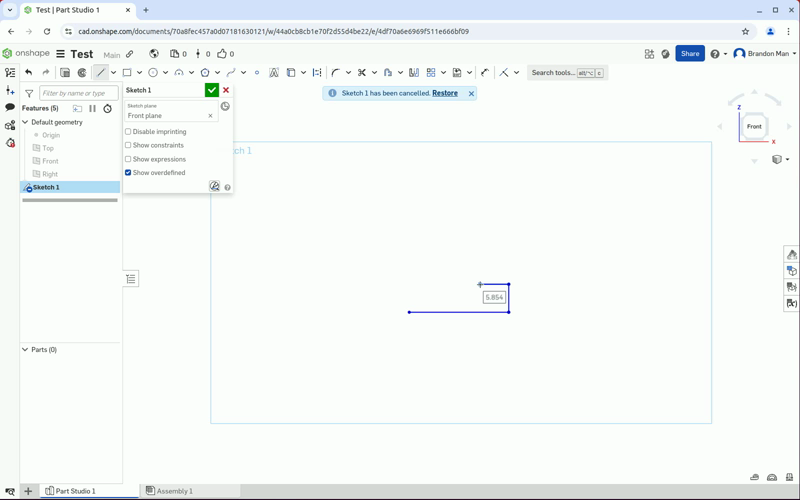
mouse_move(480, 212)
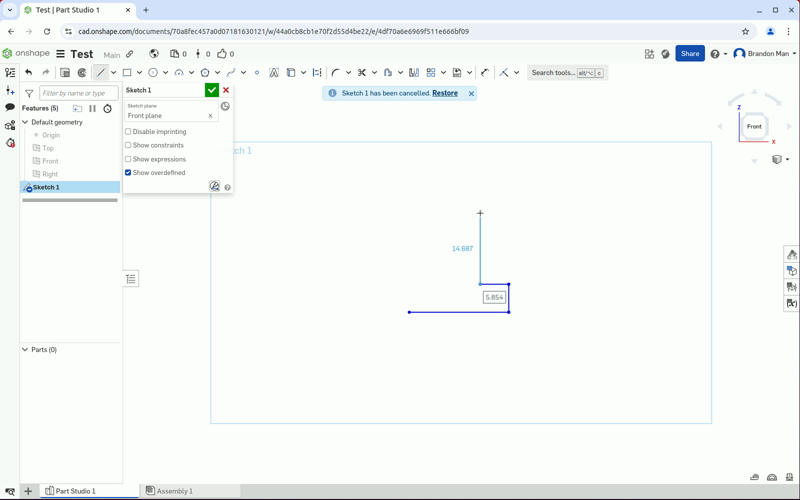
click(480, 212)
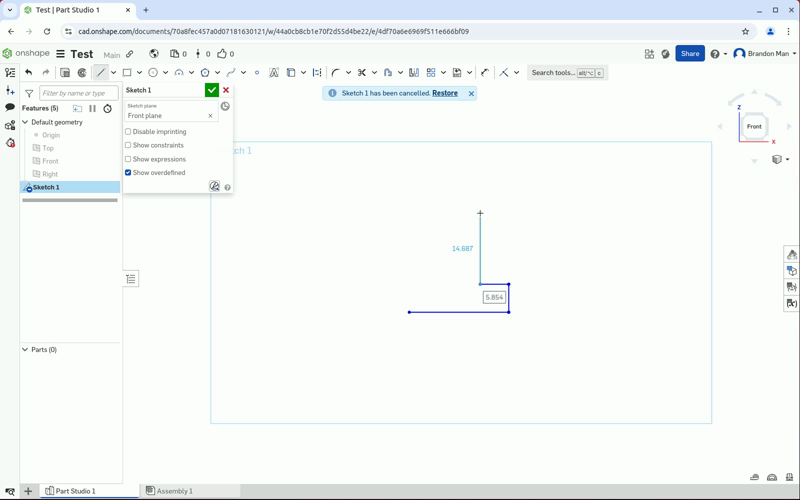
key_up(shift)
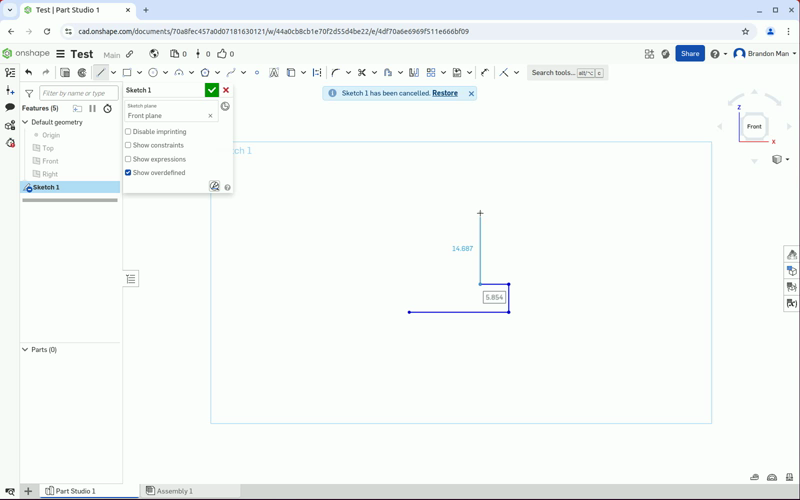
key_down(shift)
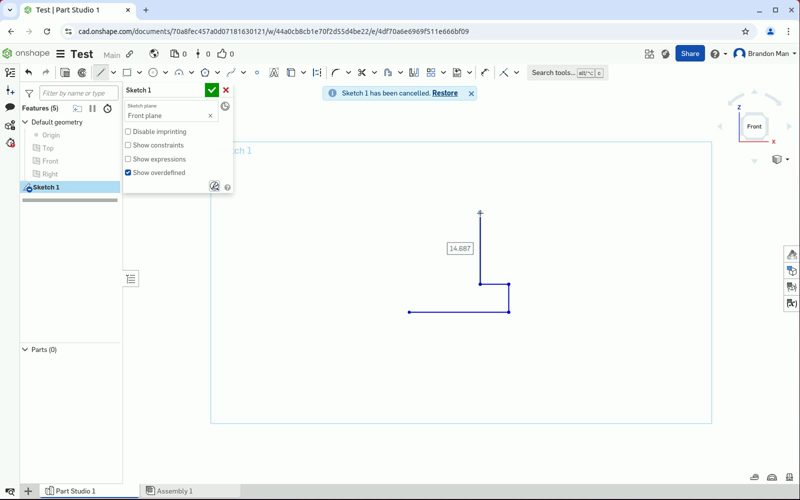
mouse_move(510, 212)
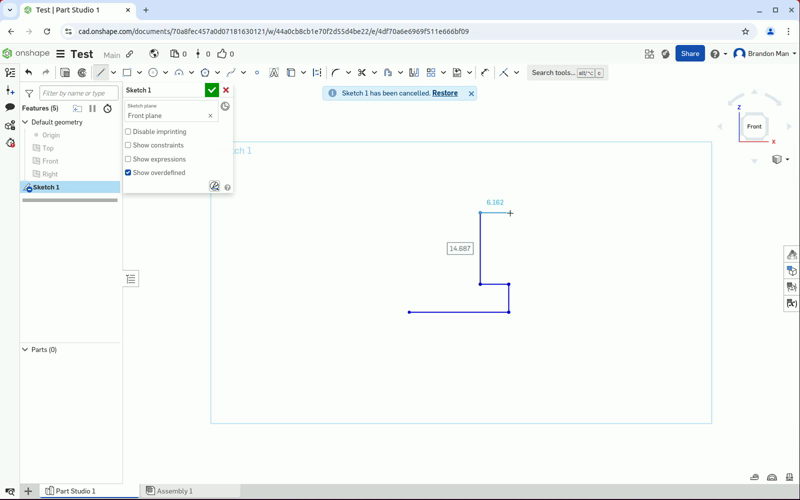
mouse_move(508, 212)
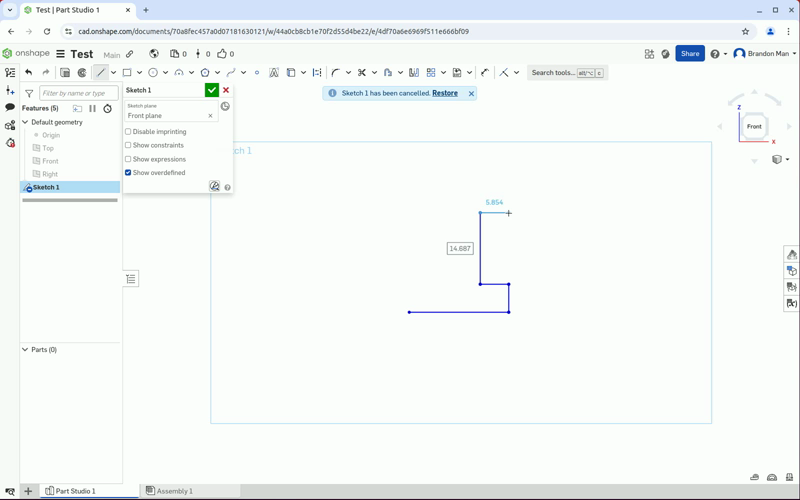
click(508, 212)
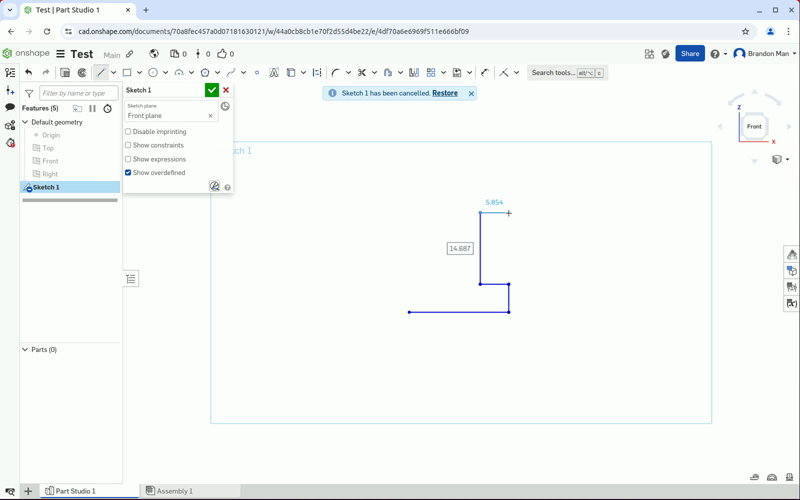
key_up(shift)
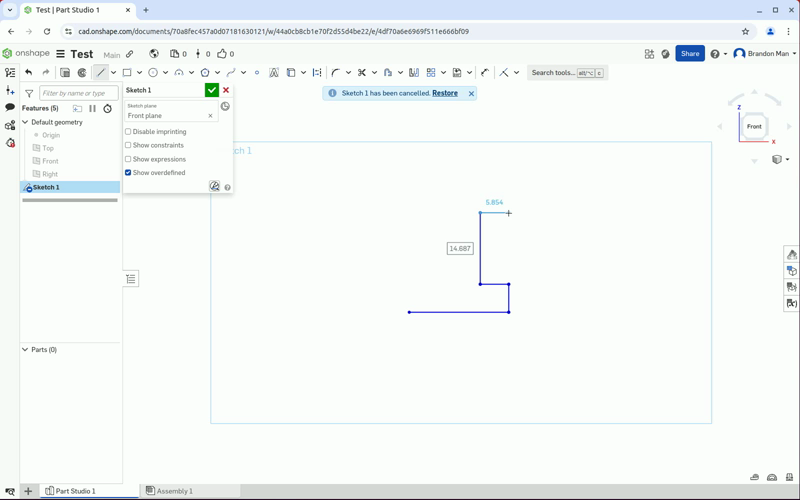
key_down(shift)
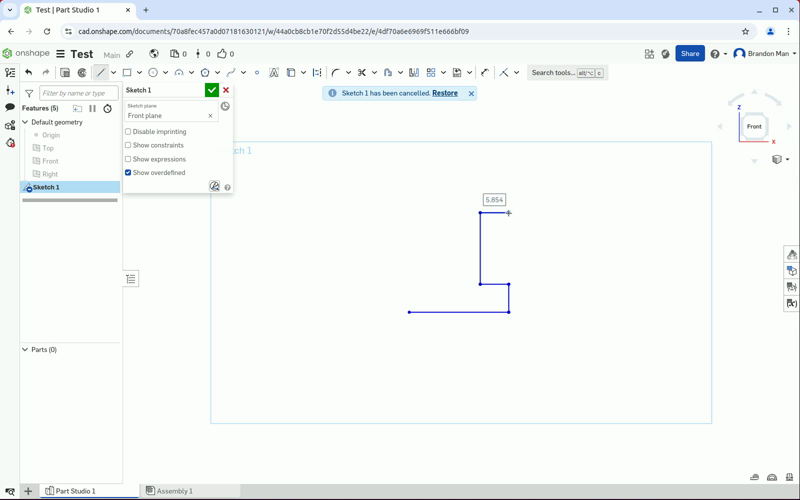
mouse_move(538, 212)
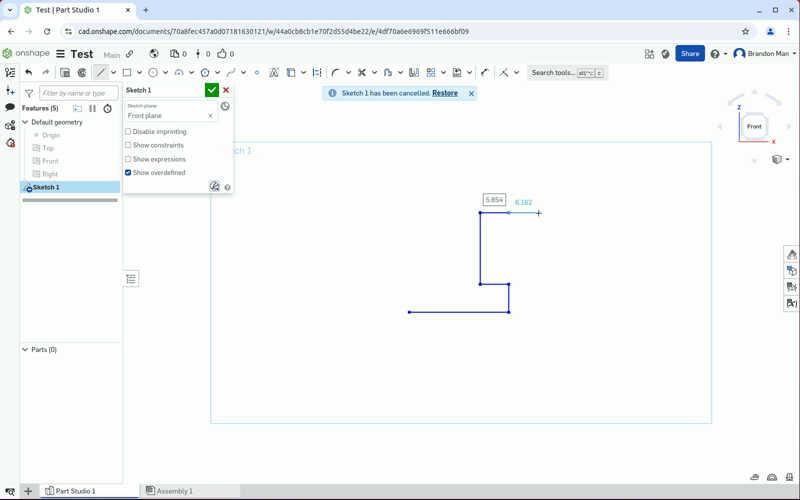
mouse_move(508, 184)
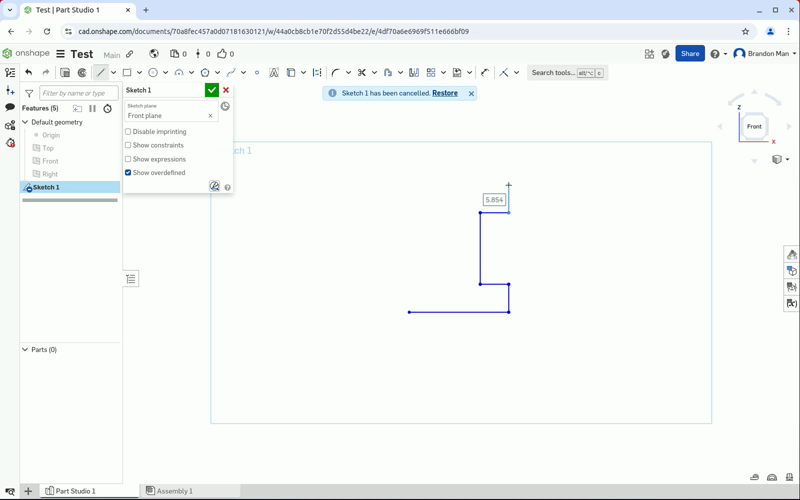
click(508, 184)
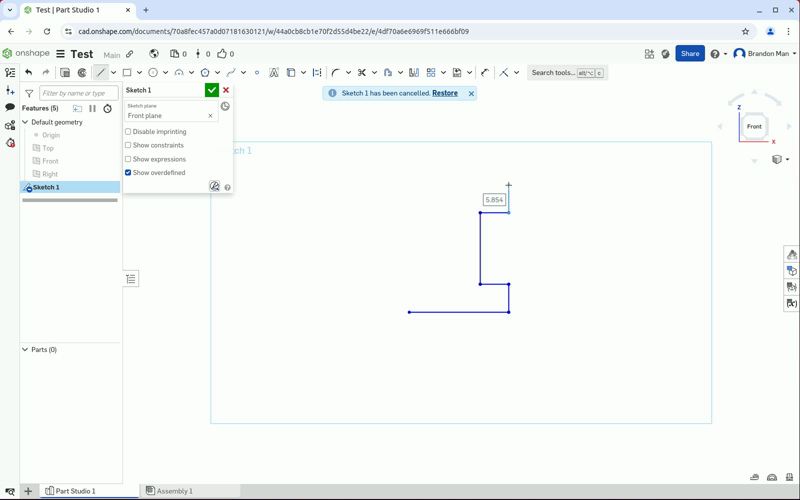
key_up(shift)
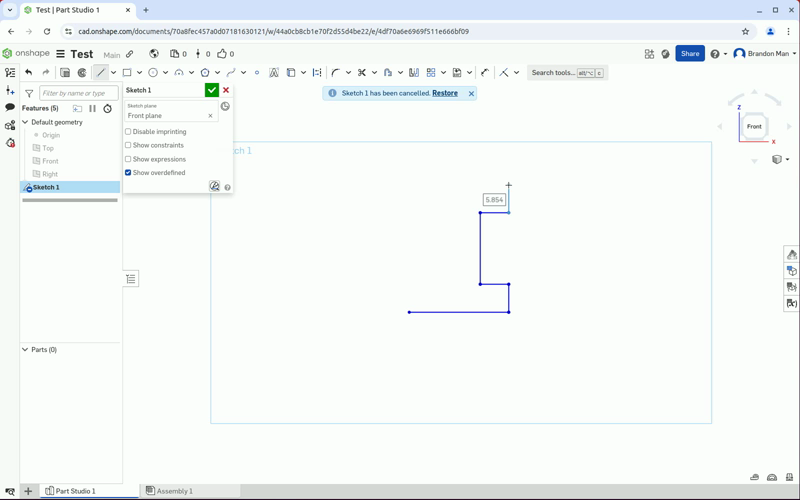
key_down(shift)
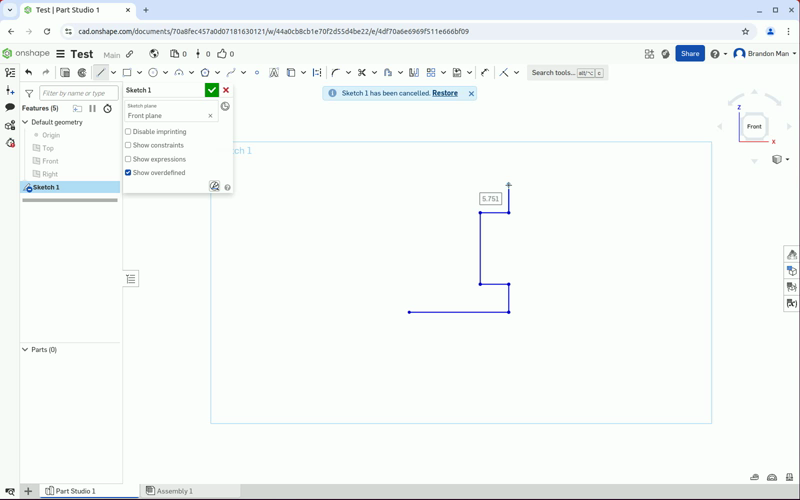
mouse_move(409, 184)
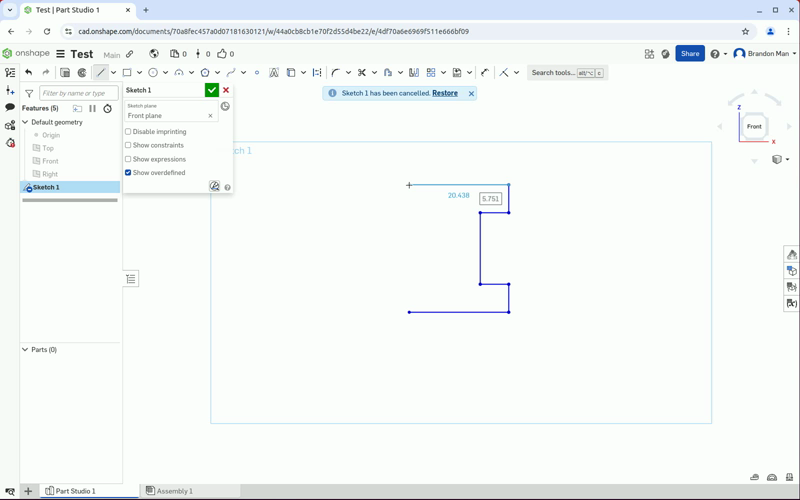
click(409, 184)
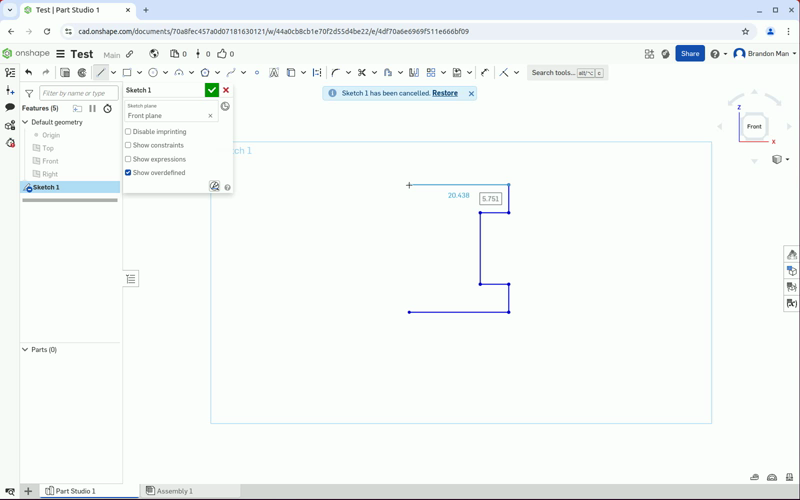
key_up(shift)
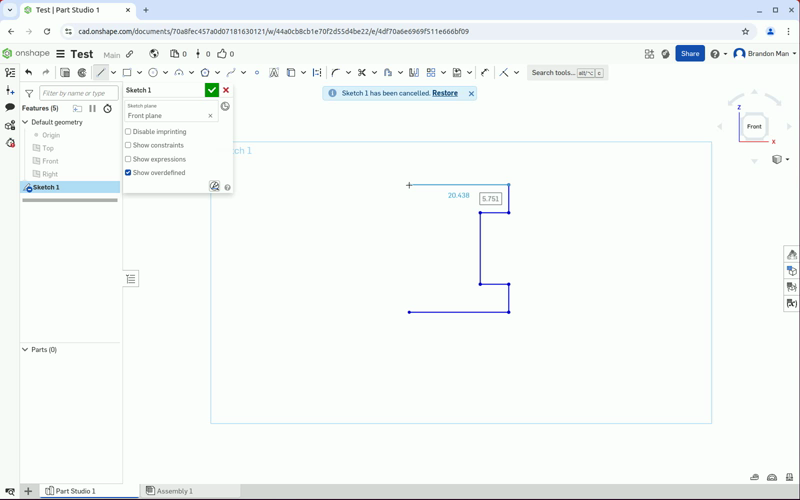
key_down(shift)
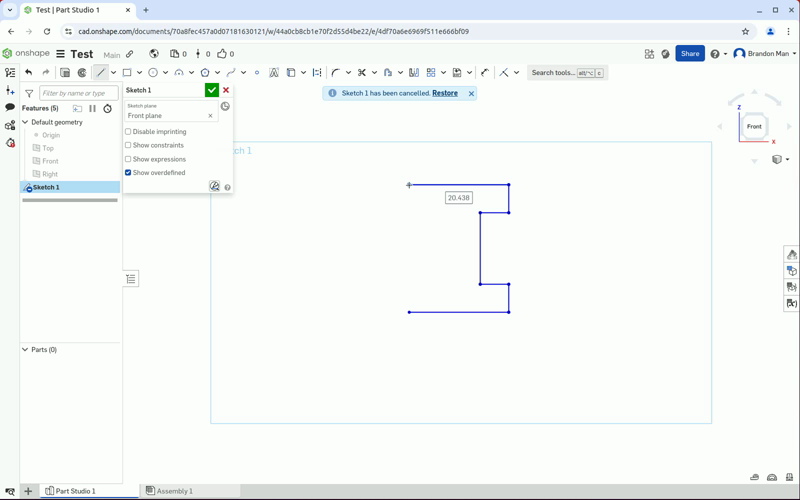
mouse_move(439, 184)
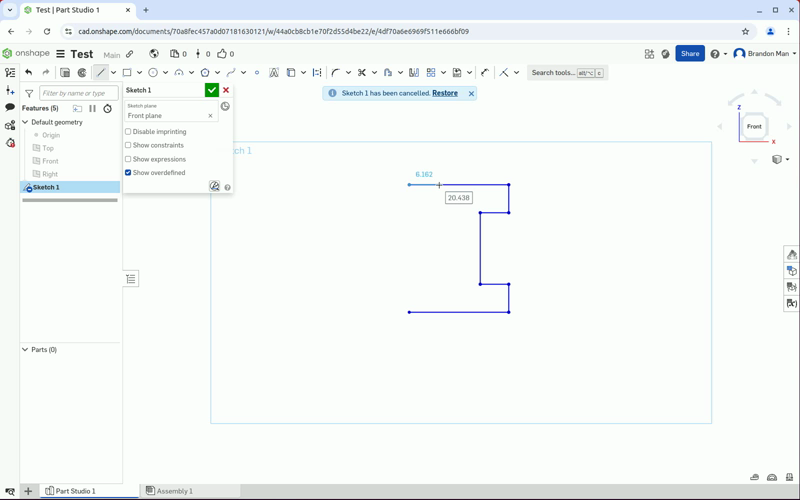
mouse_move(409, 212)
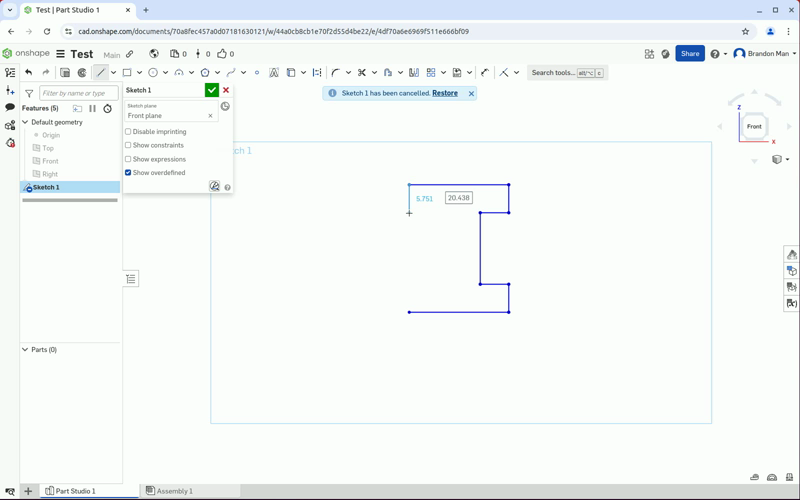
click(409, 212)
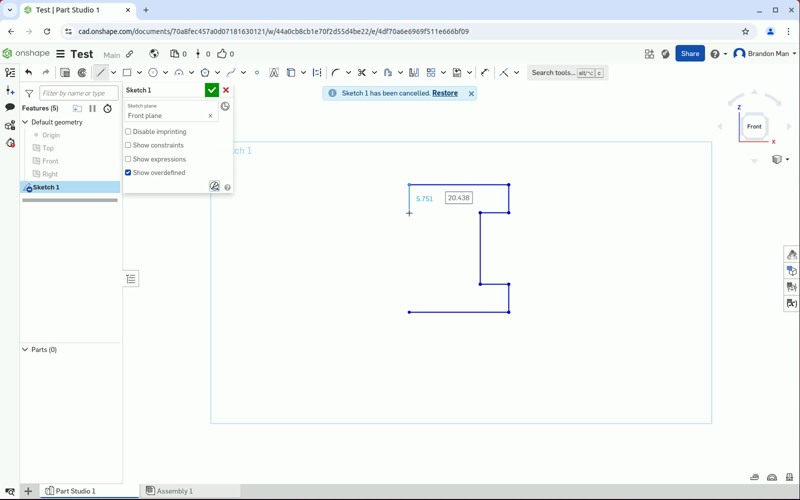
key_up(shift)
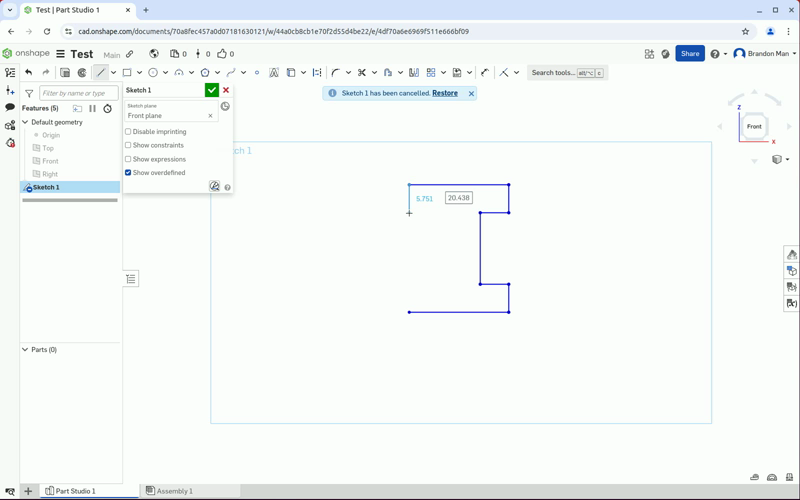
key_down(shift)
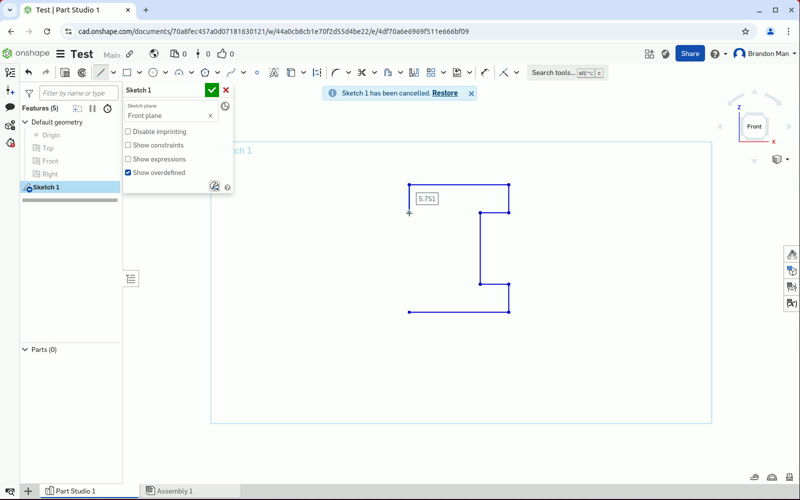
mouse_move(439, 212)
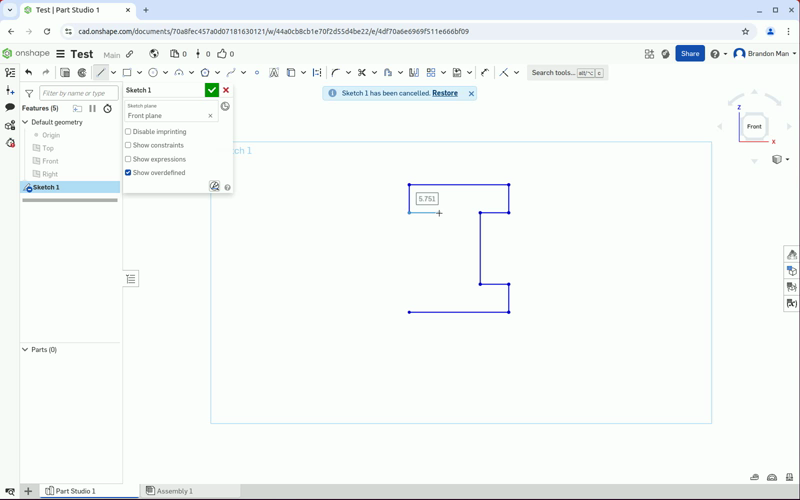
mouse_move(437, 212)
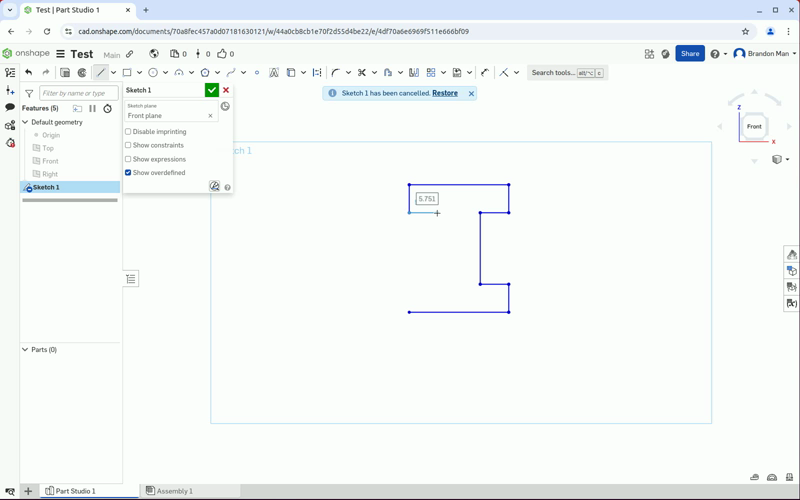
click(437, 212)
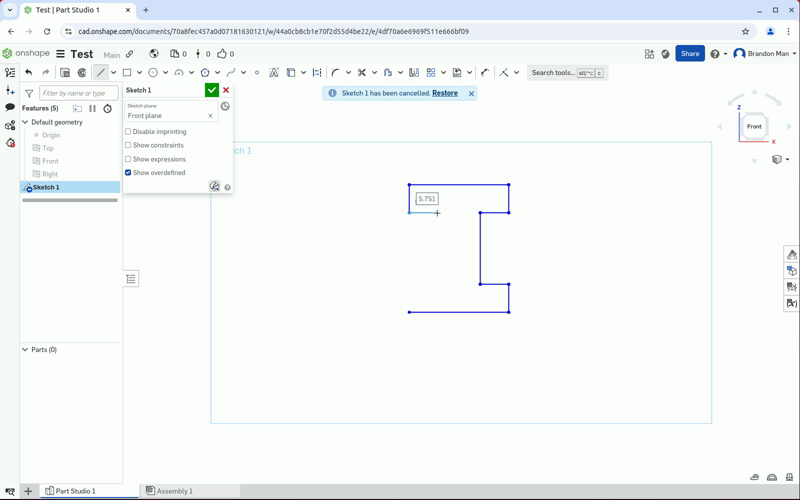
key_up(shift)
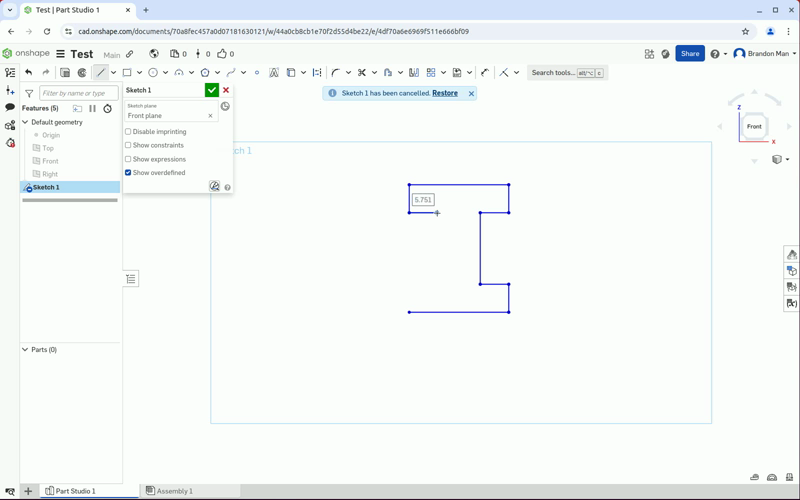
key_down(shift)
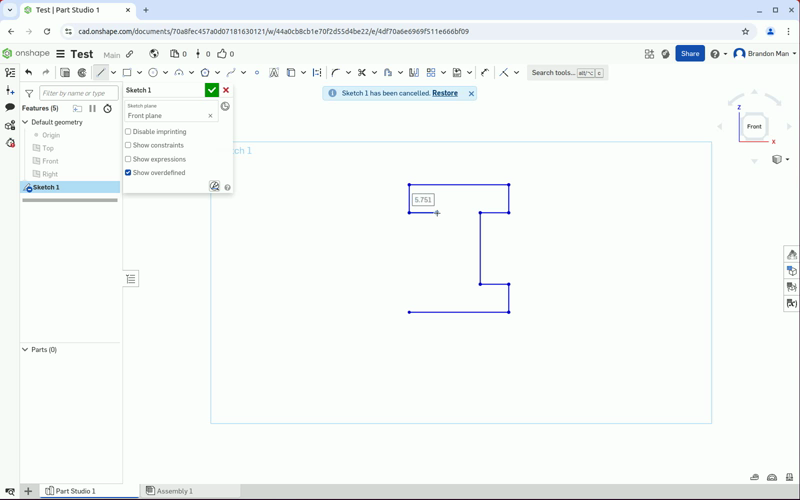
mouse_move(437, 284)
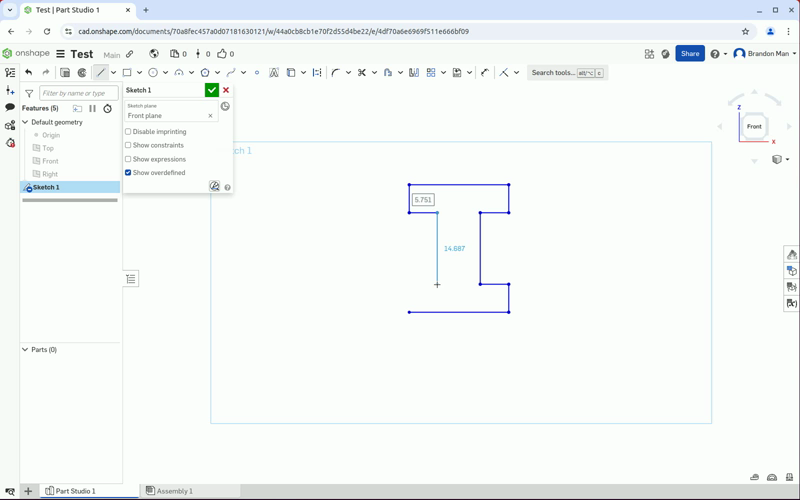
click(437, 284)
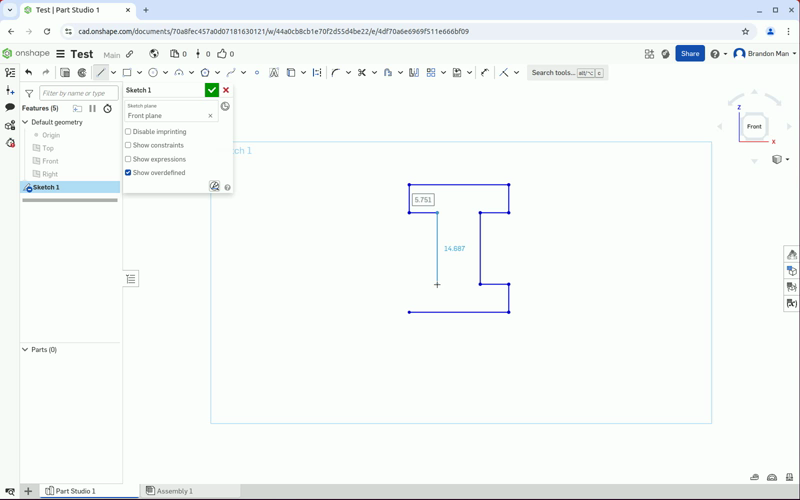
key_up(shift)
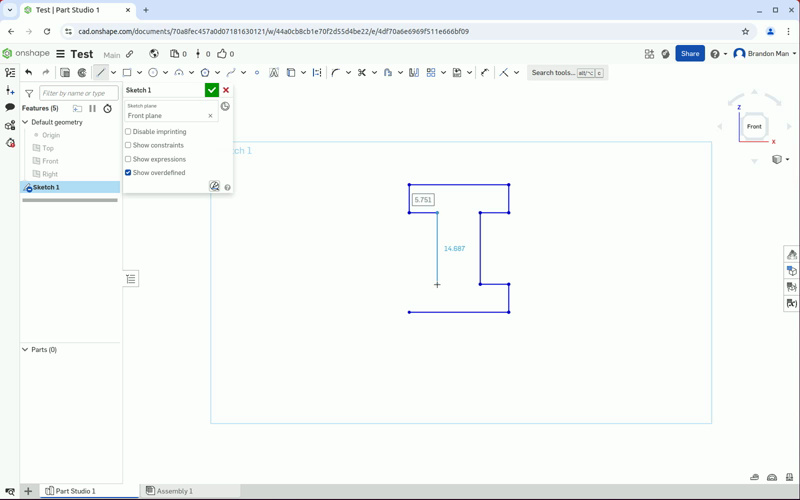
key_down(shift)
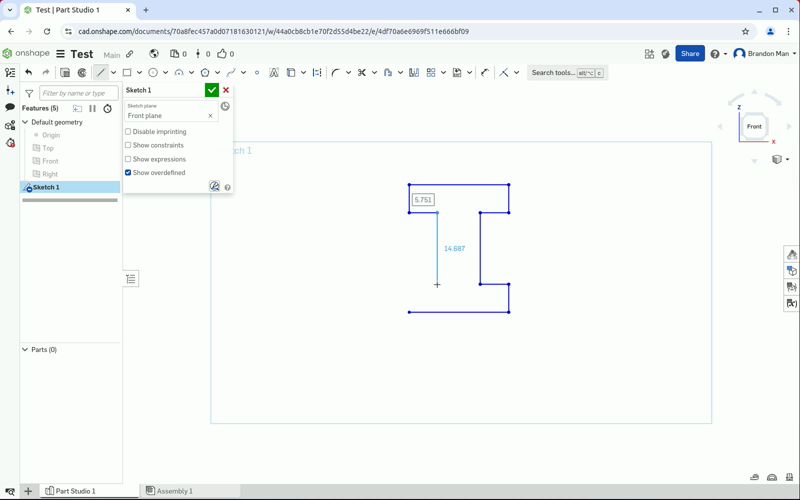
mouse_move(467, 284)
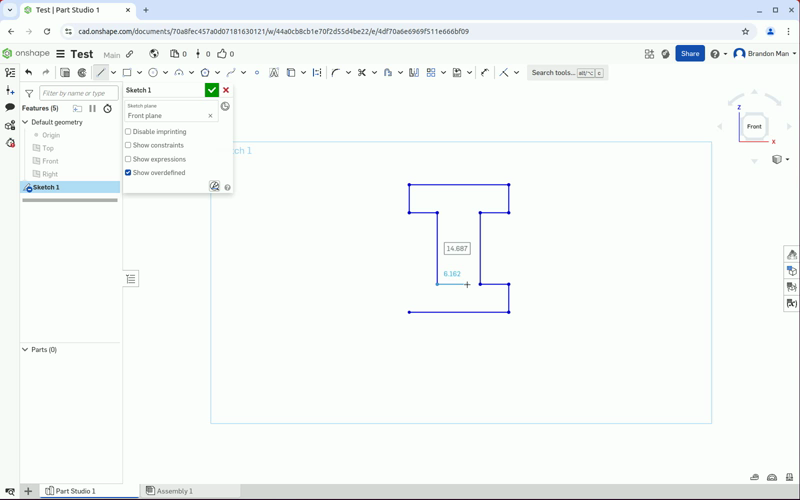
mouse_move(409, 284)
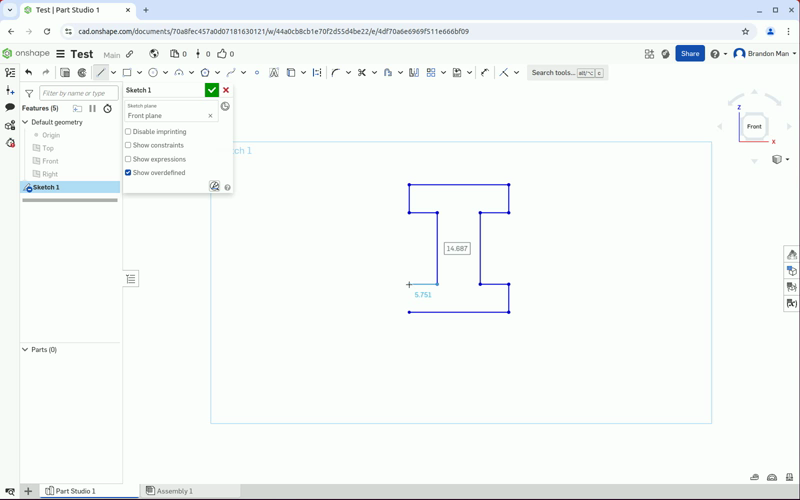
click(409, 284)
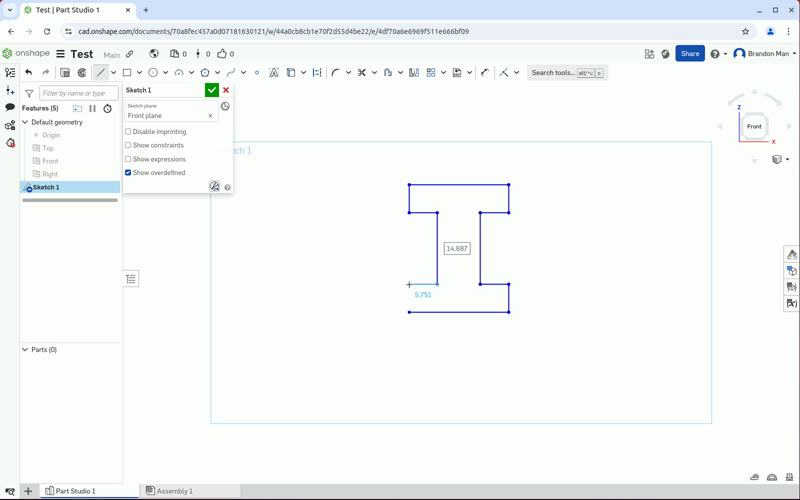
key_up(shift)
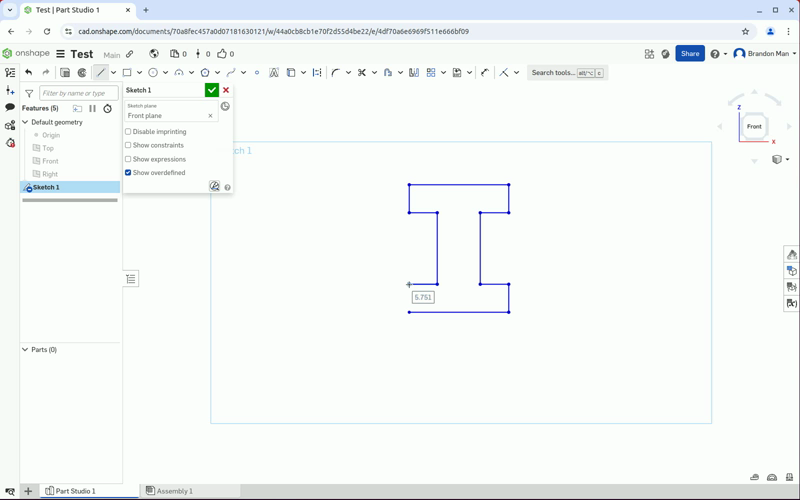
mouse_move(439, 284)
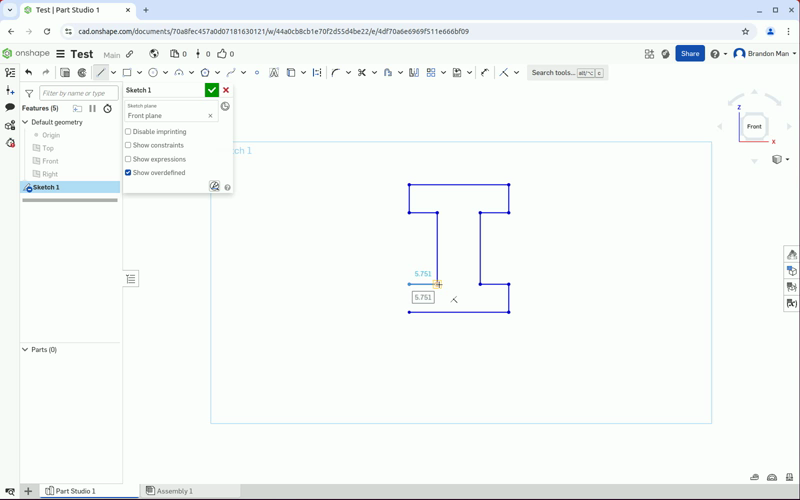
key_down(shift)
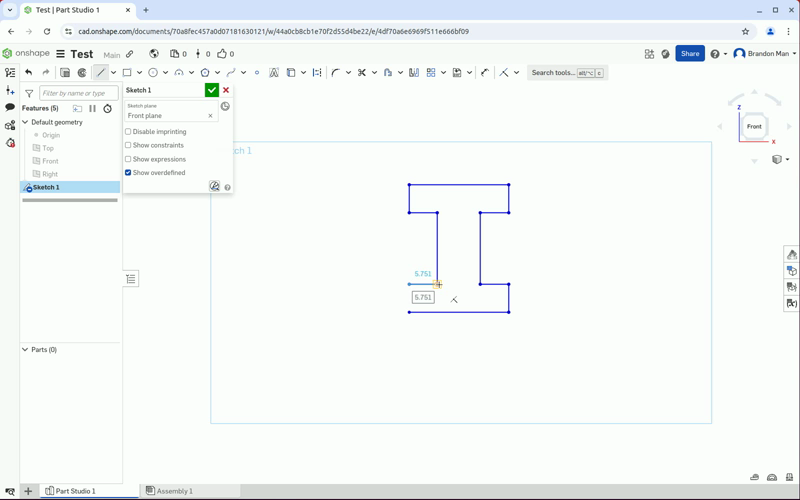
mouse_move(409, 312)
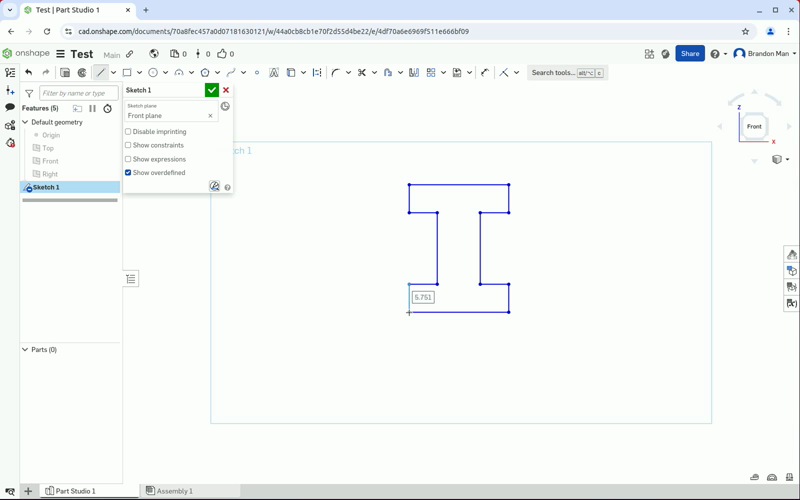
key_up(shift)
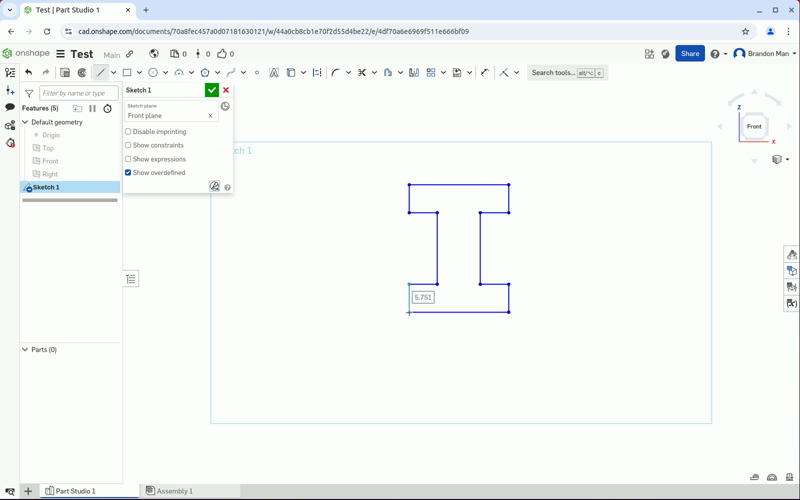
click(409, 312)
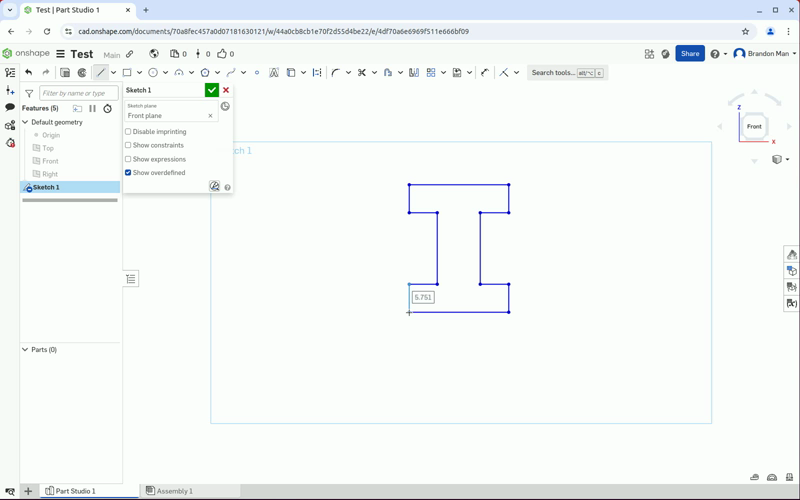
key(esc)
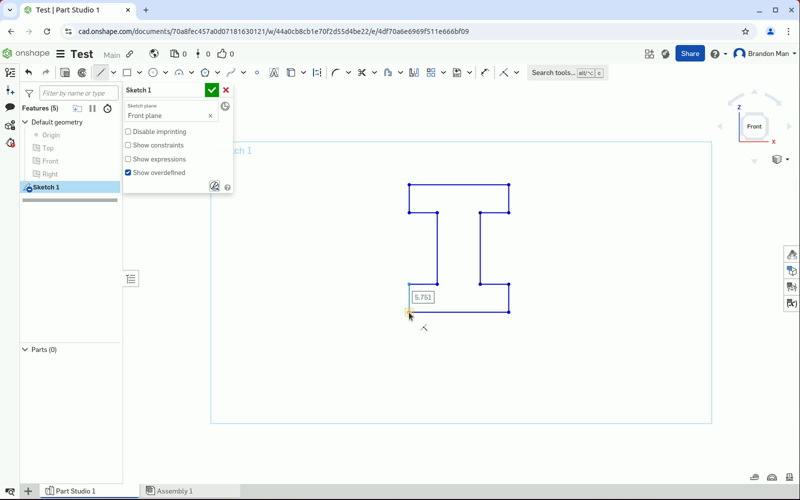
mouse_move(459, 275)
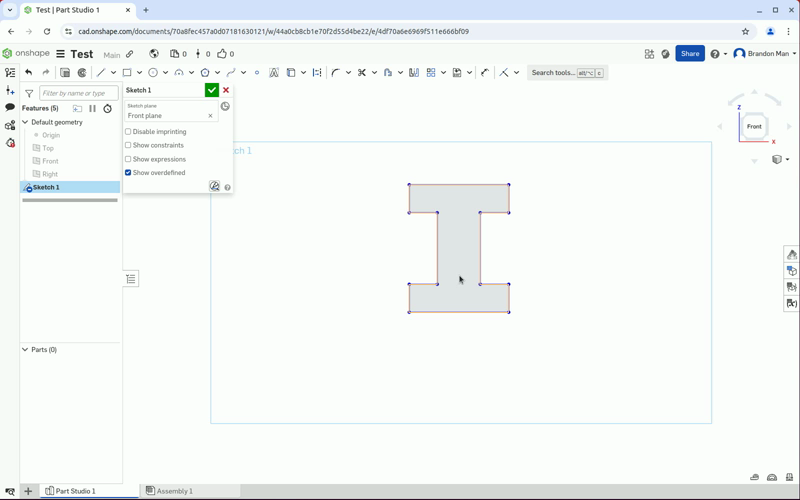
click(459, 275)
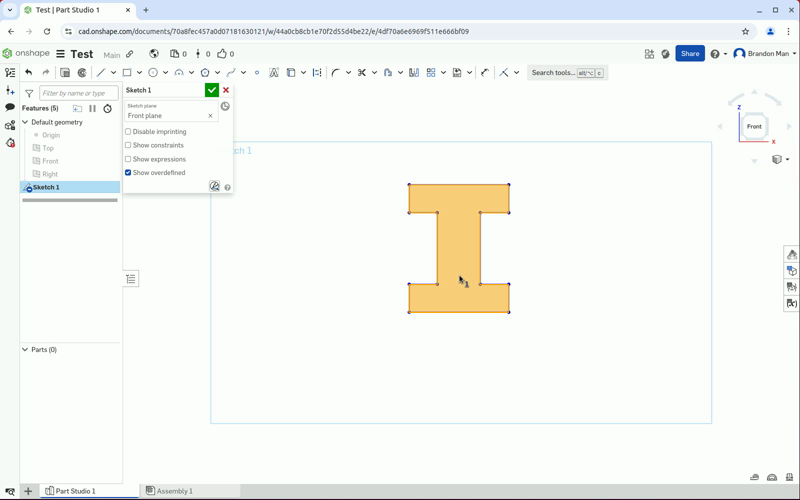
mouse_move(73, 352)
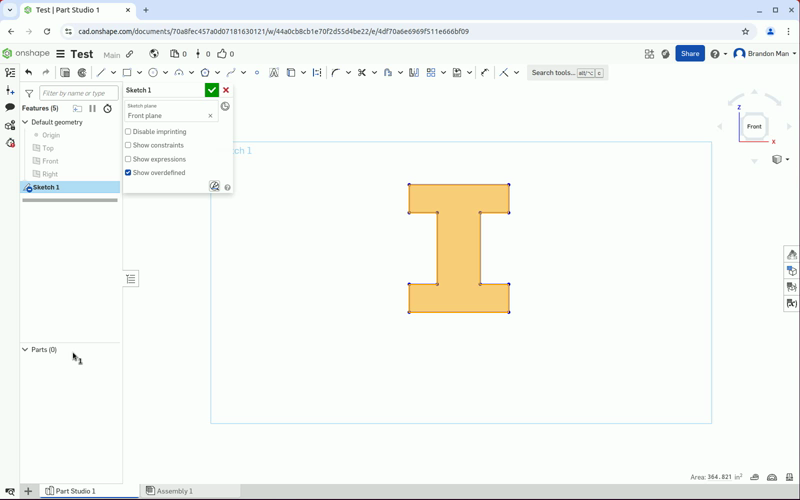
key(shift+y)
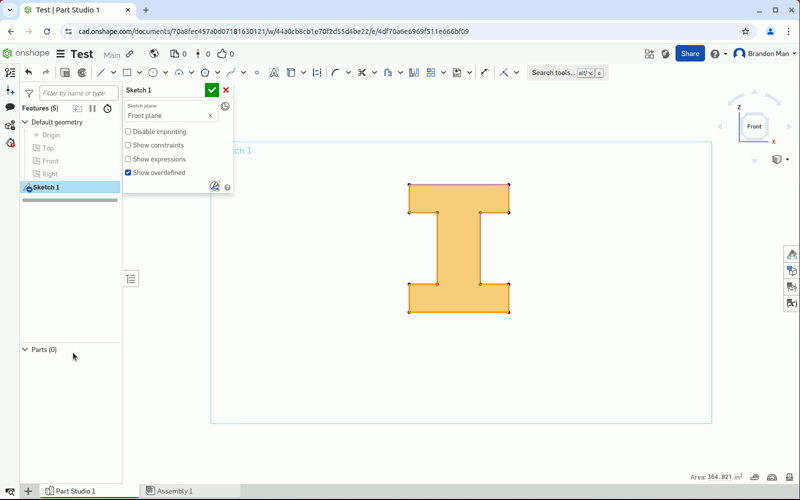
key(shift+e)
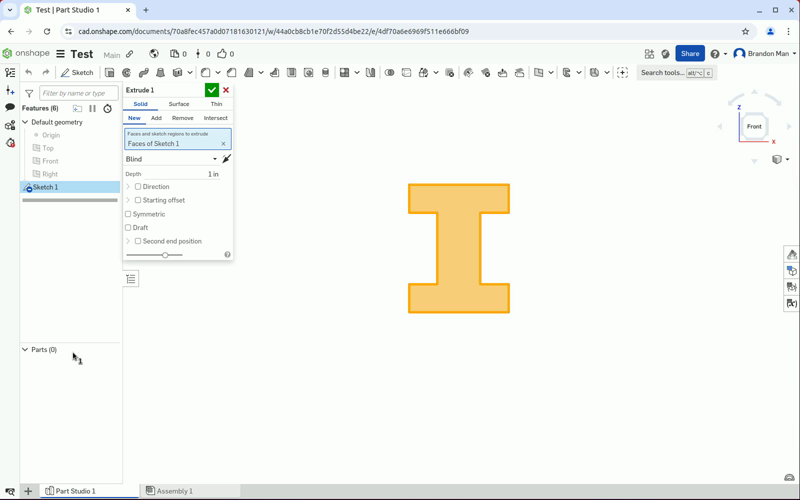
mouse_move(143, 106)
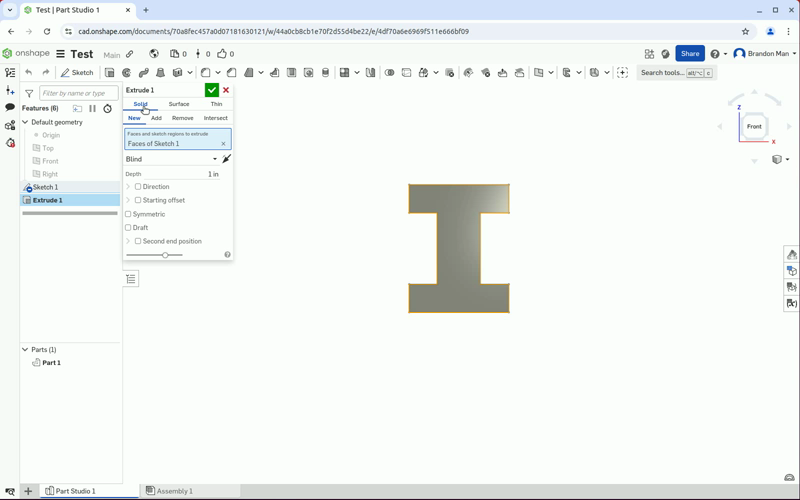
click(143, 106)
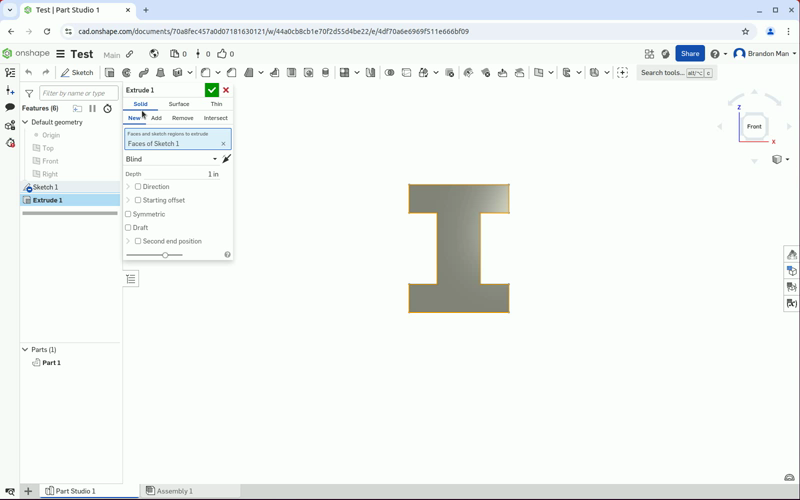
mouse_move(137, 120)
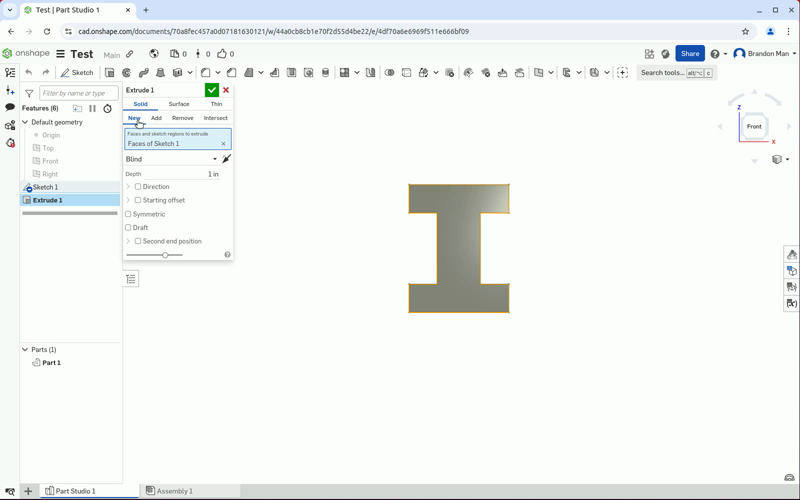
click(137, 120)
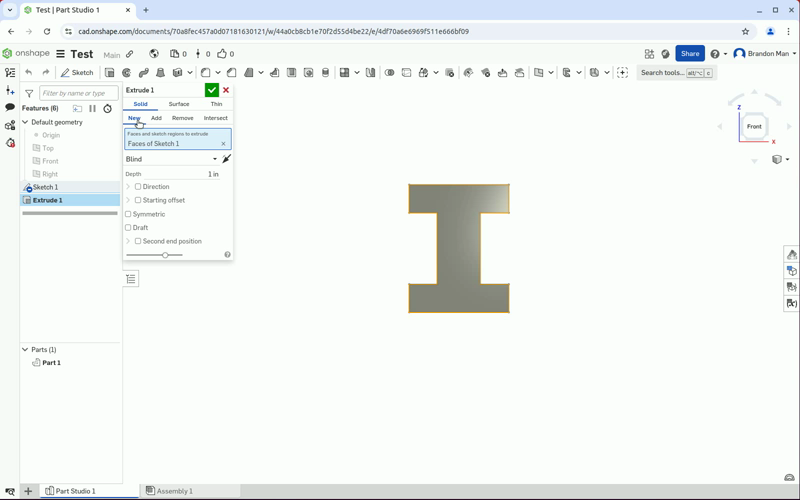
key(tab, 4)
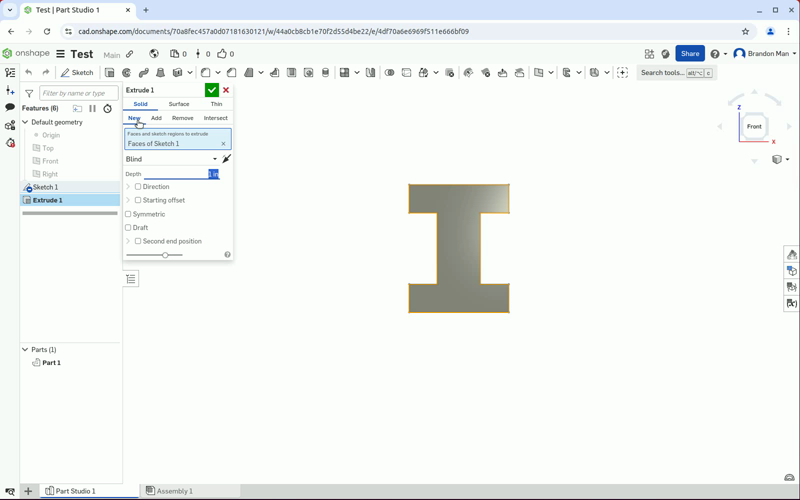
text(17.331)
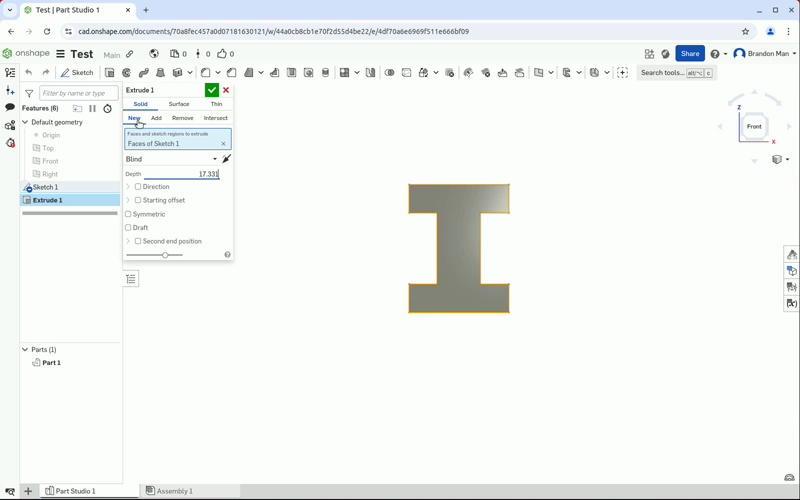
key(enter)
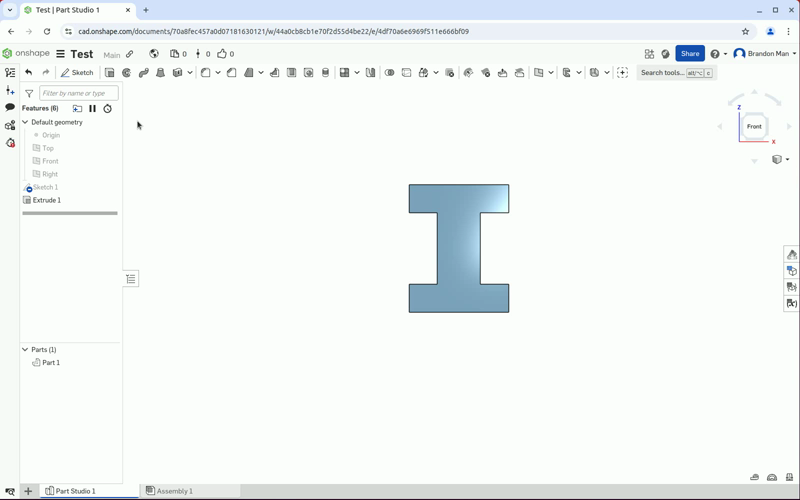
key(shift+h)
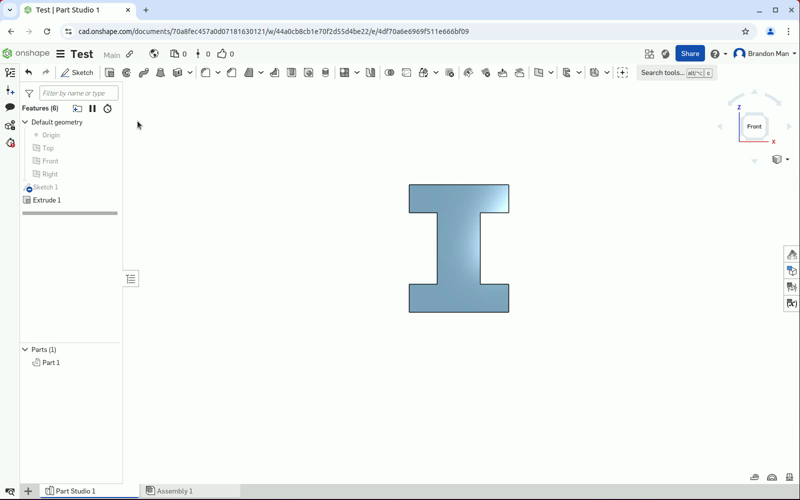
key(shift+h)
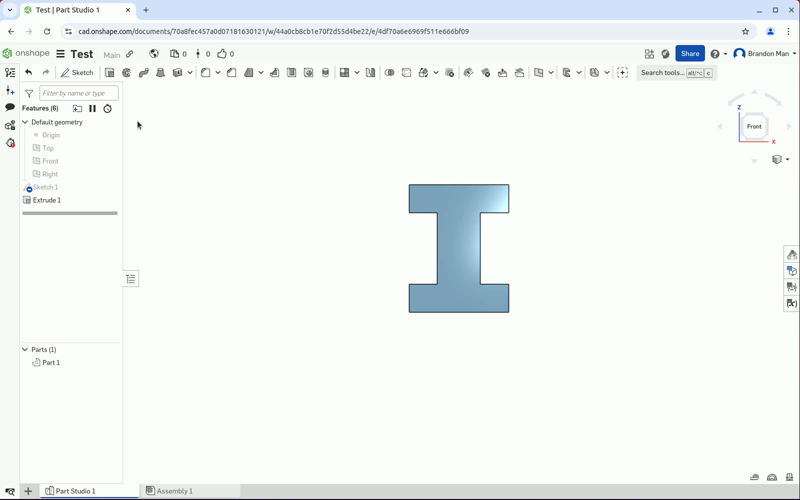
mouse_move(73, 189)
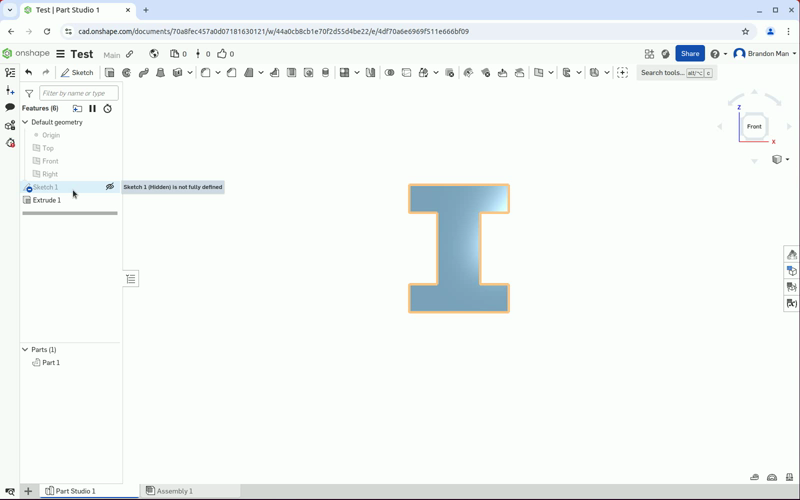
click(73, 189)
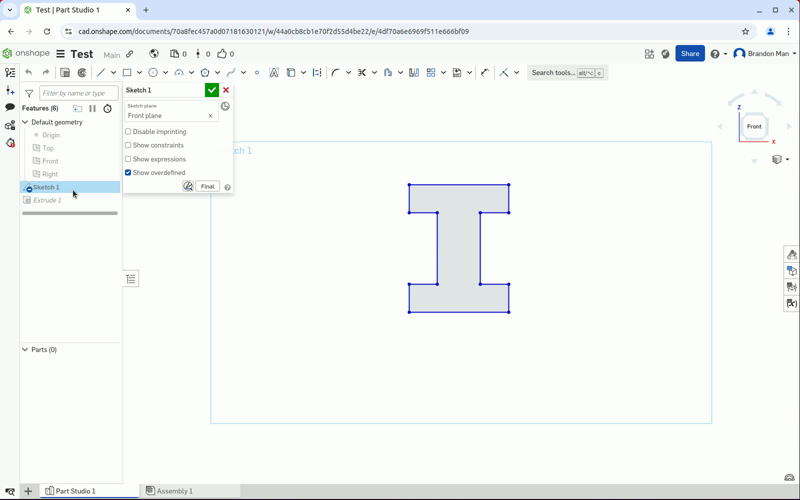
mouse_move(229, 92)
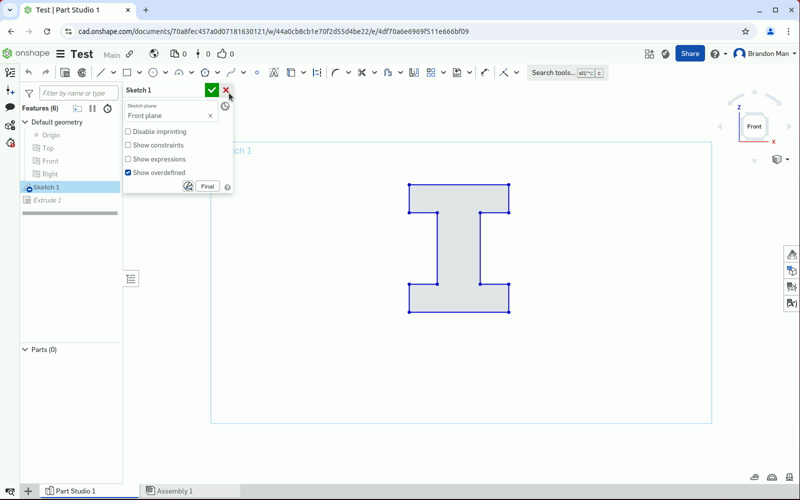
click(229, 92)
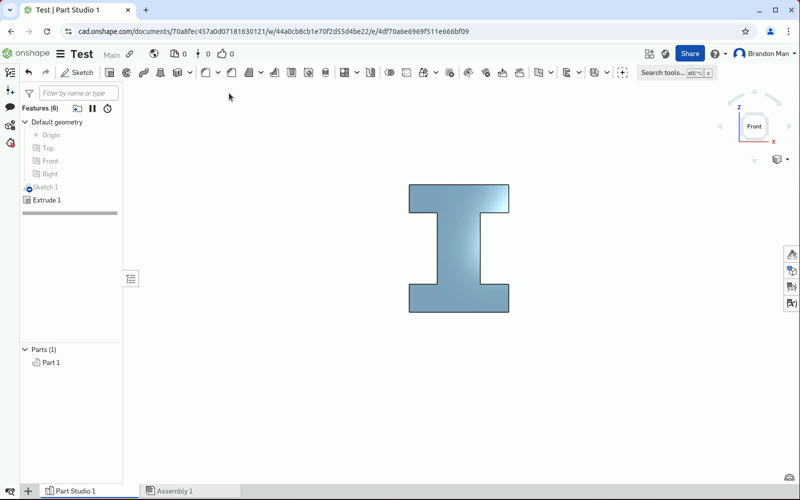
mouse_move(73, 352)
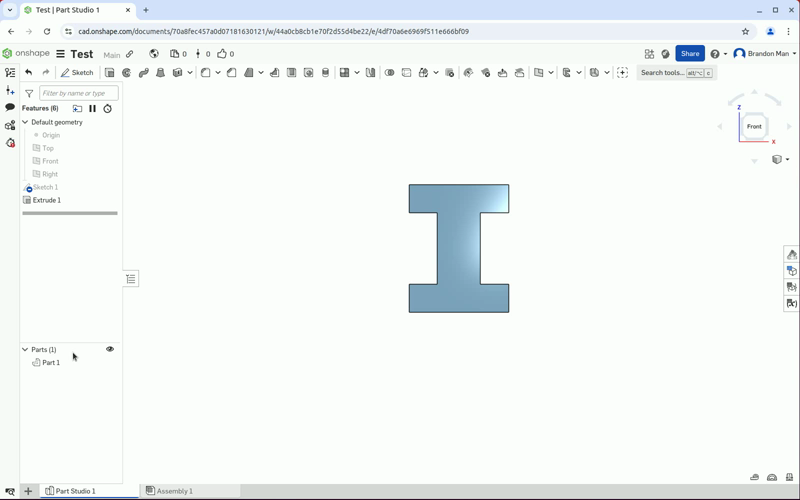
key(y)
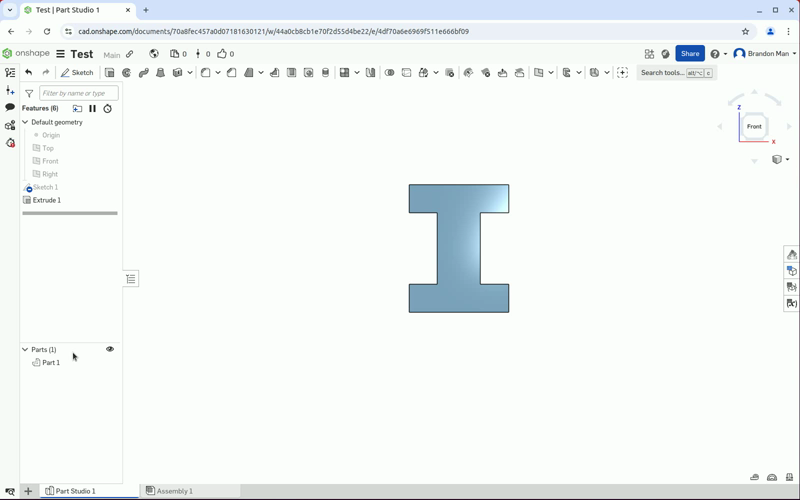
key(shift+p)
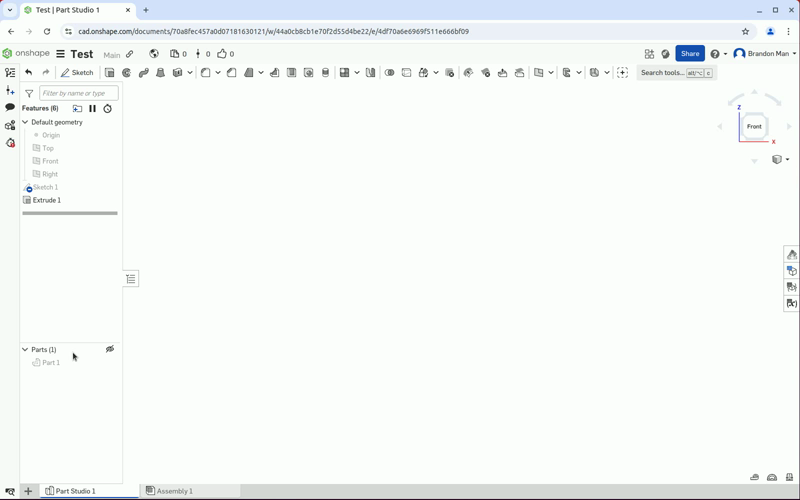
key(space)
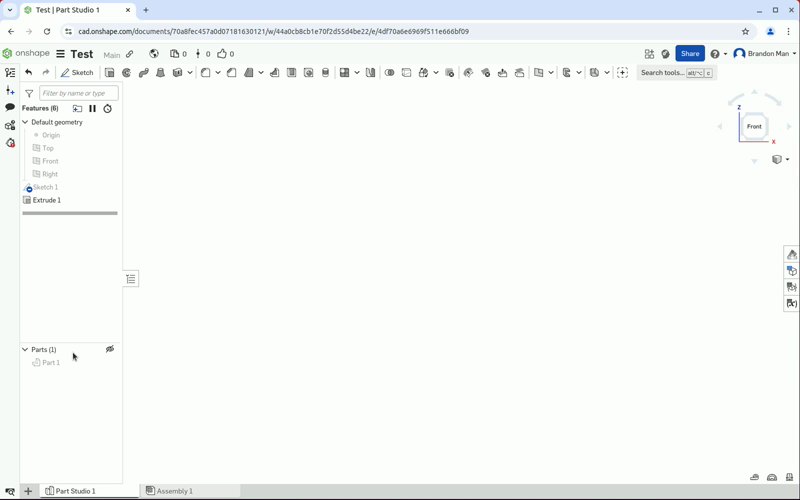
key_down(shift)
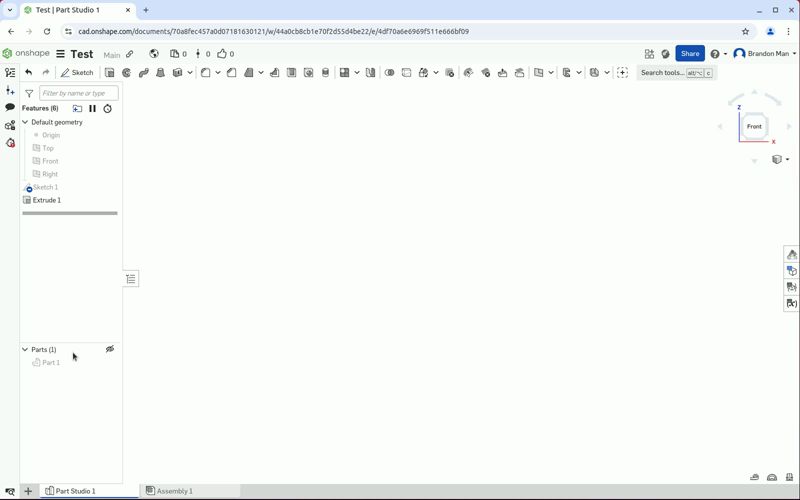
key(left)
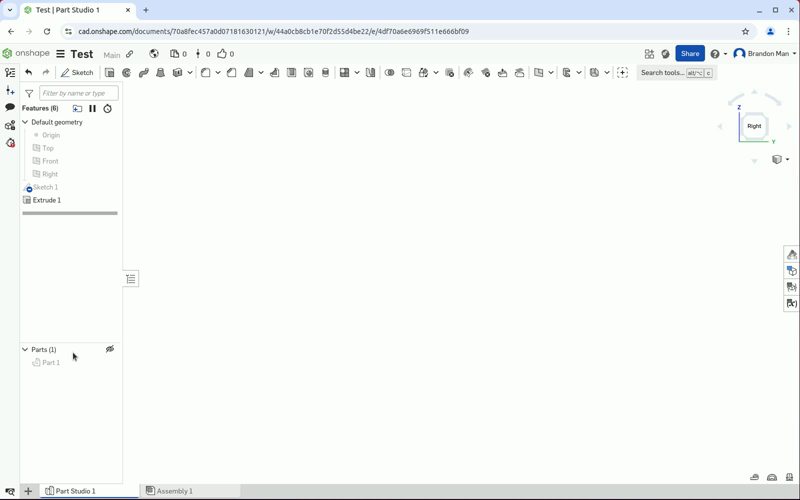
key_up(shift)
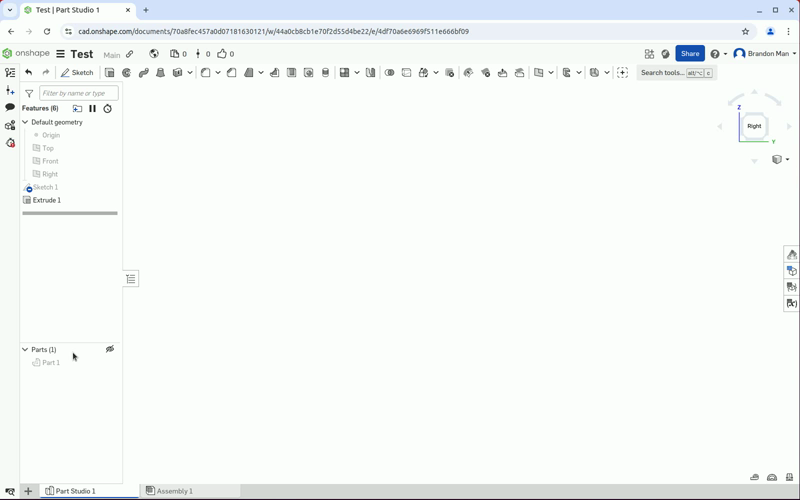
mouse_move(73, 352)
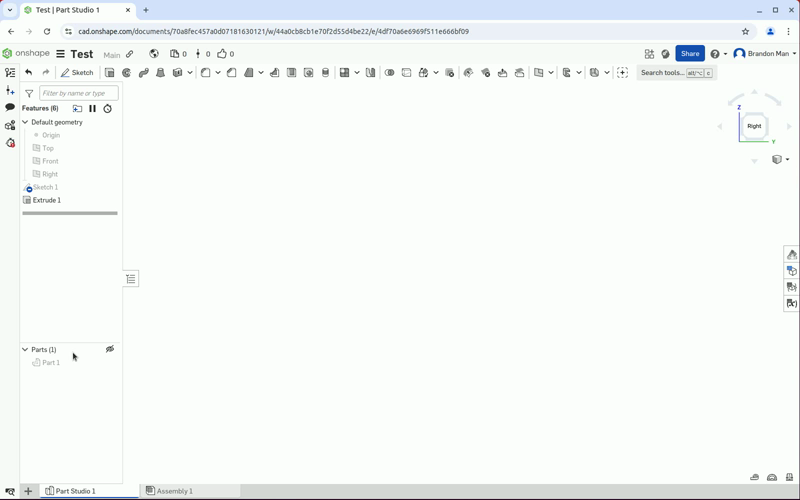
key(shift+y)
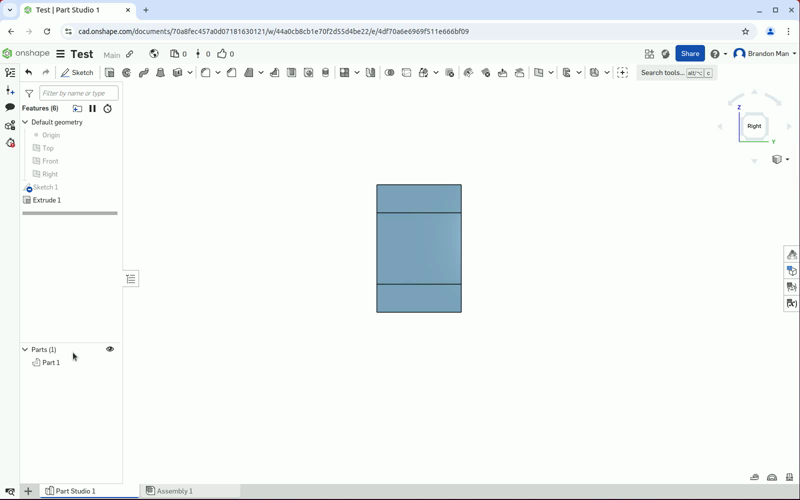
mouse_move(541, 75)
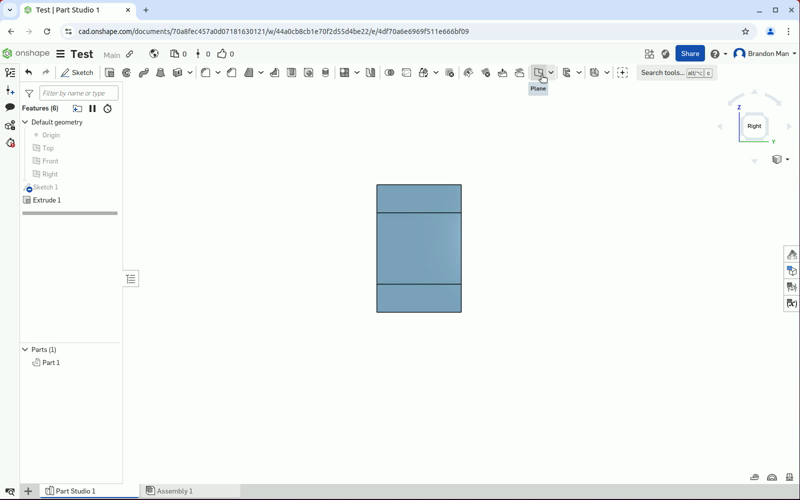
click(541, 75)
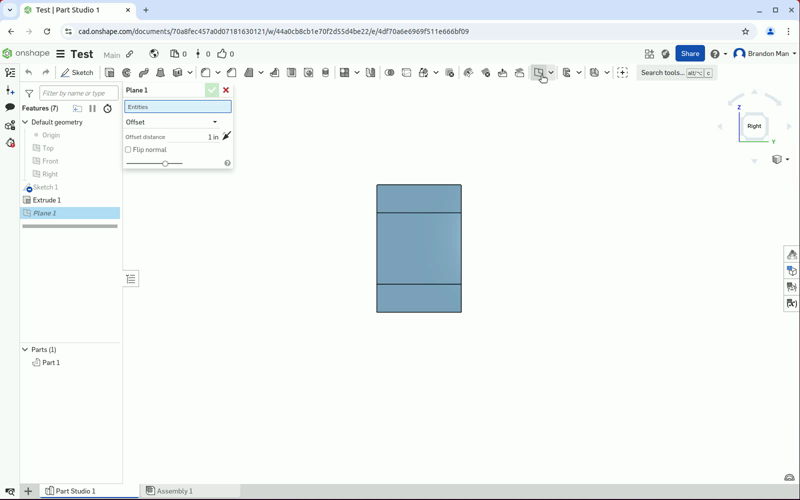
mouse_move(73, 176)
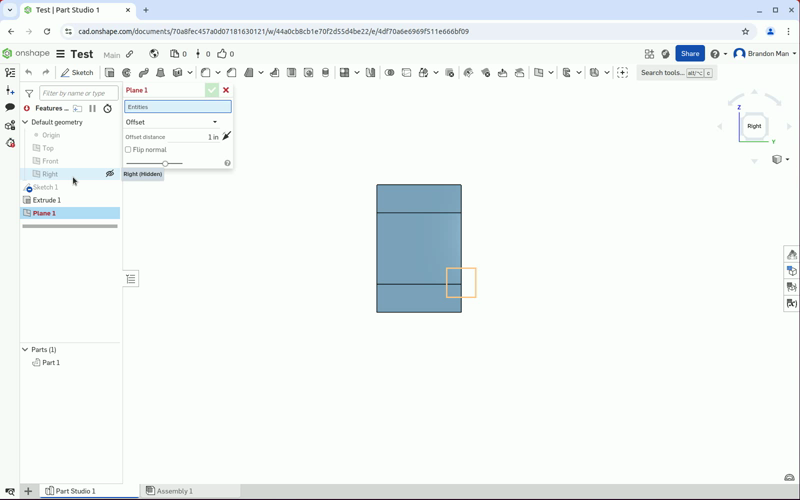
click(73, 176)
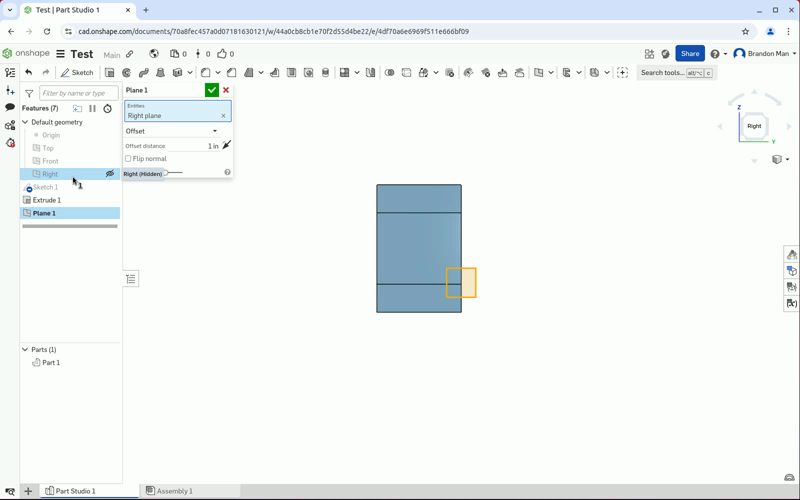
key(tab, 2)
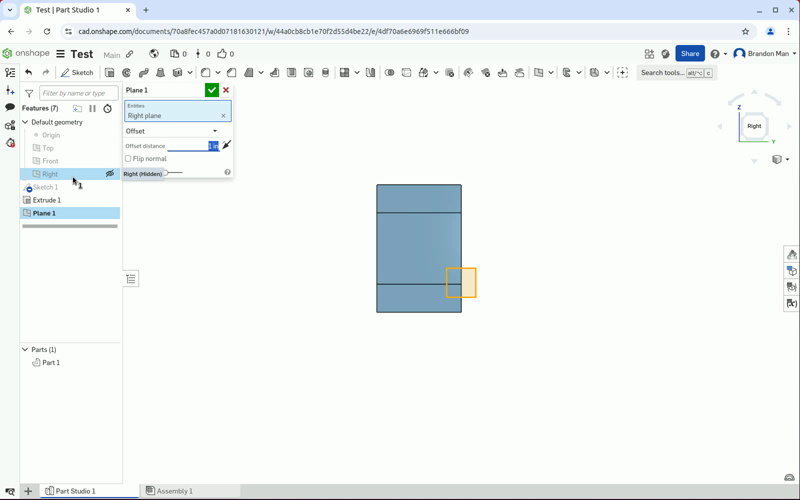
text(3.851)
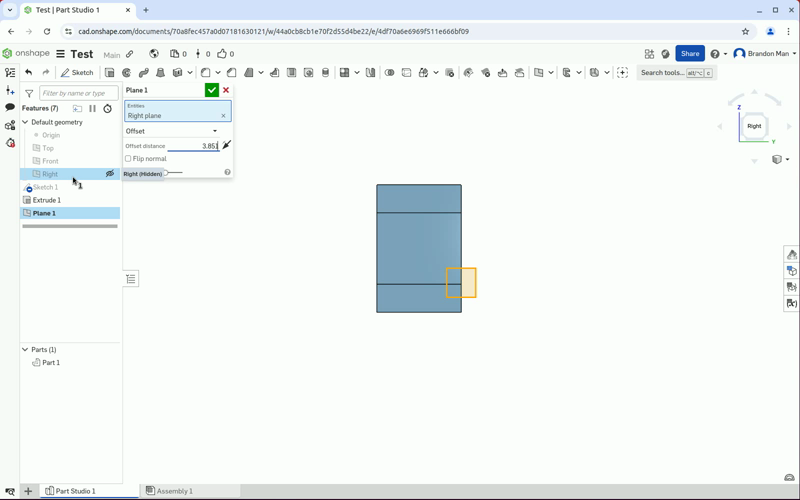
key(enter, 2)
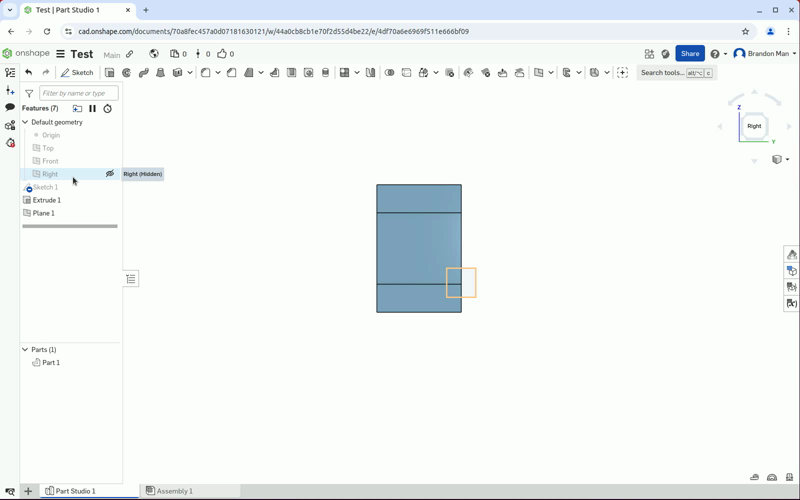
key(shift+s)
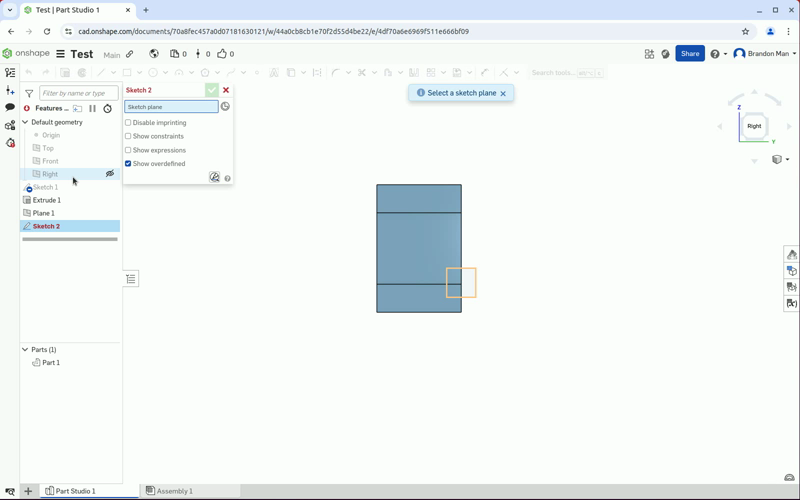
mouse_move(73, 215)
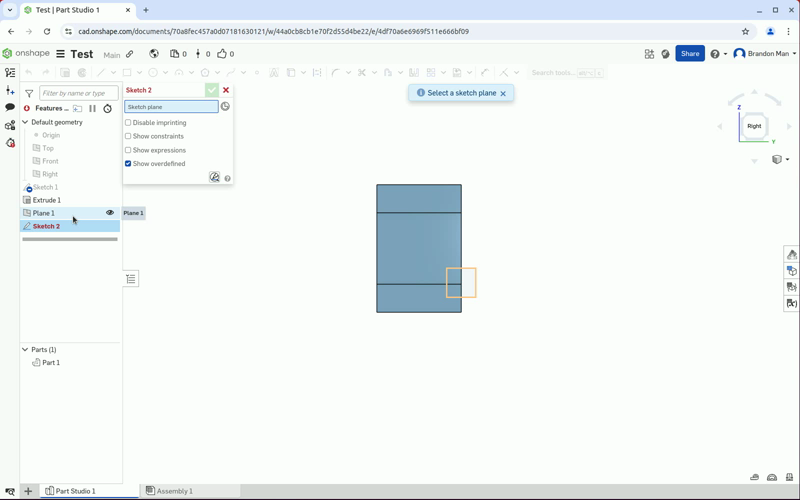
click(73, 215)
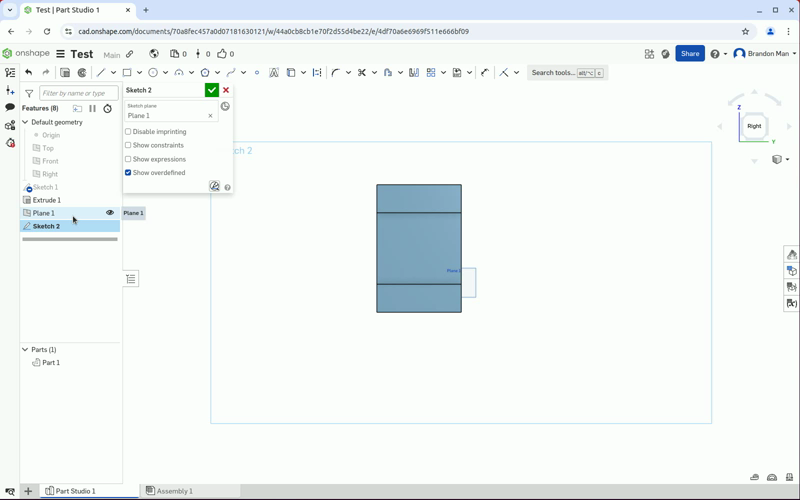
mouse_move(73, 352)
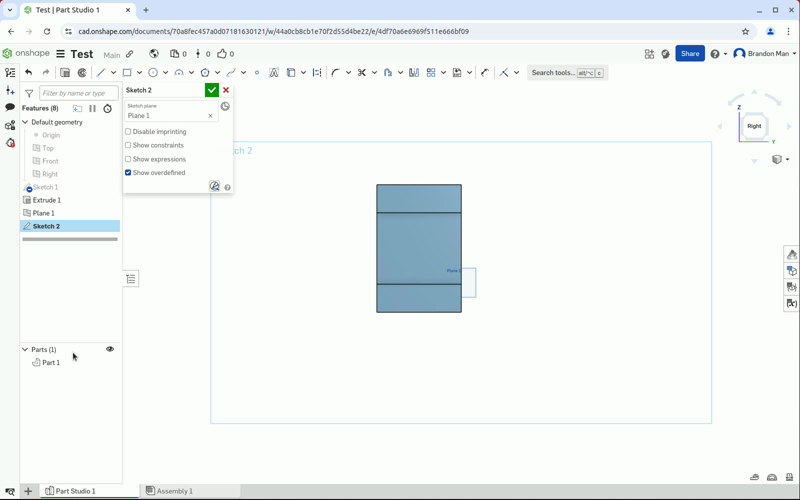
key(y)
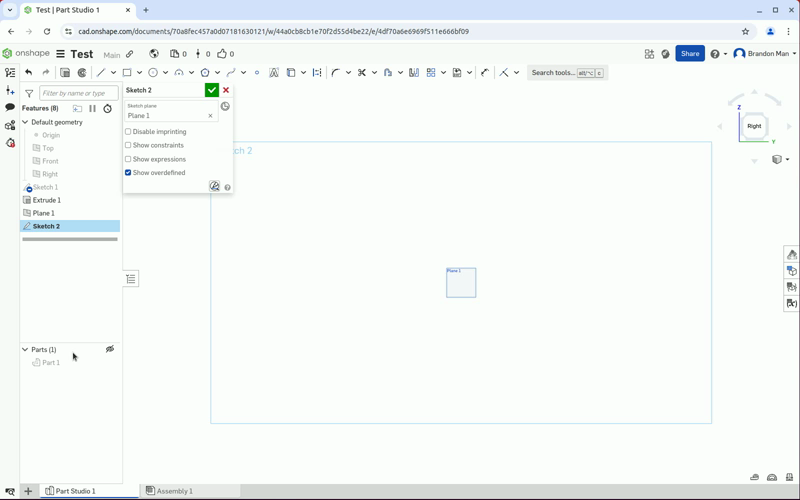
key(c)
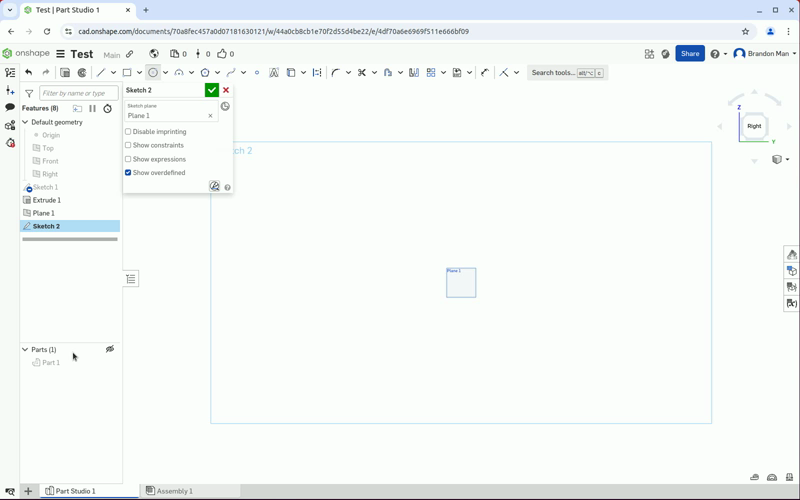
key_down(shift)
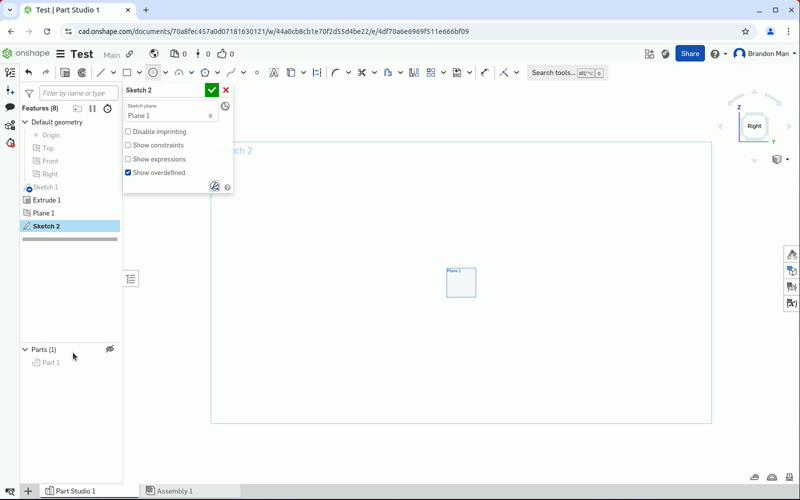
mouse_move(419, 233)
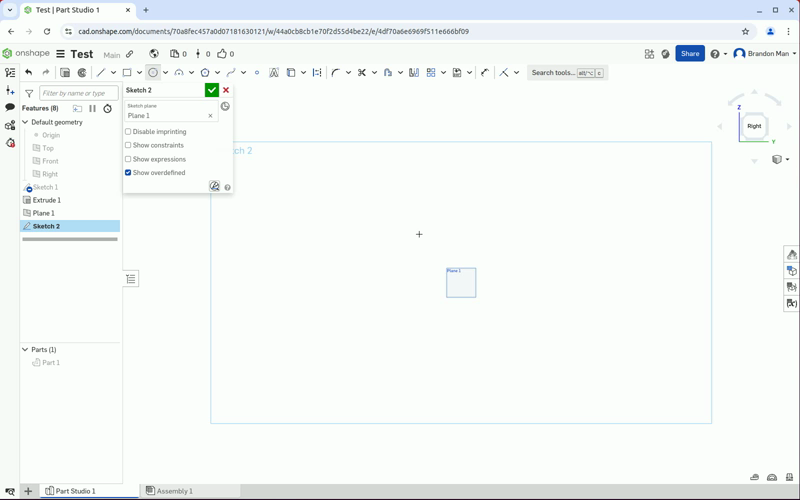
click(419, 233)
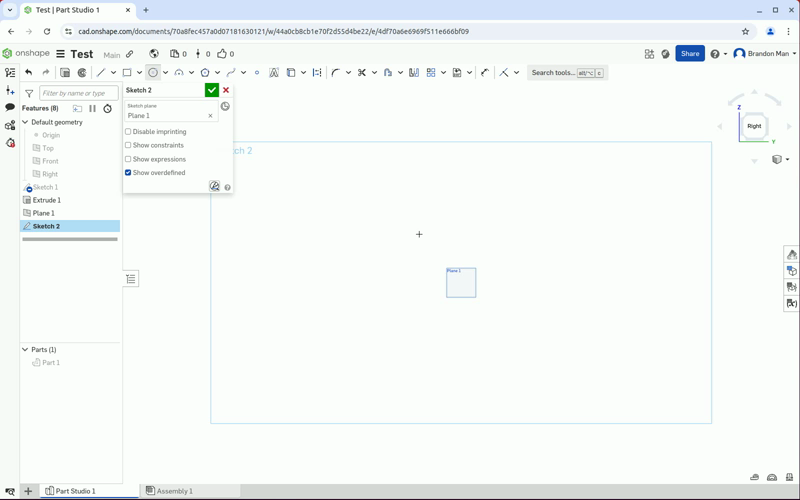
key_up(shift)
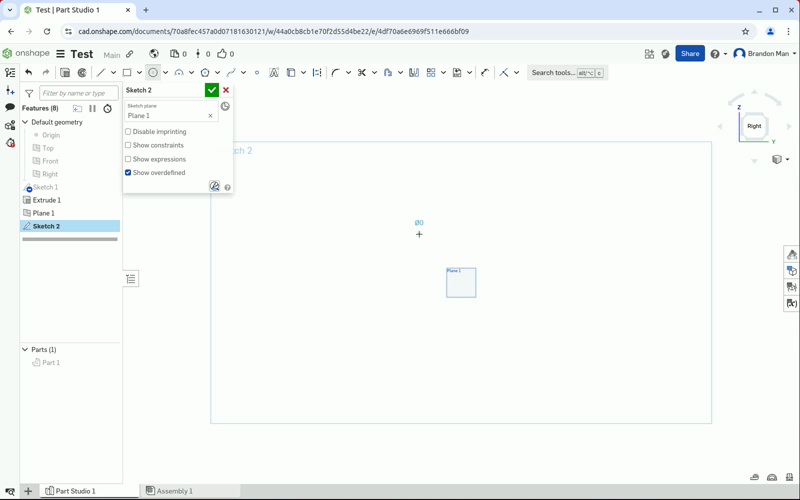
mouse_move(436, 233)
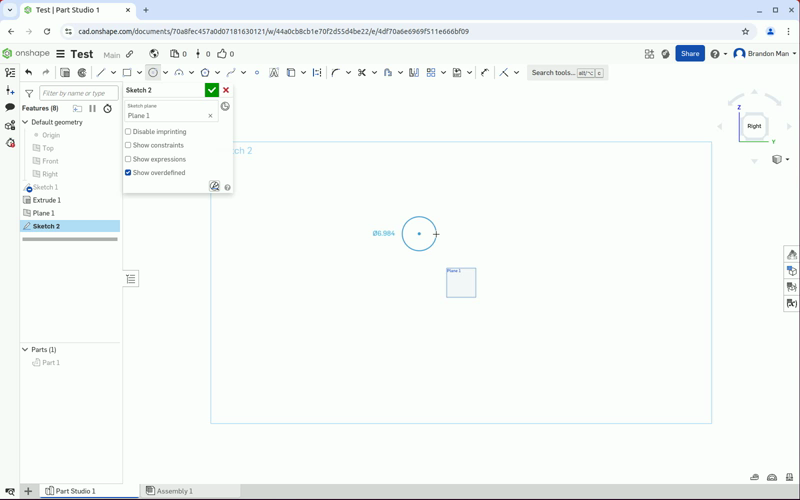
click(436, 233)
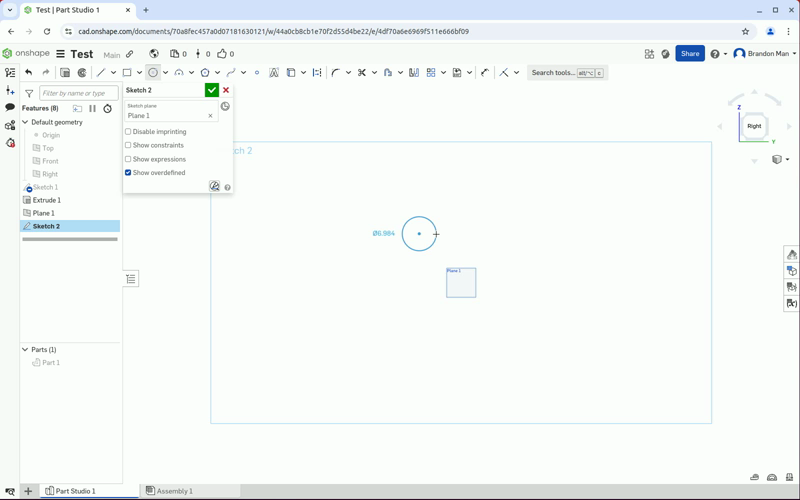
key(esc)
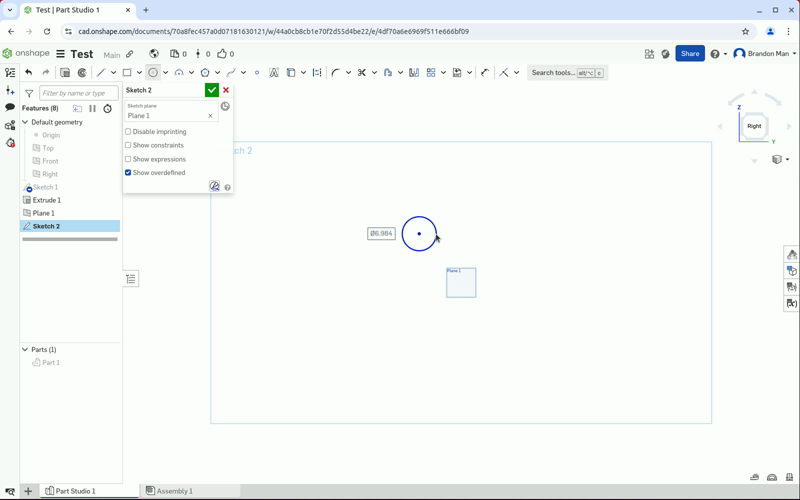
mouse_move(404, 237)
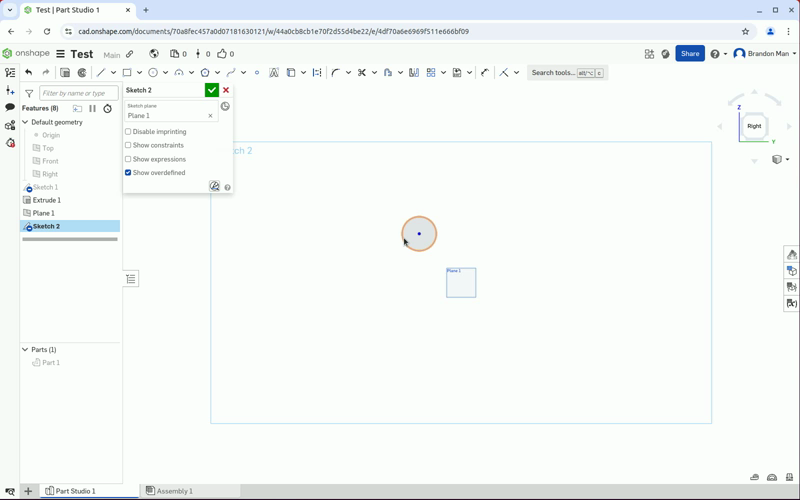
scroll(6)
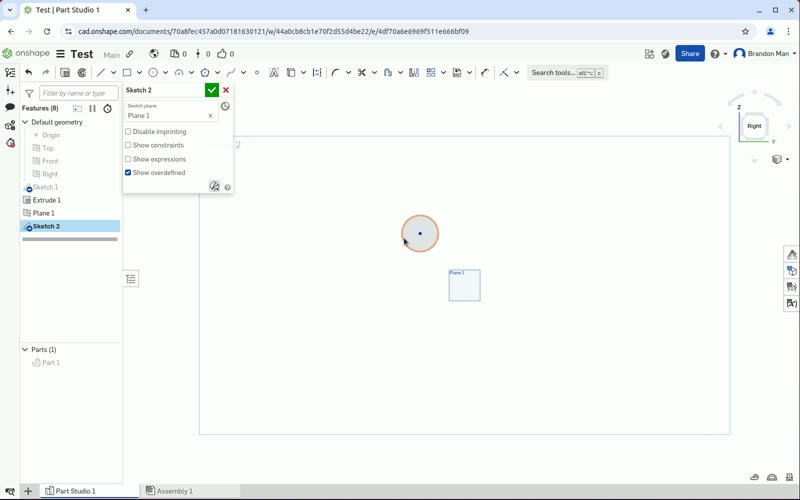
scroll(6)
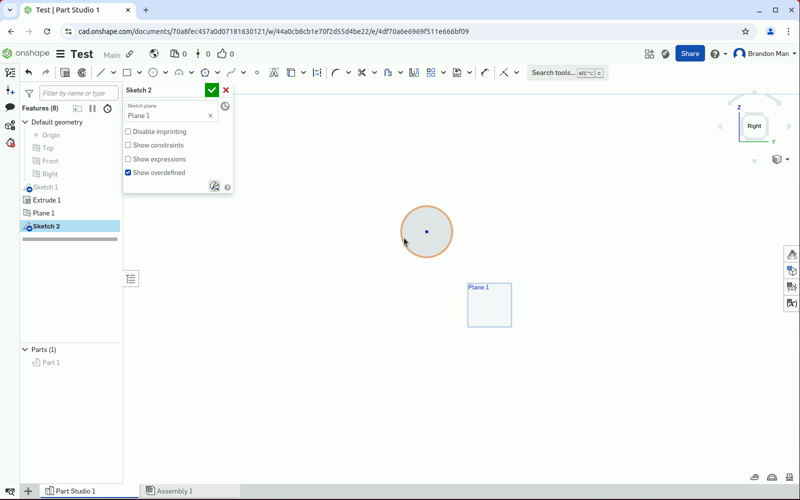
scroll(6)
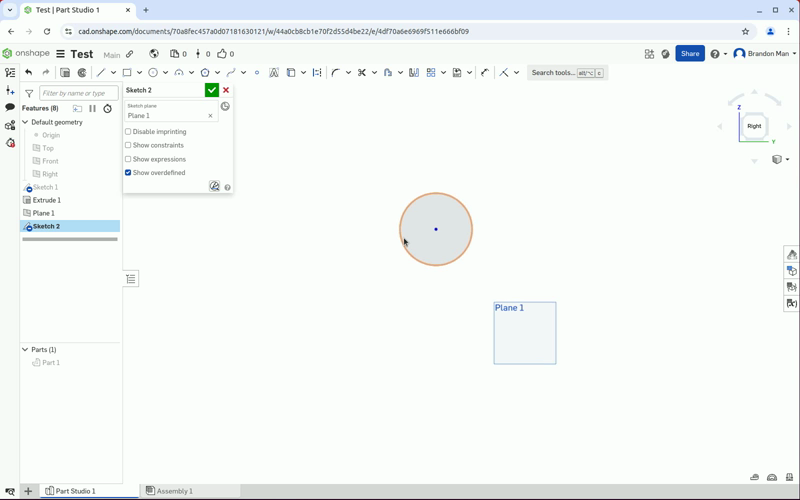
scroll(6)
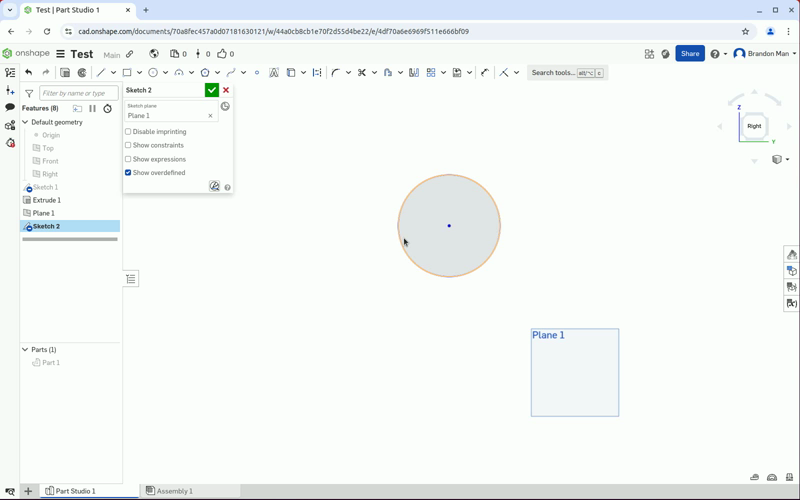
scroll(6)
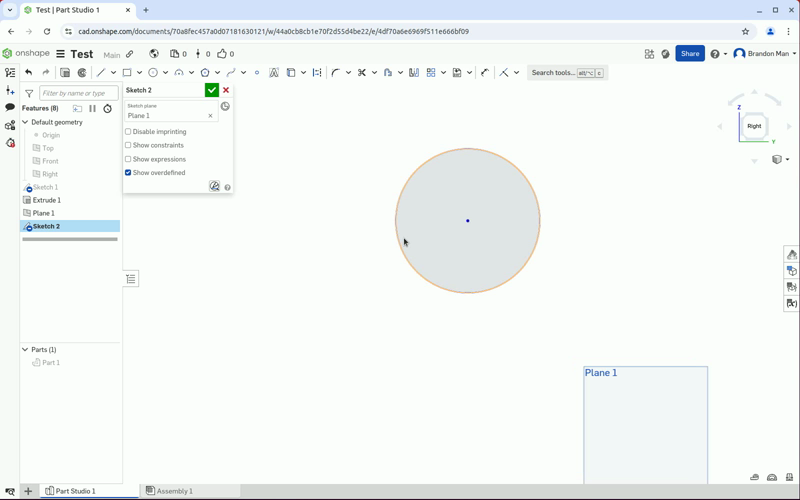
scroll(6)
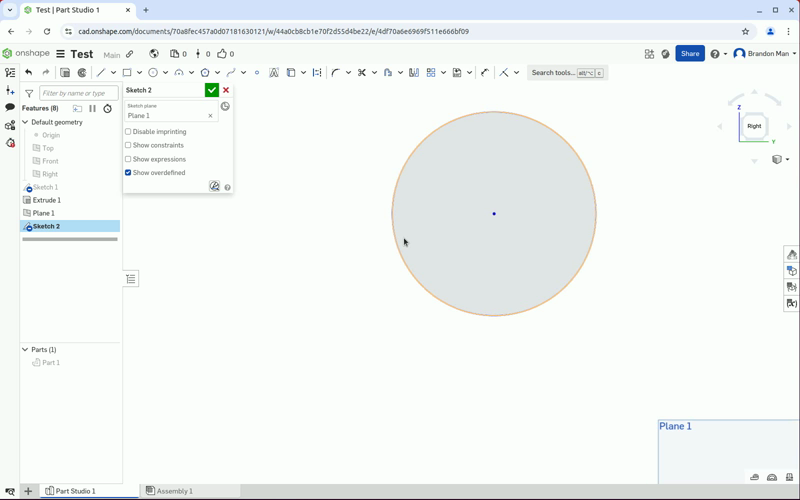
scroll(6)
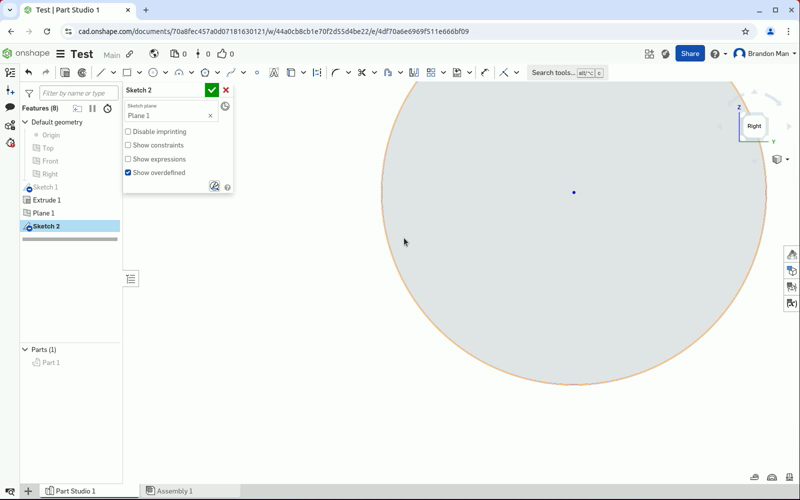
click(404, 237)
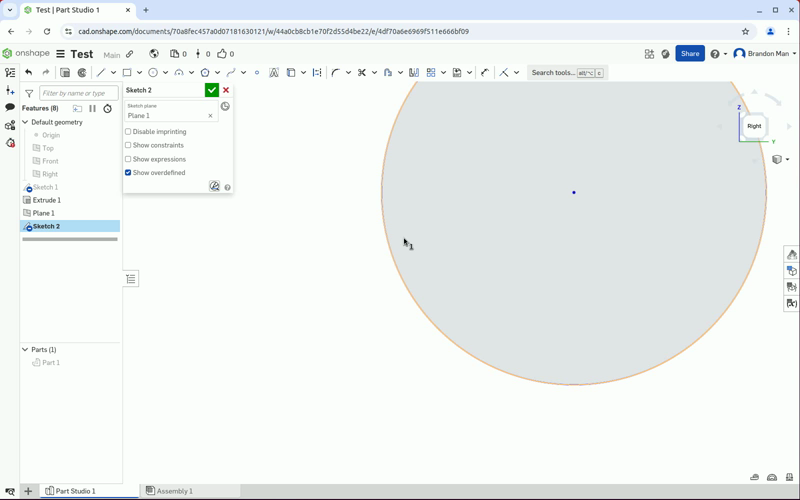
scroll(-6)
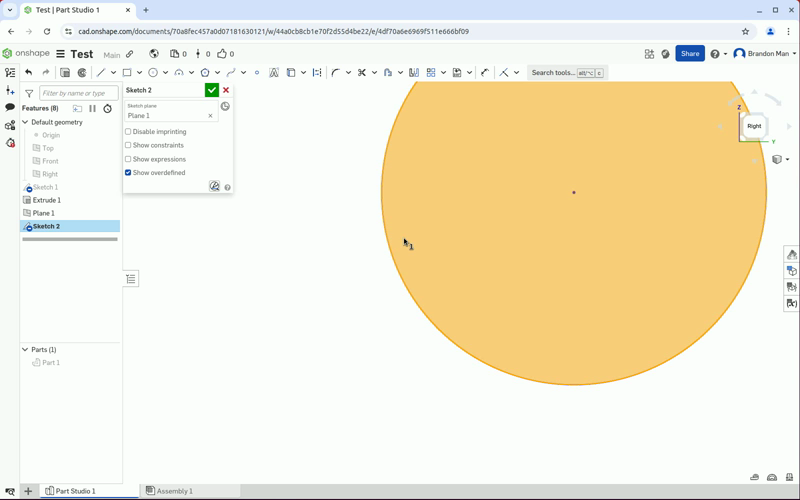
scroll(-6)
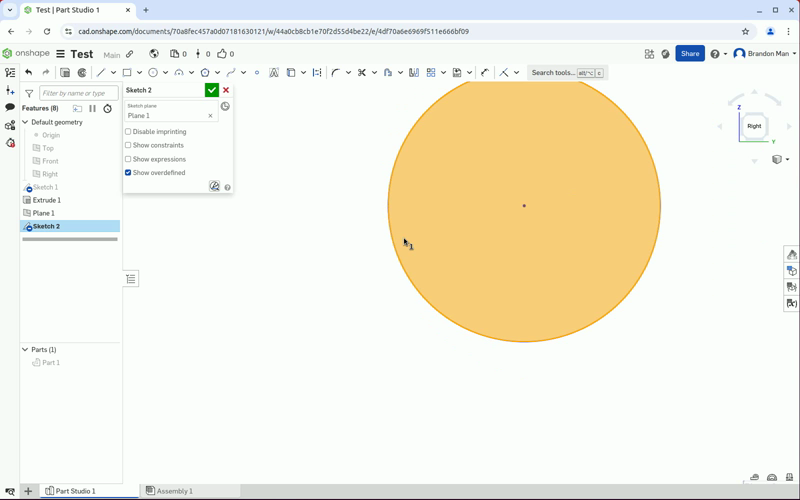
scroll(-6)
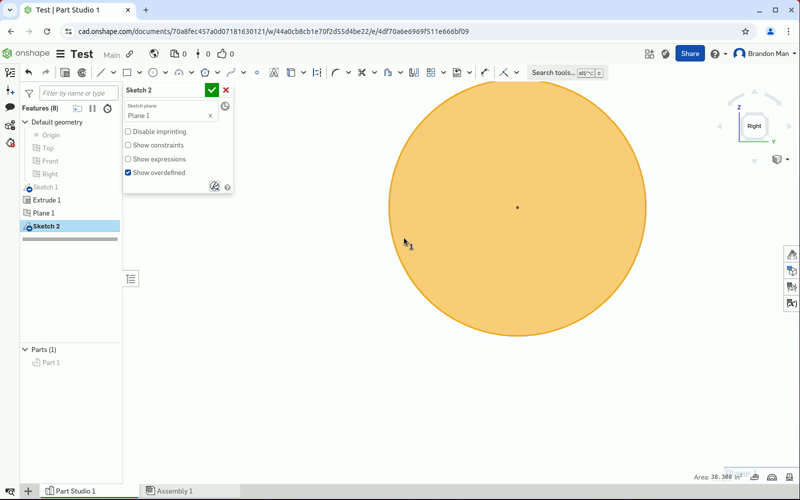
scroll(-6)
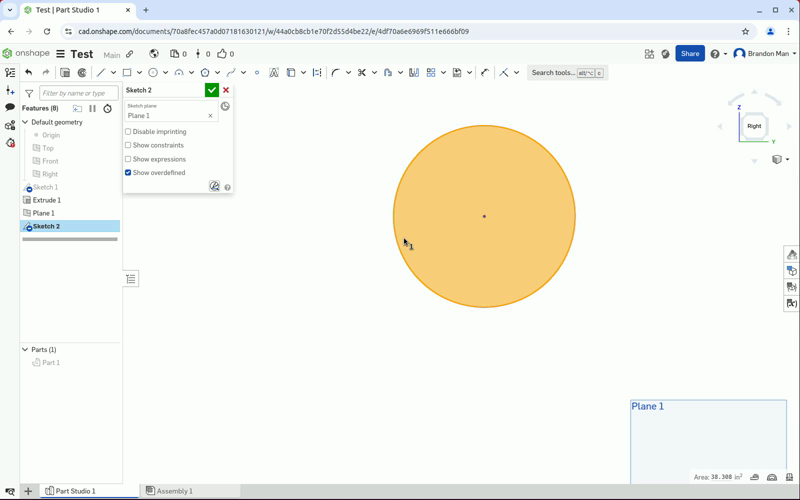
scroll(-6)
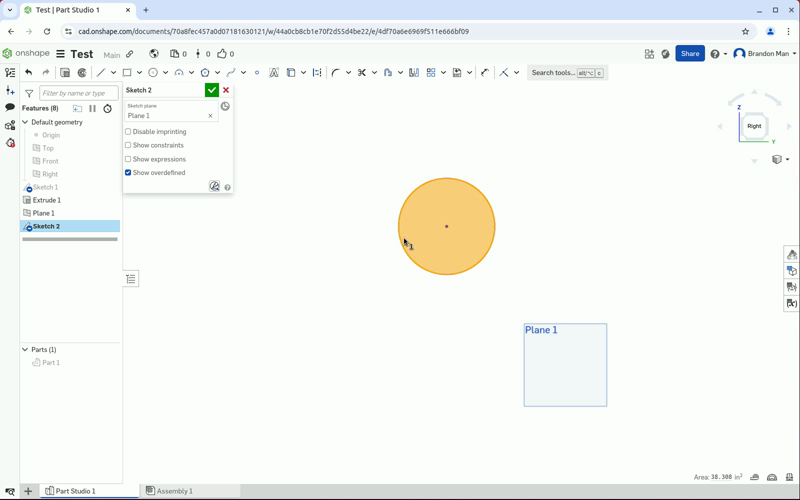
scroll(-6)
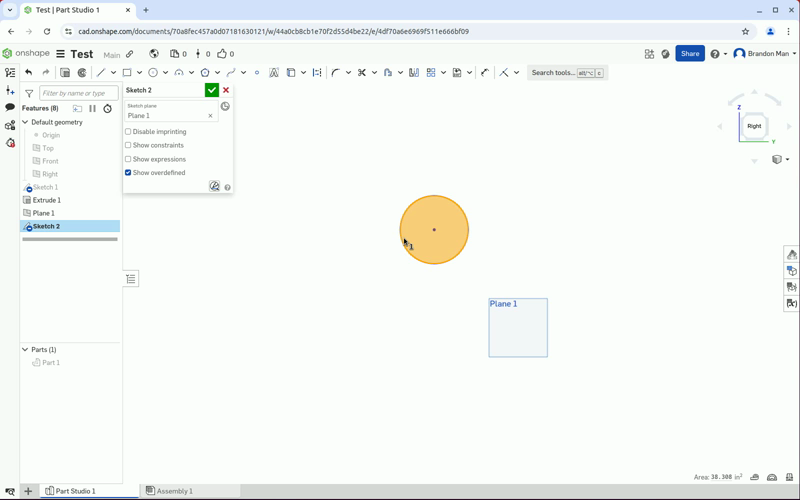
scroll(-6)
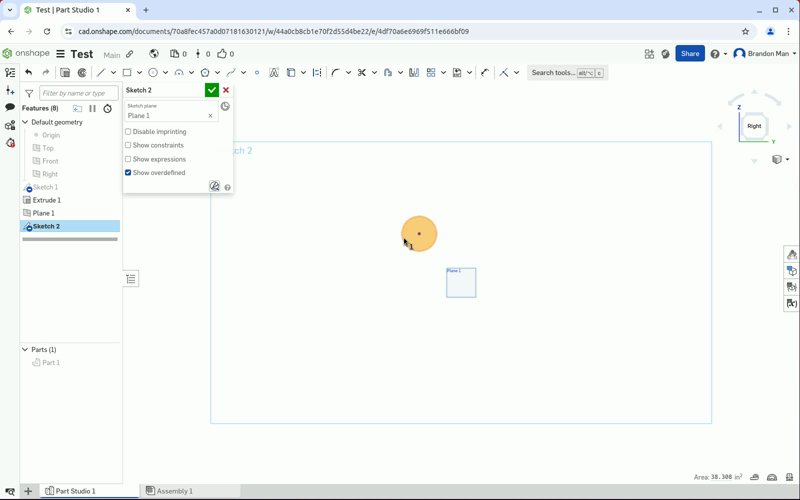
mouse_move(73, 352)
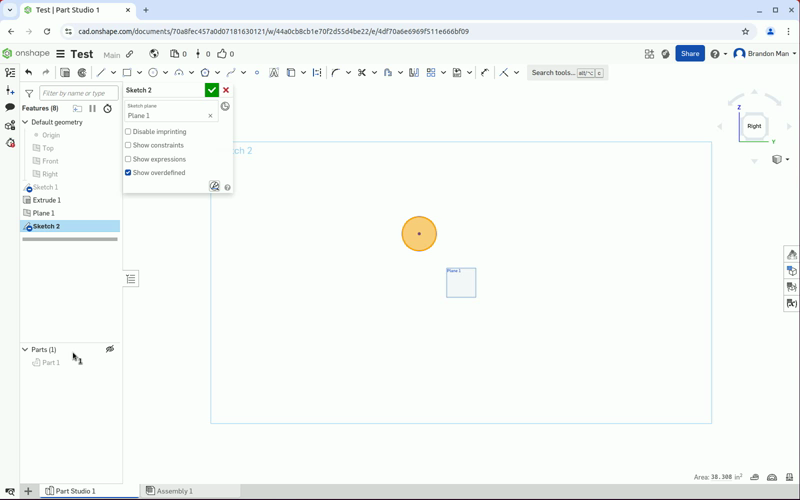
key(shift+y)
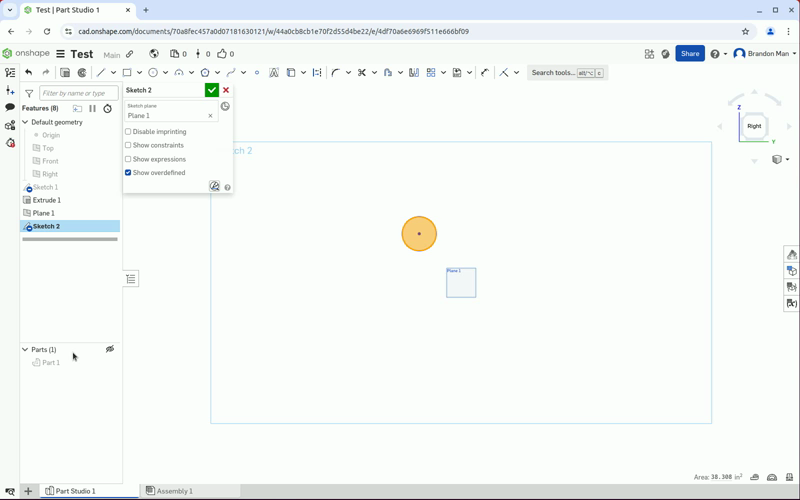
key(shift+e)
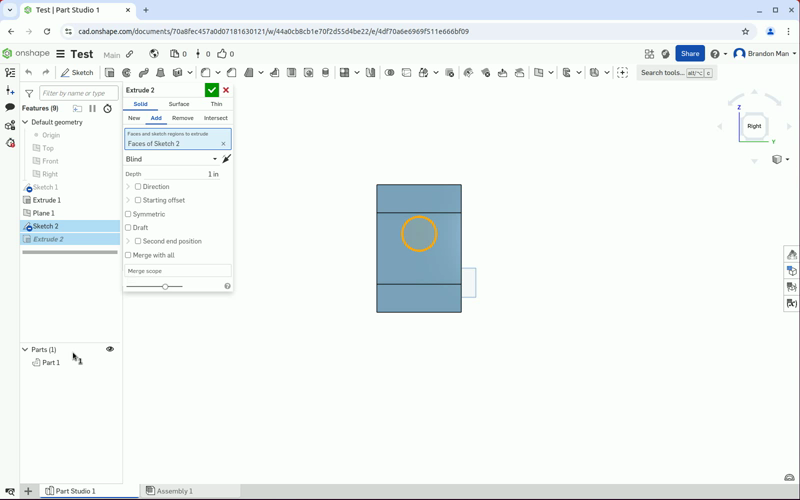
mouse_move(143, 106)
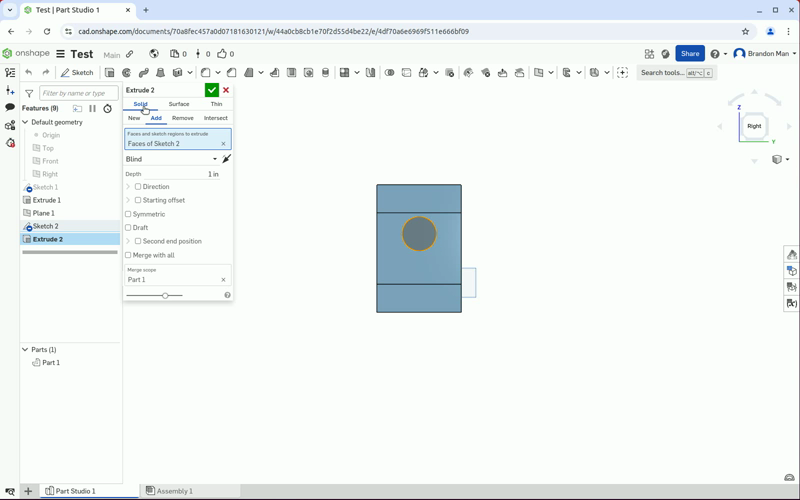
click(143, 106)
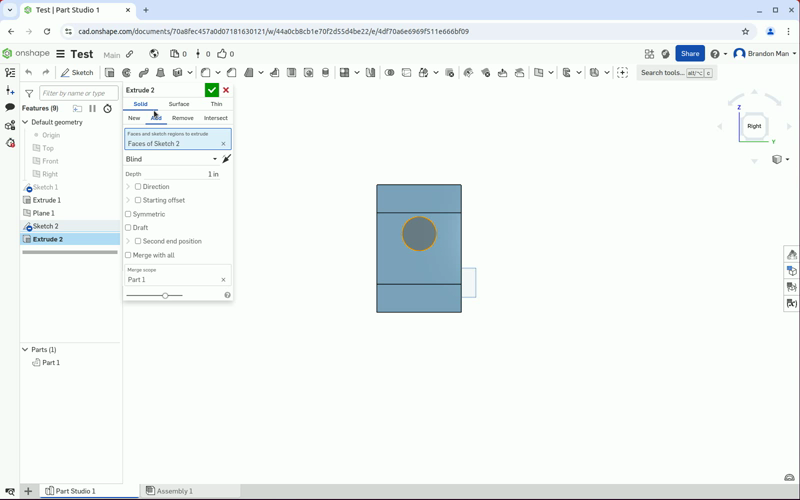
mouse_move(186, 120)
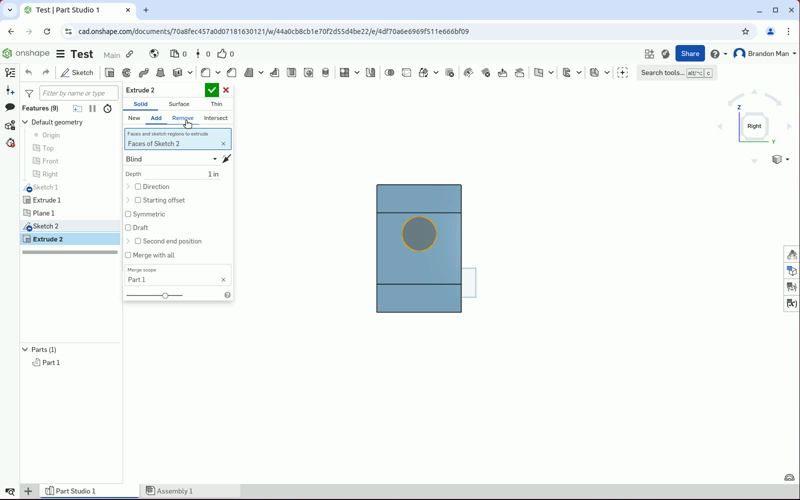
click(186, 120)
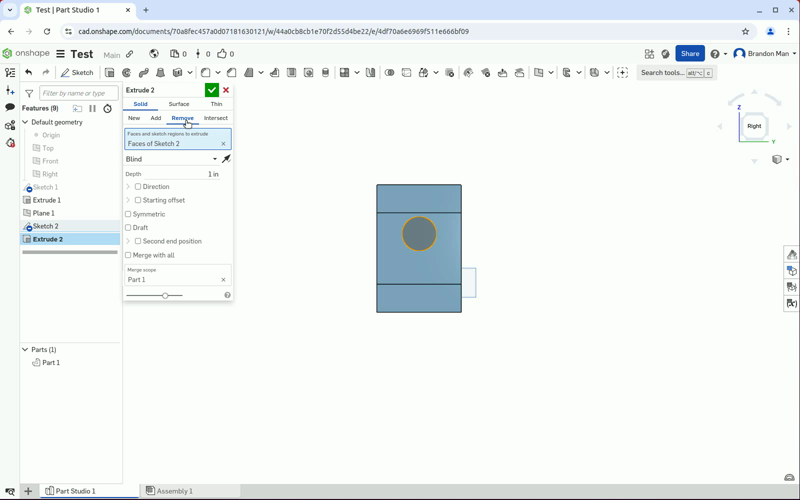
key(tab, 4)
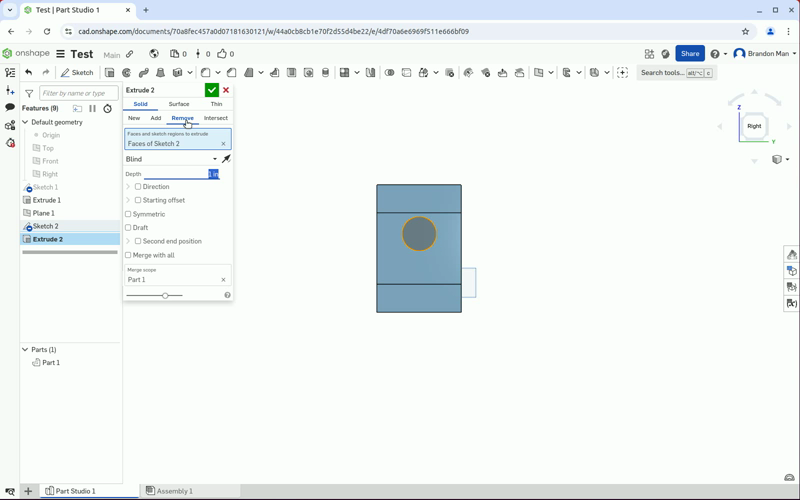
text(29.126)
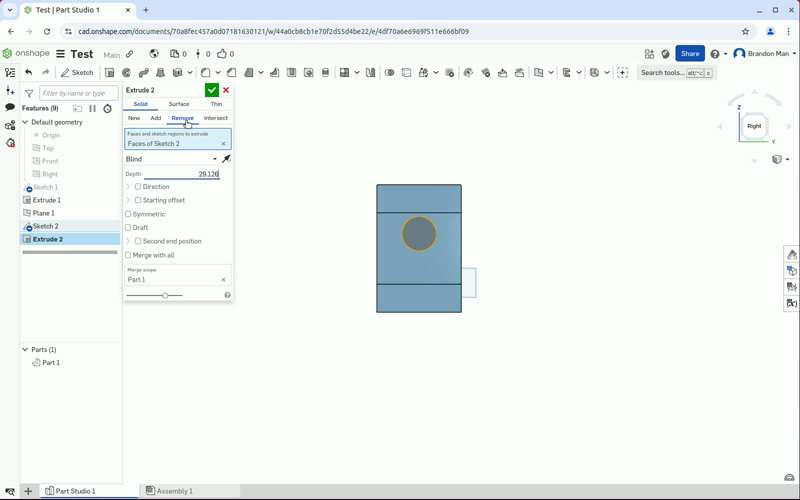
key(tab, 6)
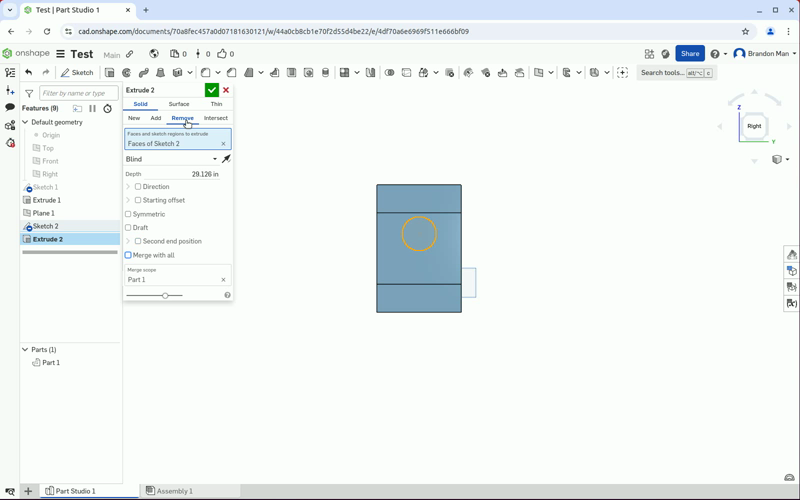
key(space)
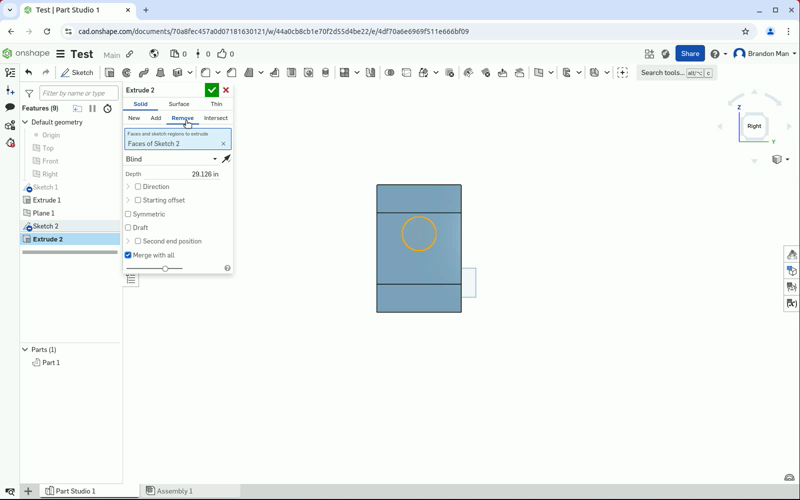
key(enter)
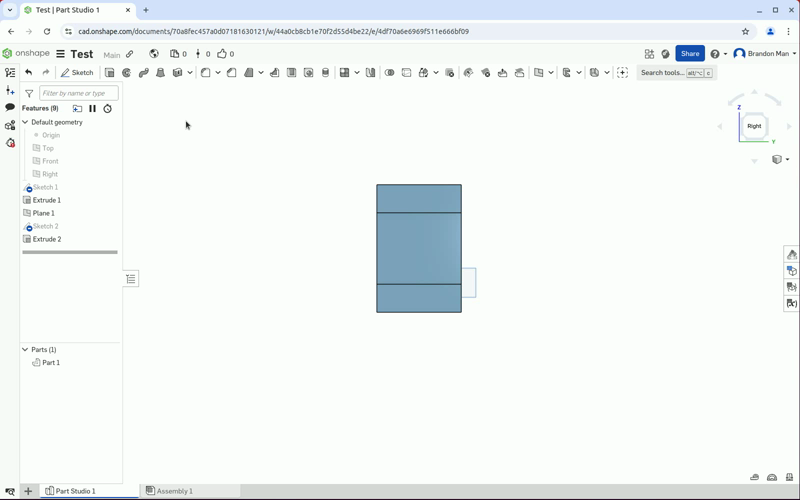
key(shift+h)
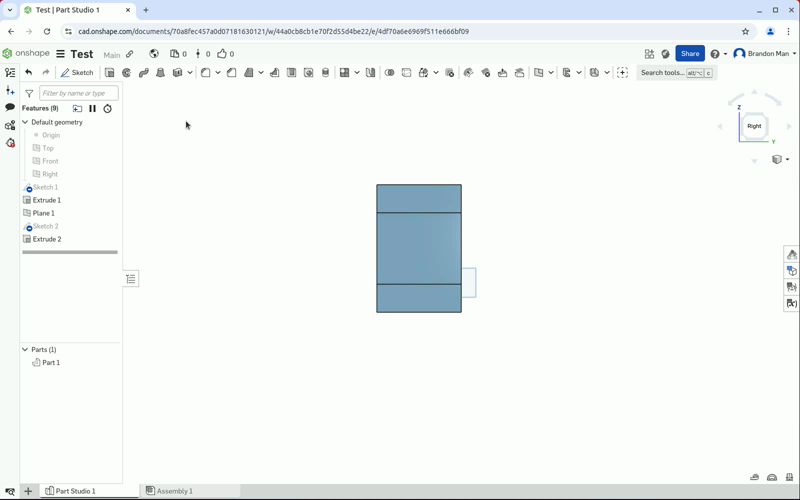
key(shift+h)
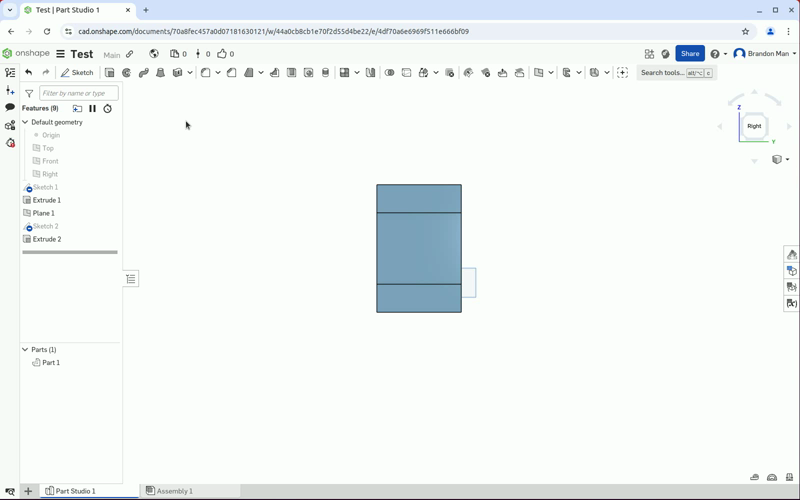
mouse_move(73, 189)
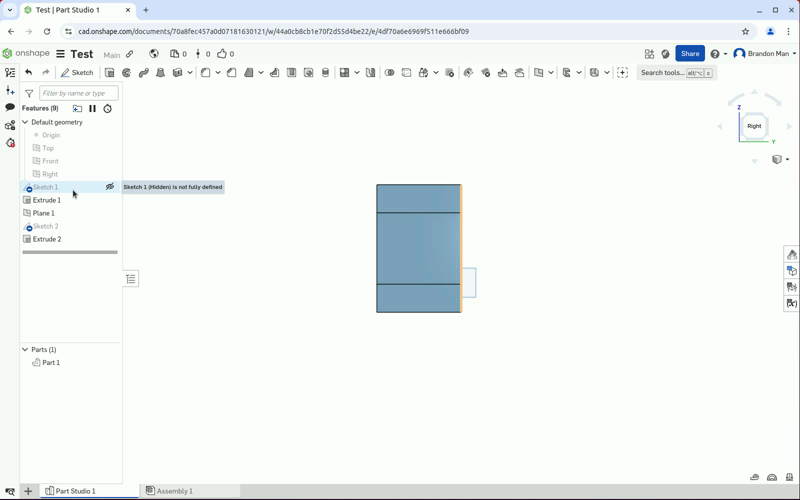
click(73, 189)
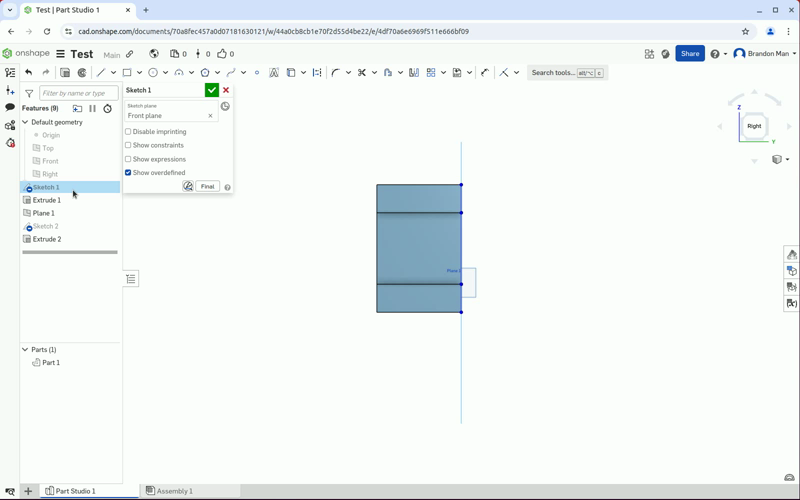
mouse_move(229, 92)
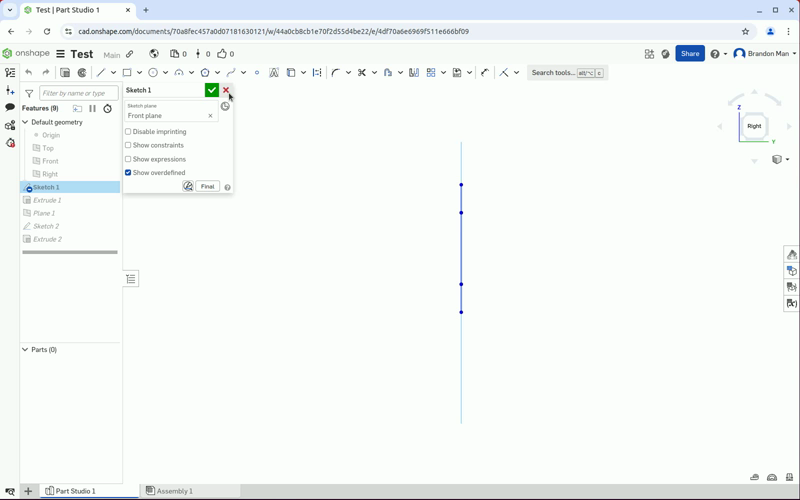
click(229, 92)
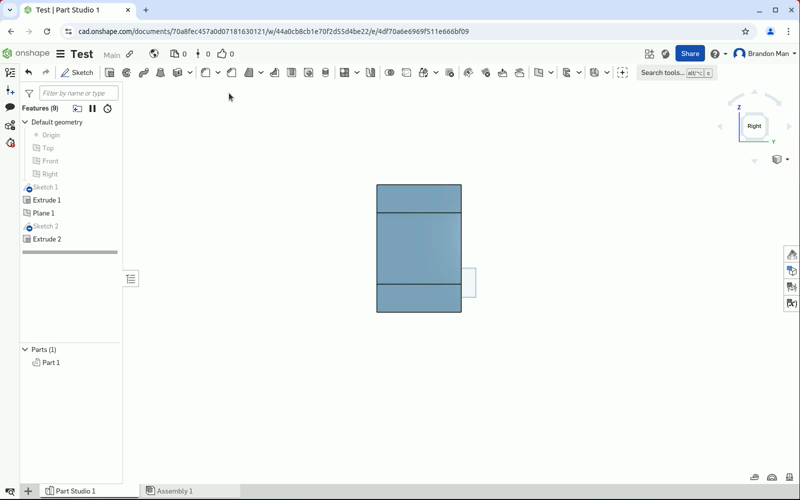
mouse_move(73, 352)
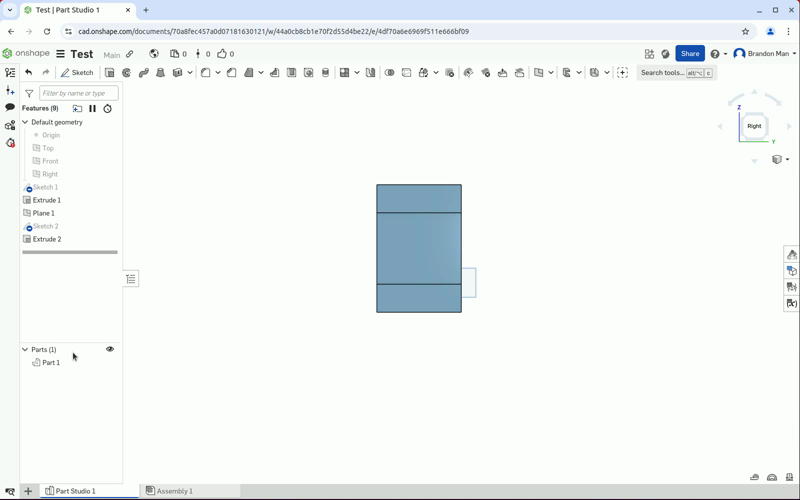
key(y)
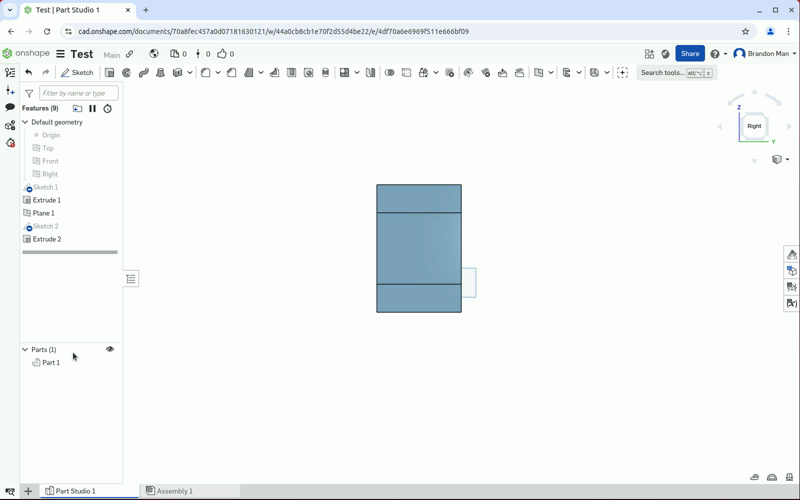
key(shift+p)
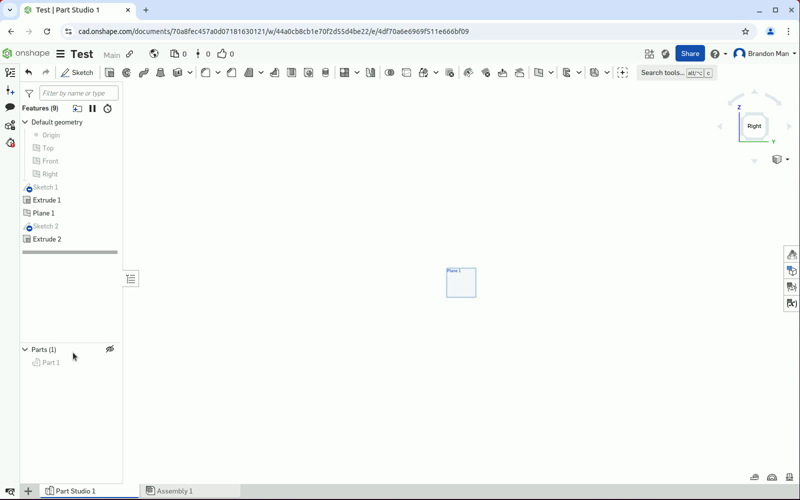
key(space)
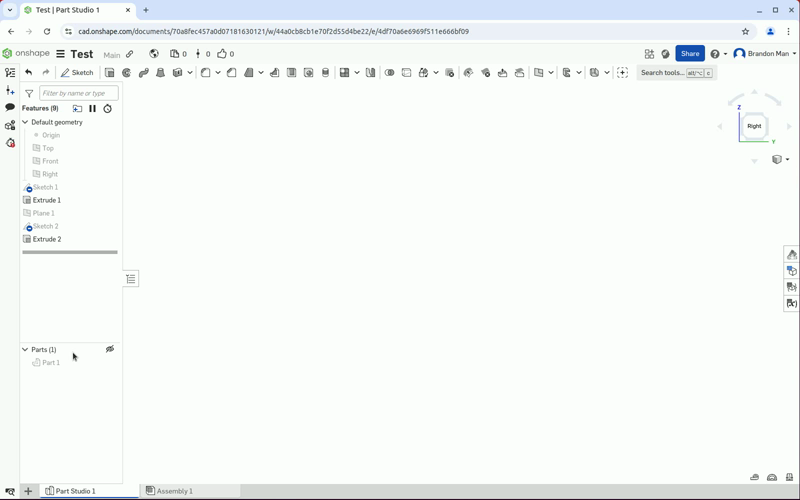
key_down(shift)
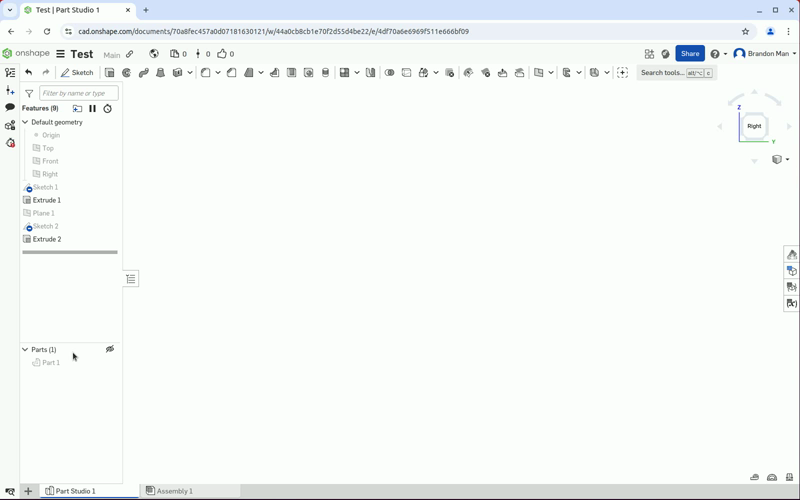
key(right)
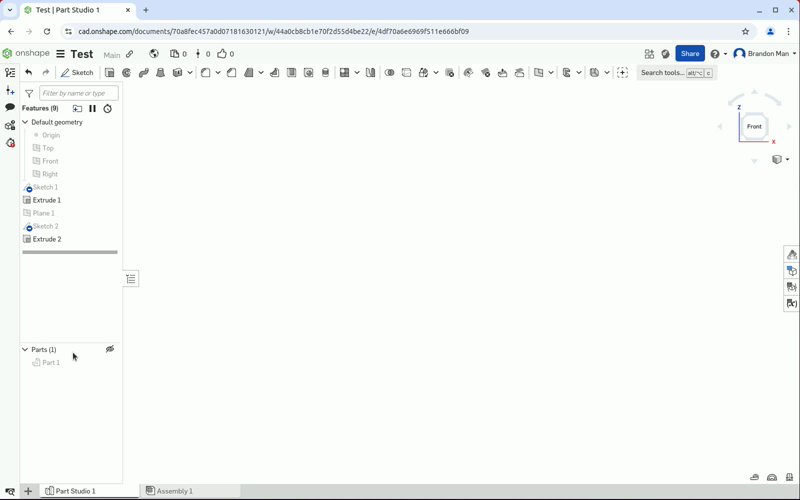
key_up(shift)
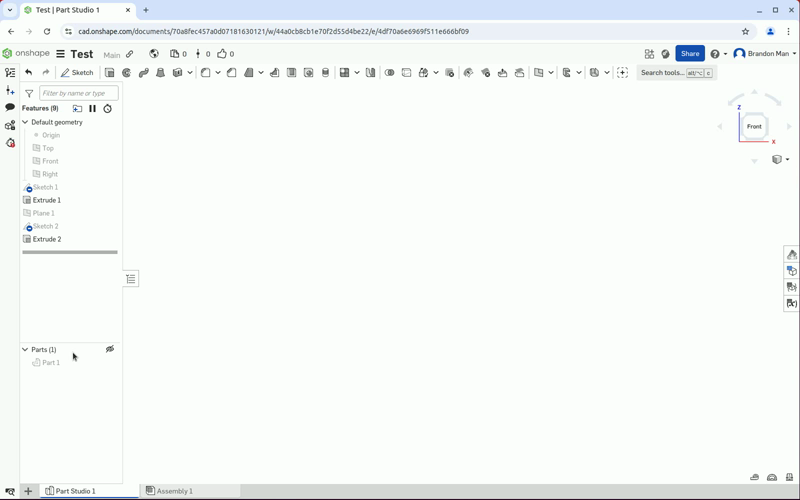
key(space)
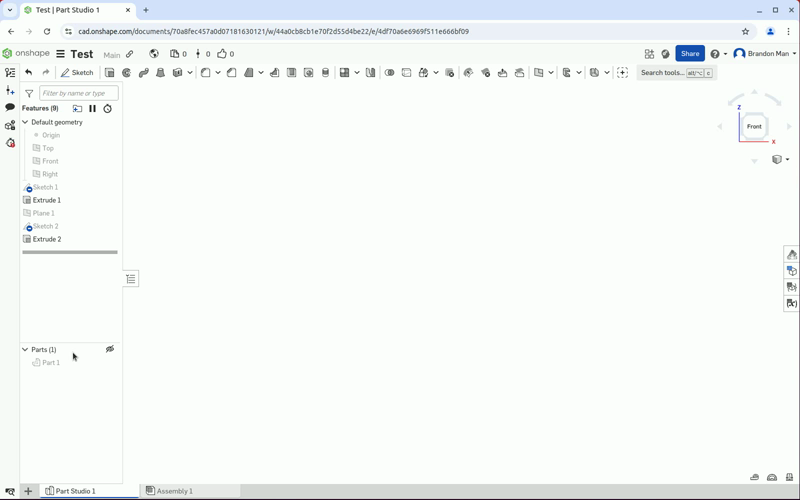
key_down(shift)
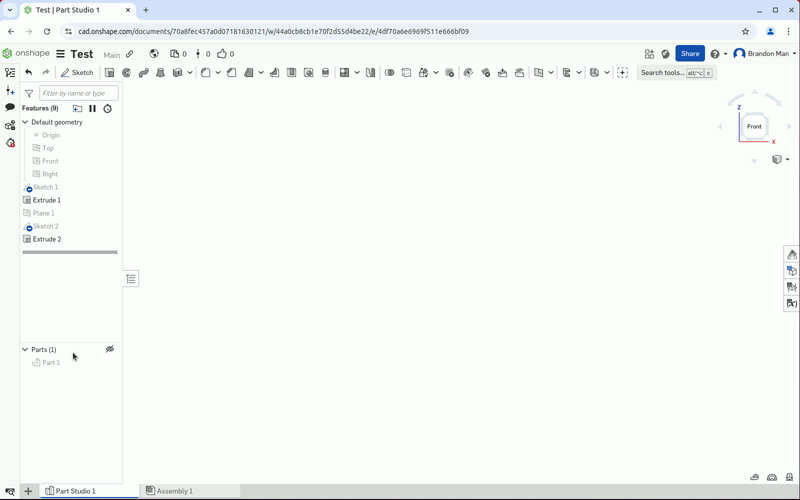
key(down)
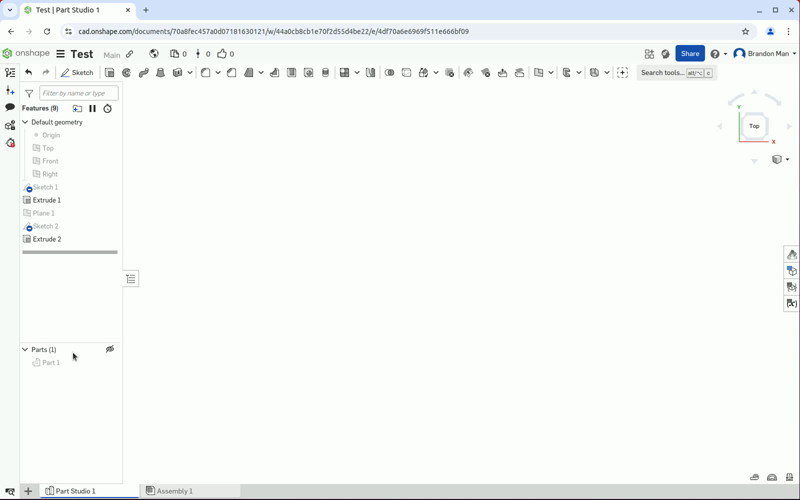
key_up(shift)
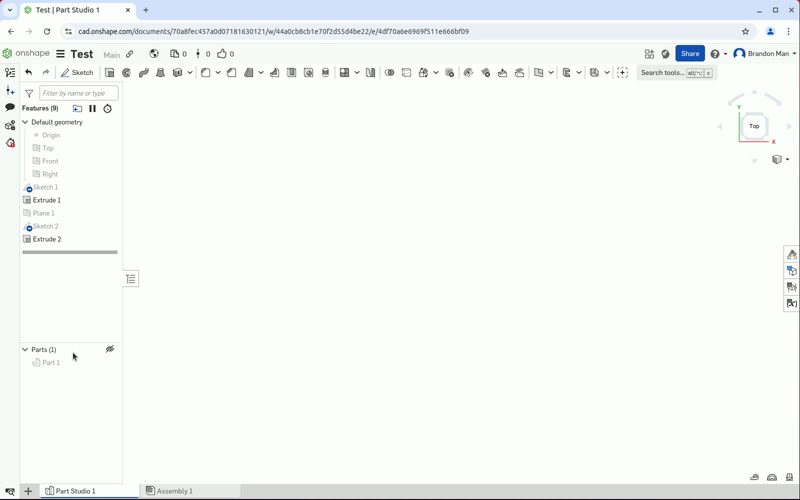
mouse_move(73, 352)
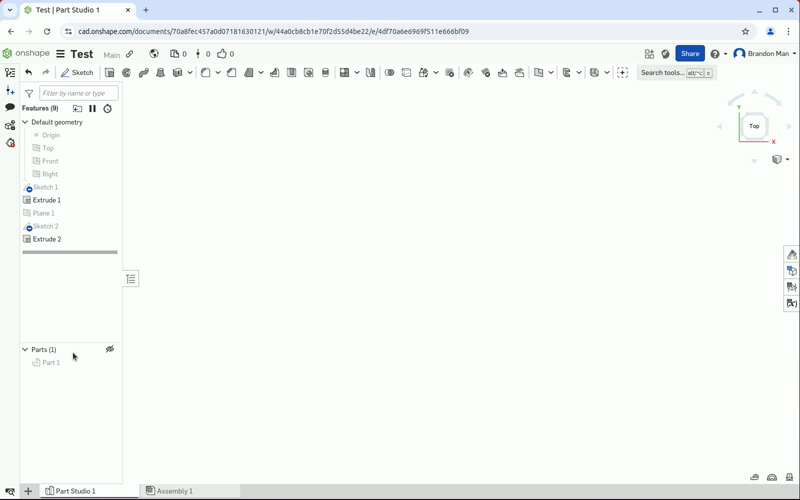
key(shift+y)
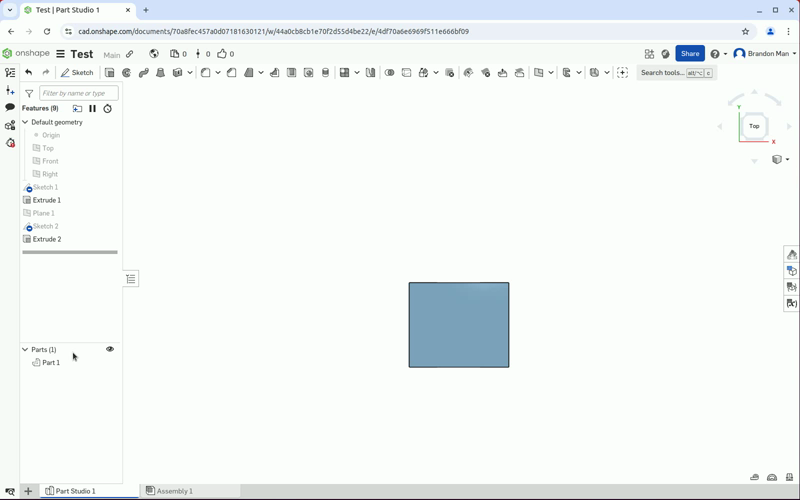
mouse_move(541, 75)
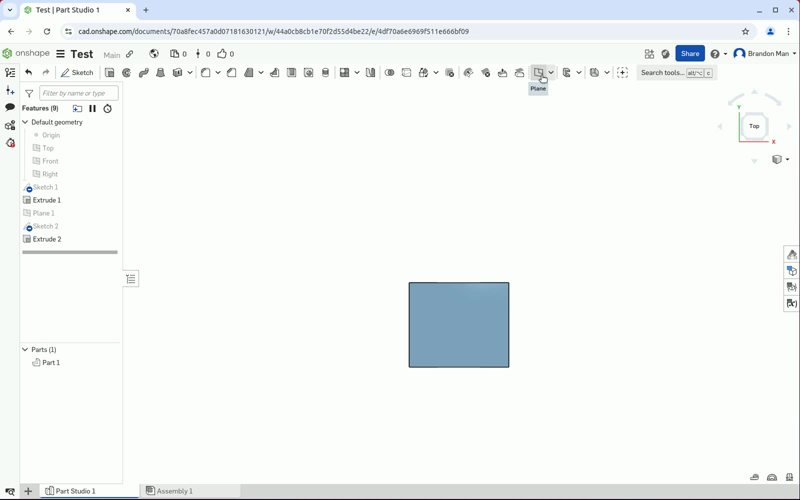
click(541, 75)
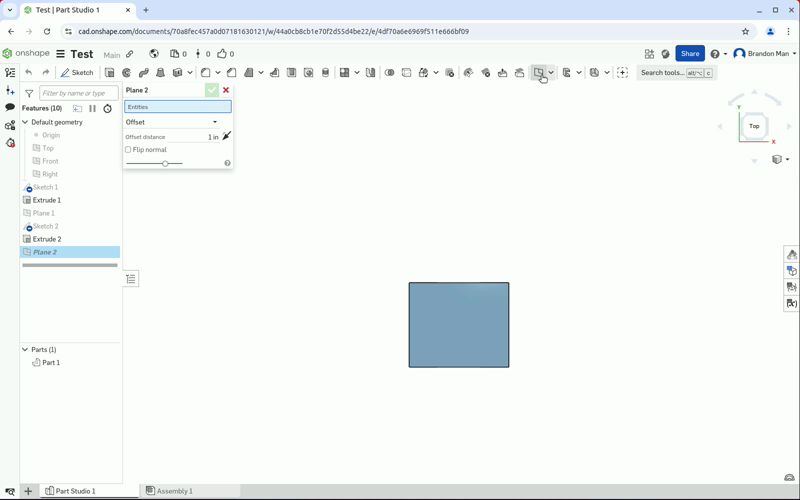
mouse_move(73, 150)
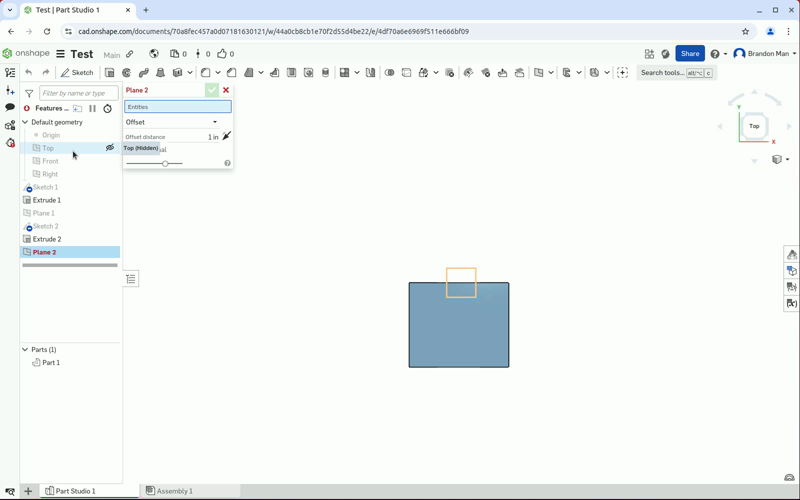
click(73, 150)
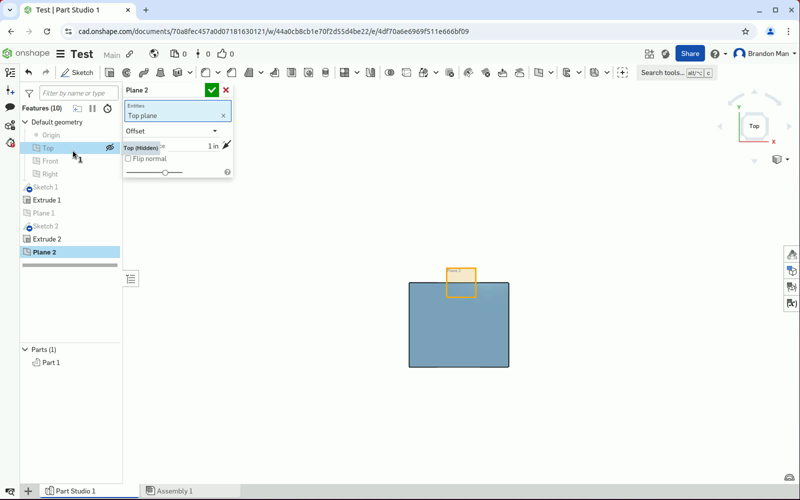
key(tab, 2)
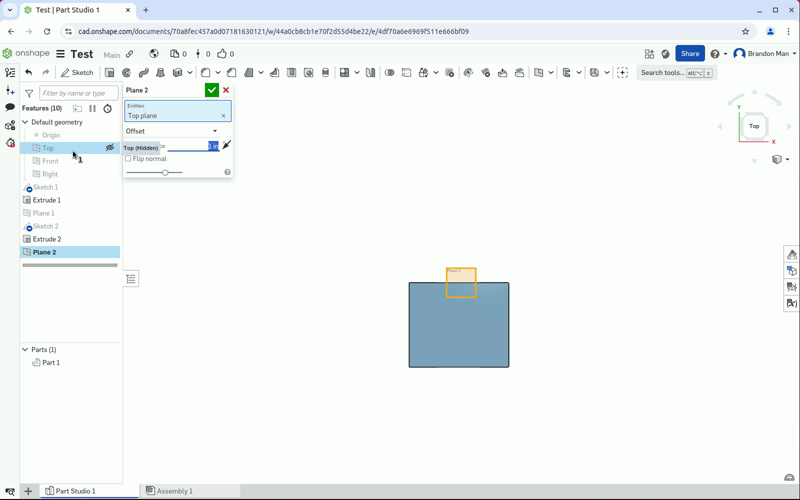
text(20.212)
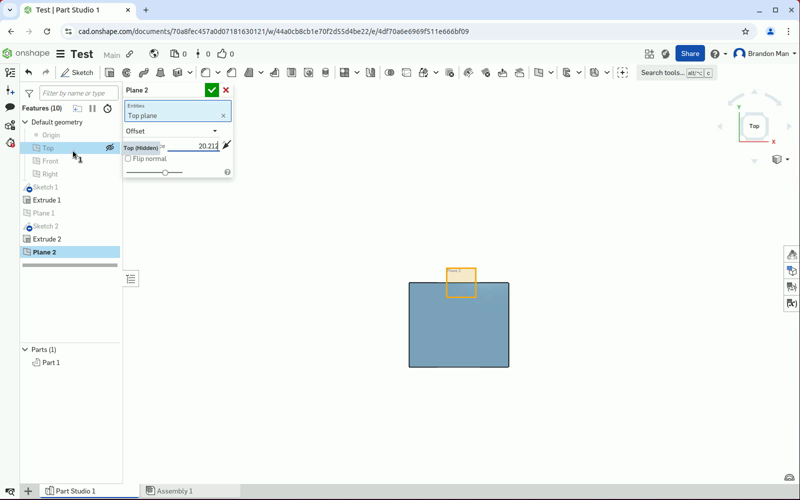
key(enter, 2)
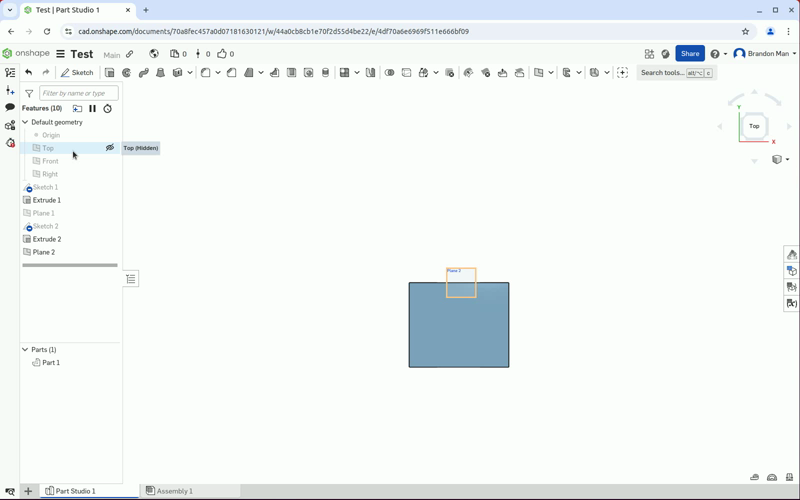
key(shift+s)
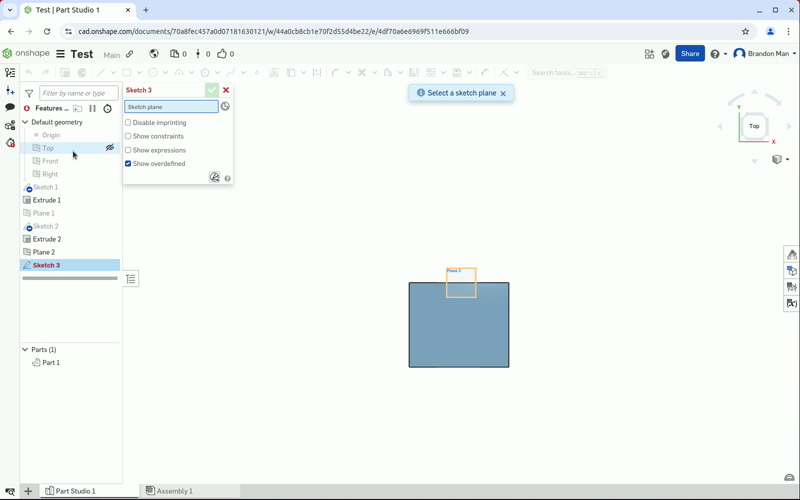
mouse_move(73, 254)
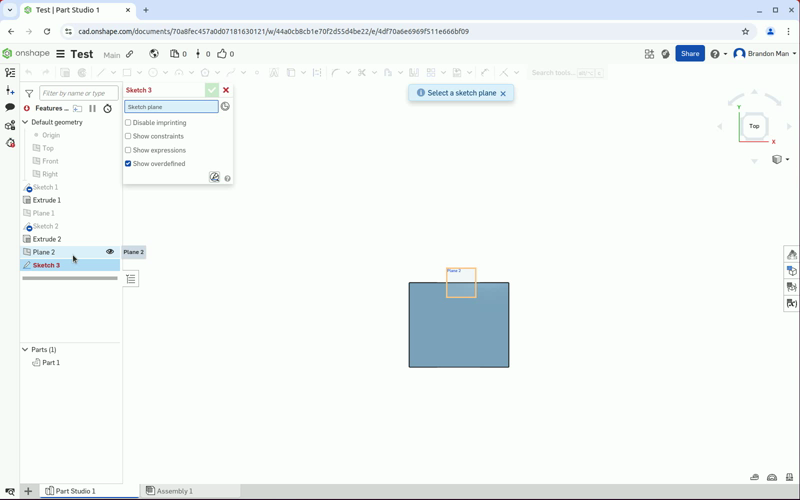
click(73, 254)
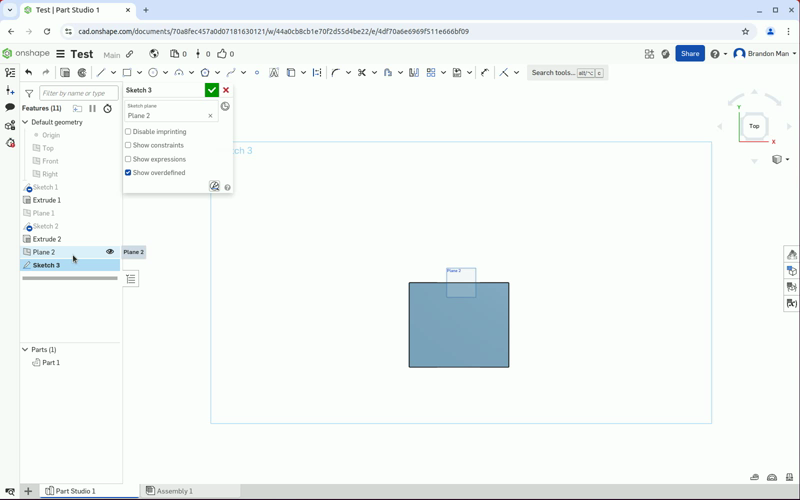
mouse_move(73, 352)
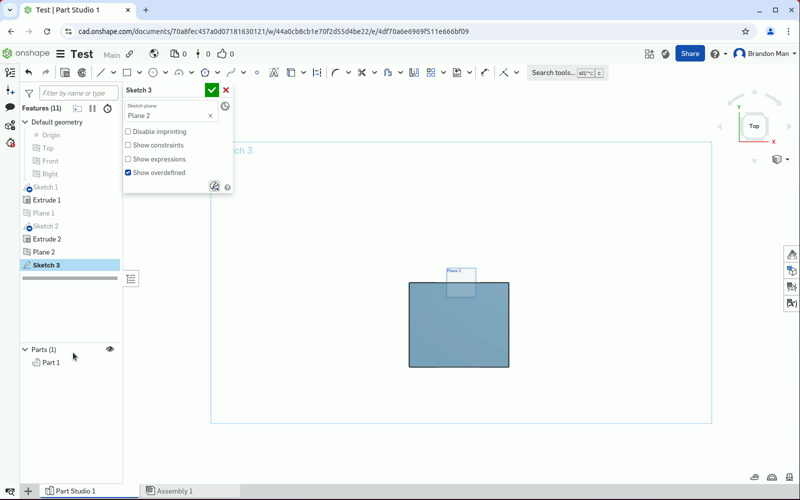
key(y)
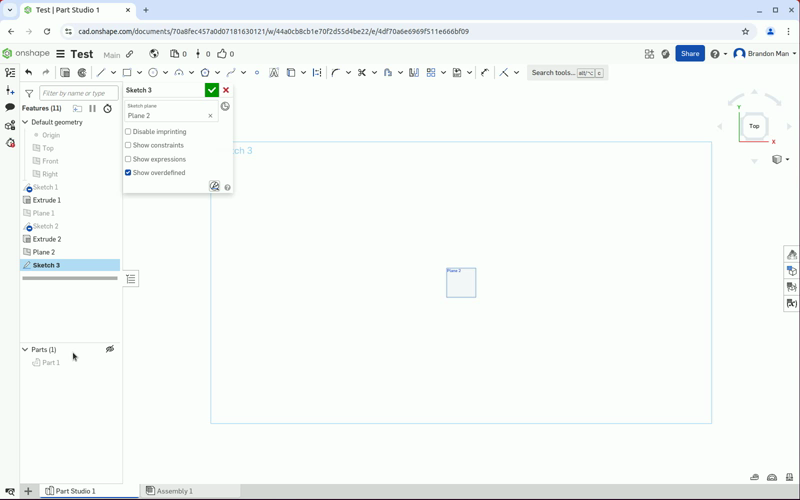
key(l)
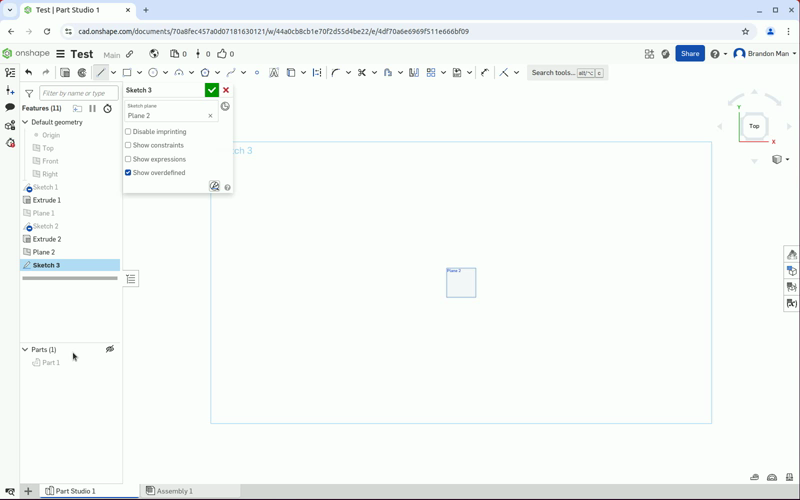
key_down(shift)
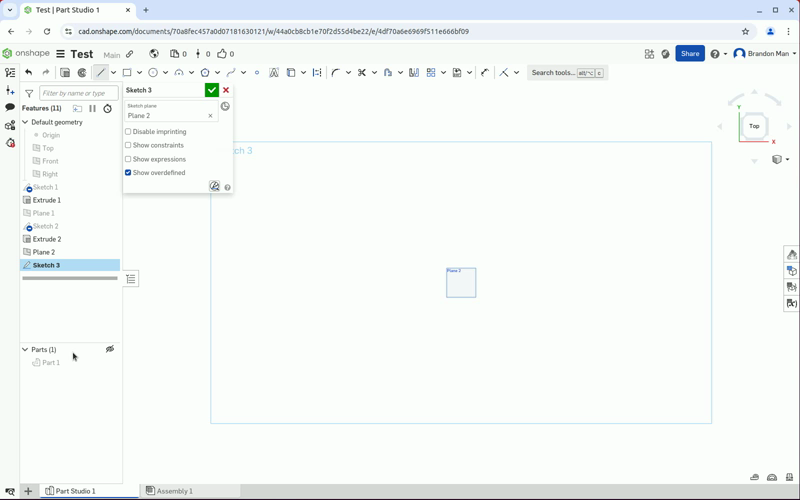
mouse_move(409, 295)
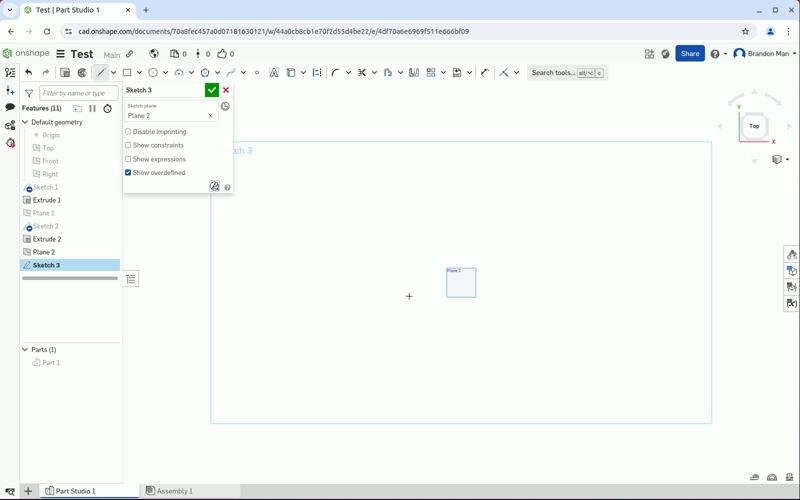
click(409, 295)
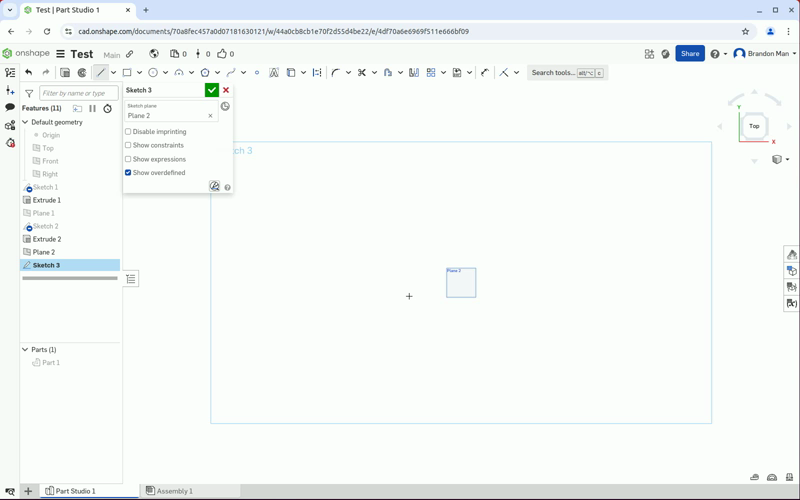
key_up(shift)
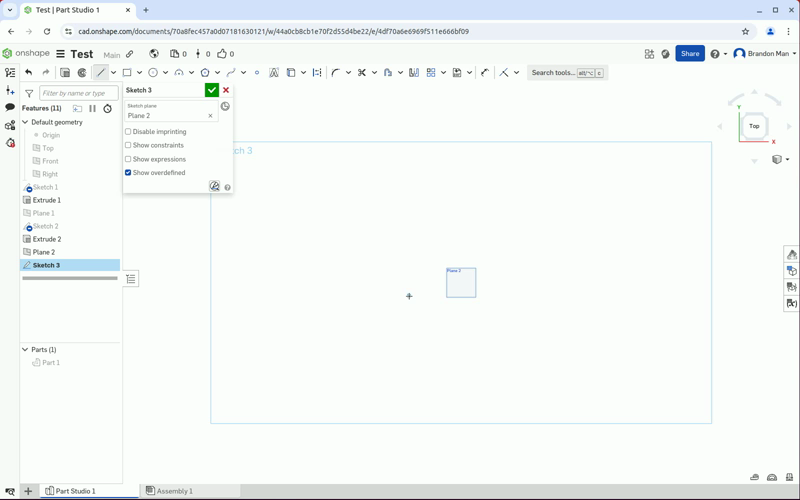
key_down(shift)
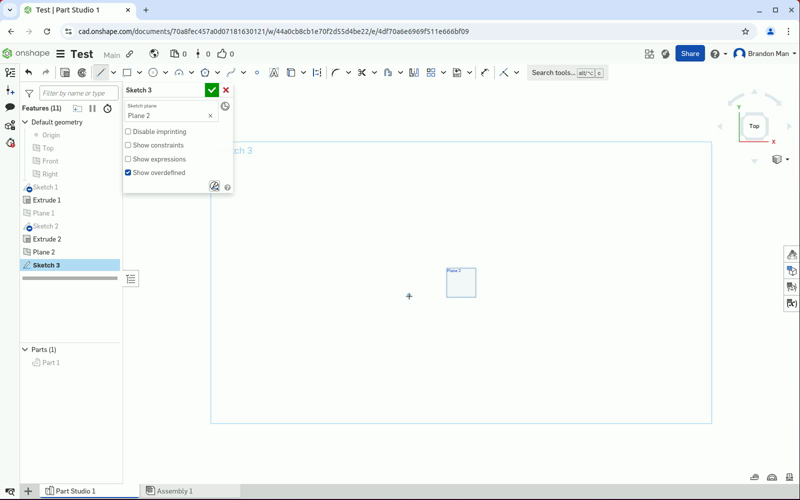
mouse_move(508, 295)
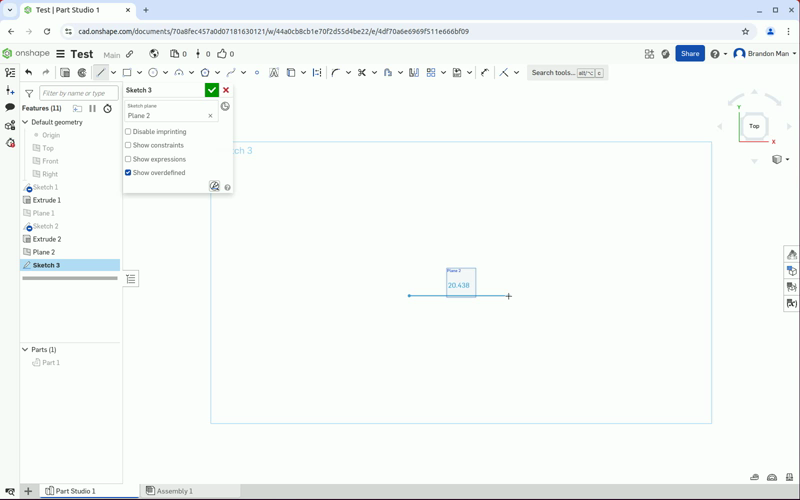
click(508, 295)
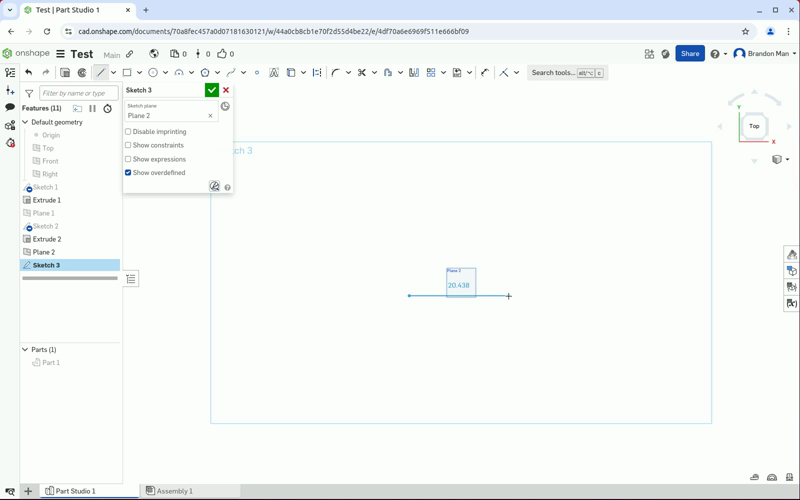
key_up(shift)
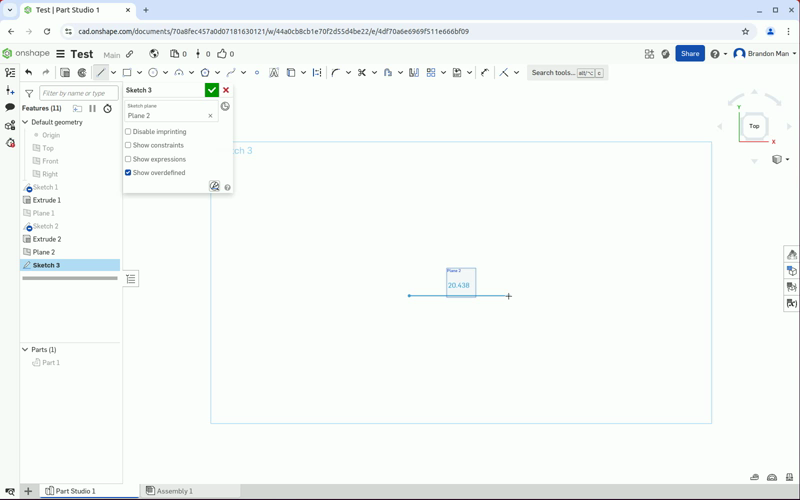
key_down(shift)
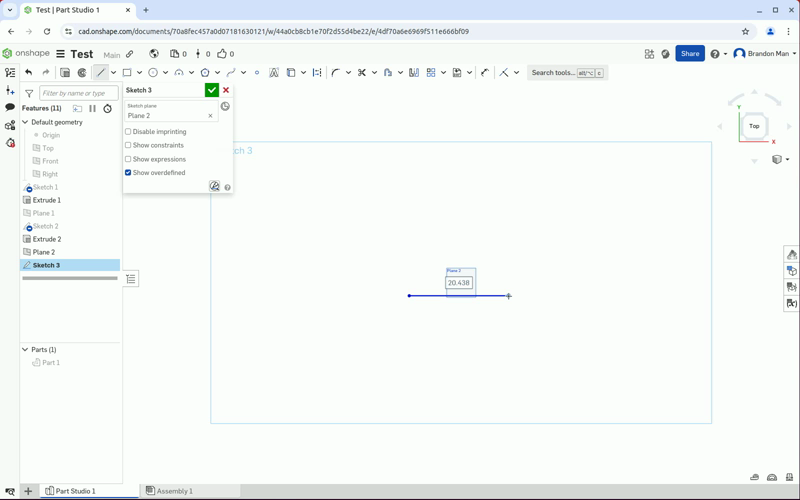
mouse_move(538, 295)
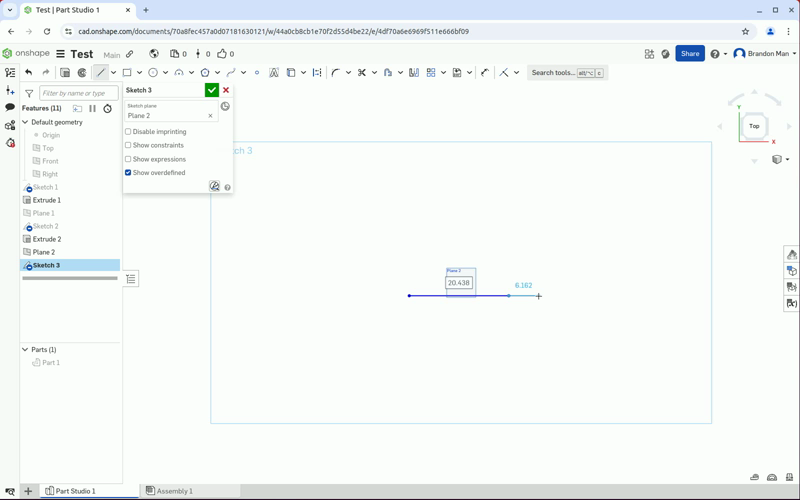
mouse_move(508, 282)
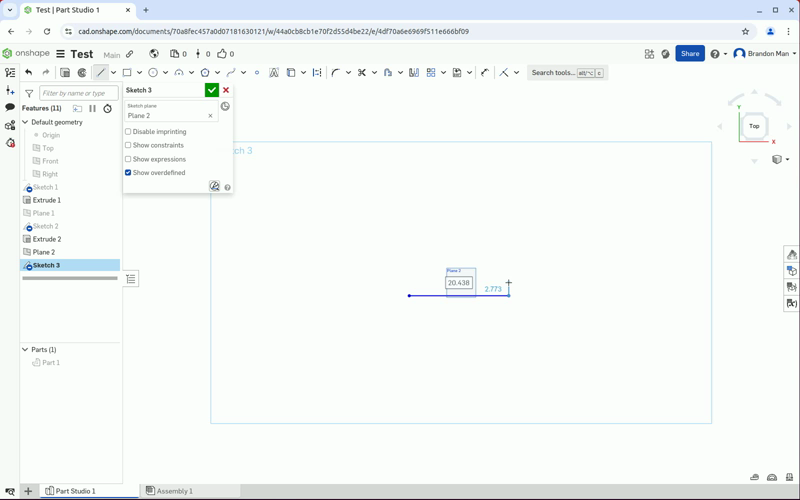
click(508, 282)
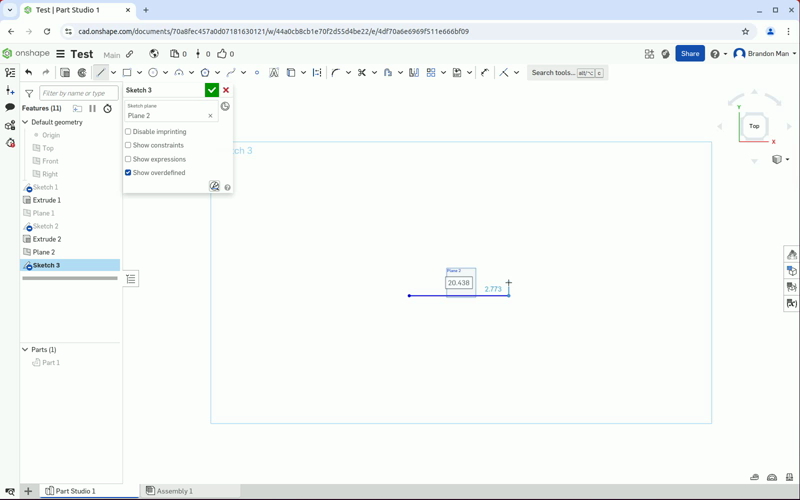
key_up(shift)
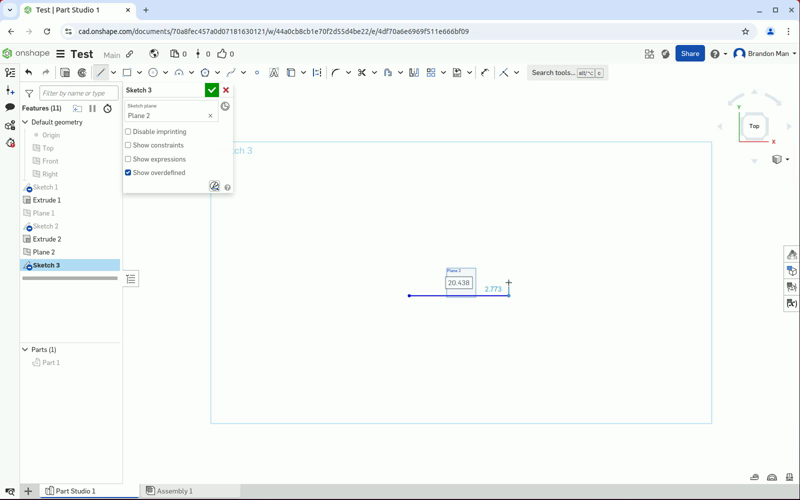
key_down(shift)
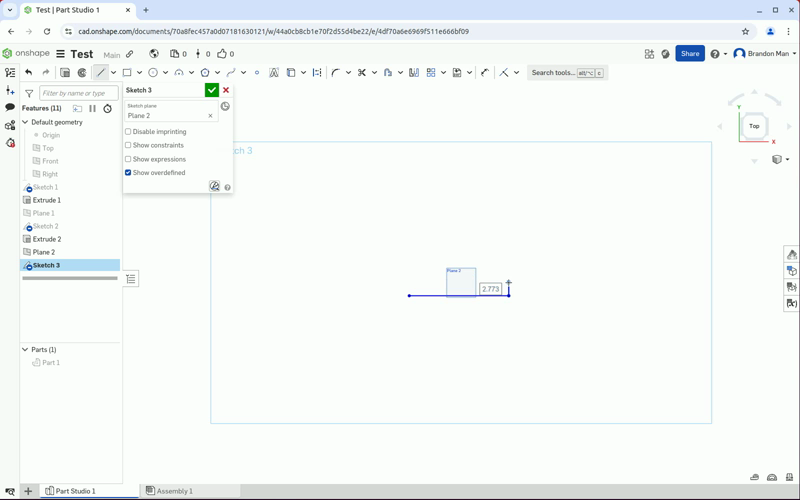
mouse_move(409, 282)
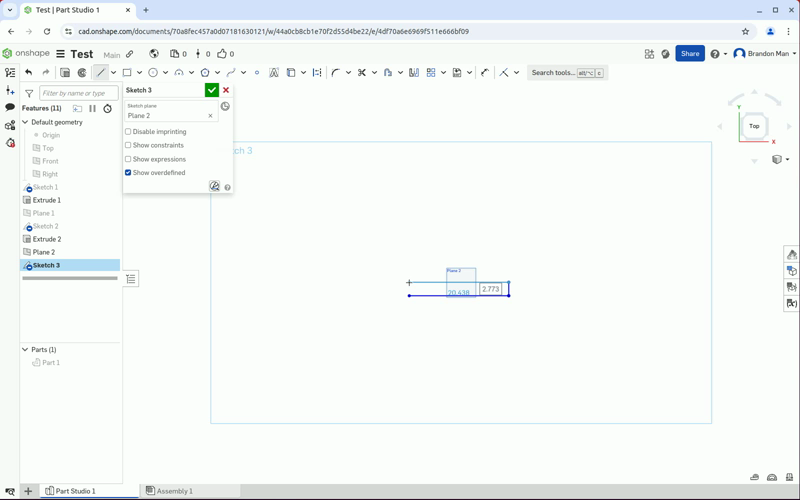
click(409, 282)
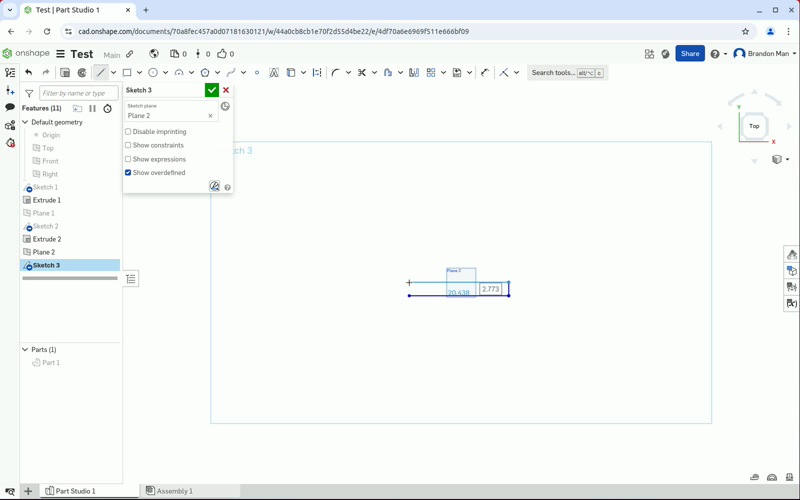
key_up(shift)
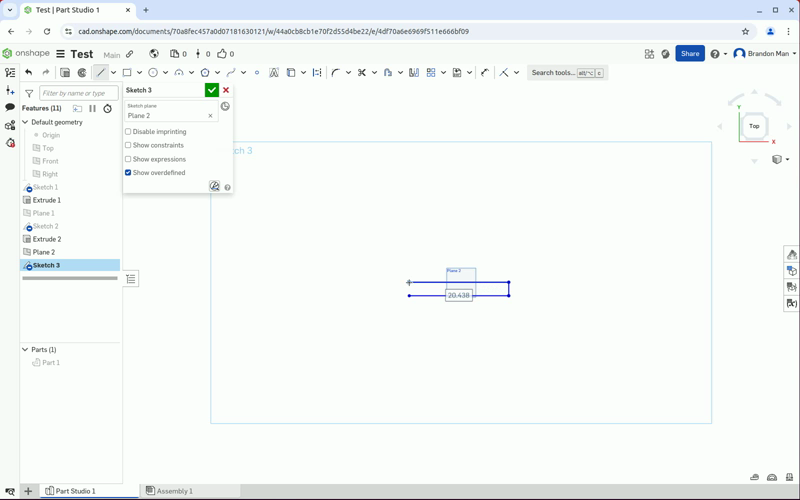
mouse_move(439, 282)
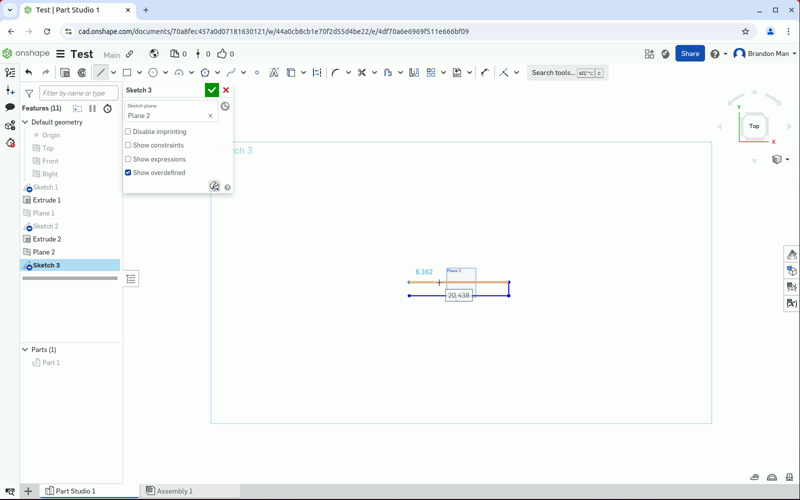
key_down(shift)
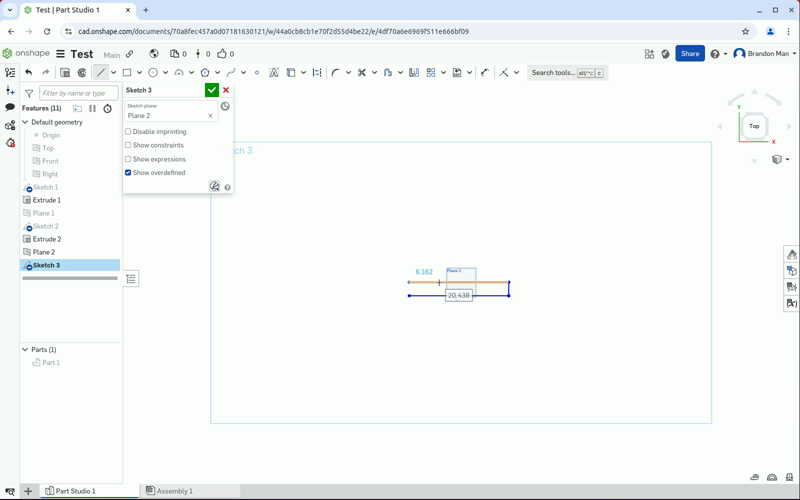
mouse_move(409, 295)
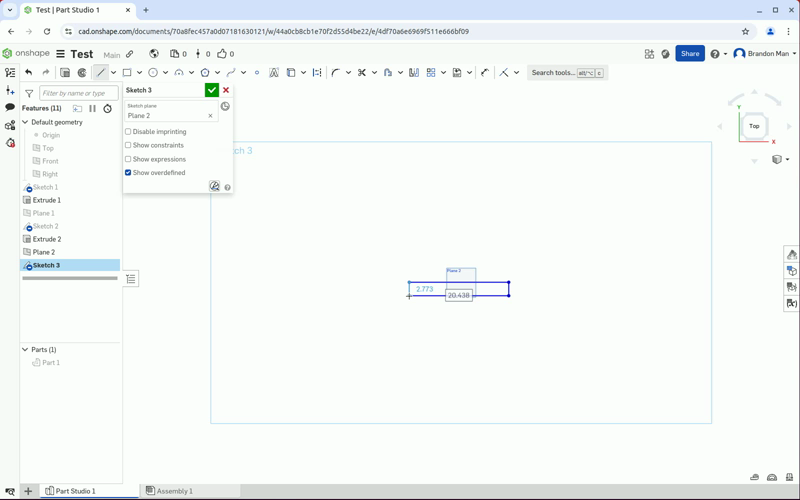
key_up(shift)
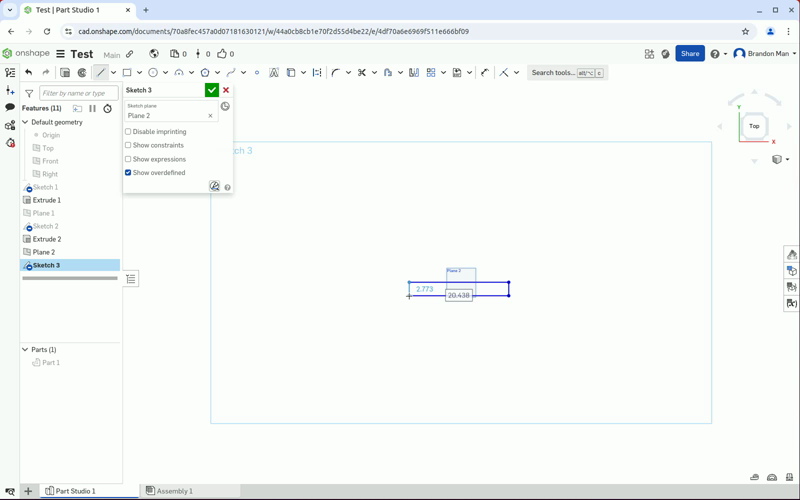
click(409, 295)
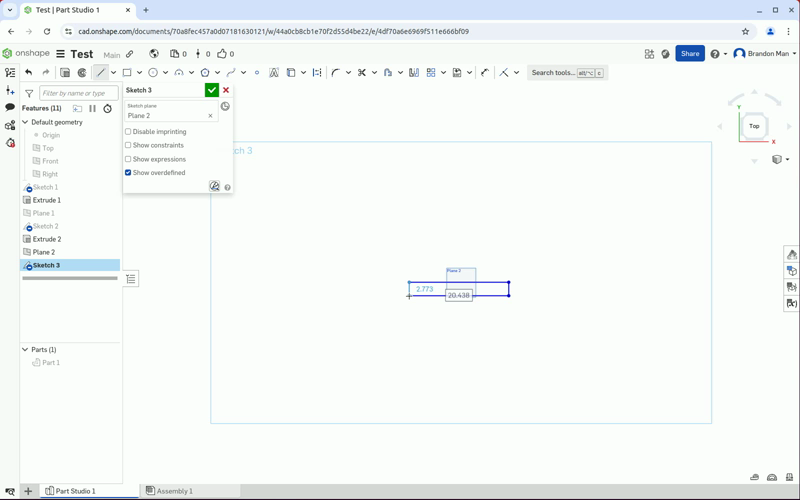
key(esc)
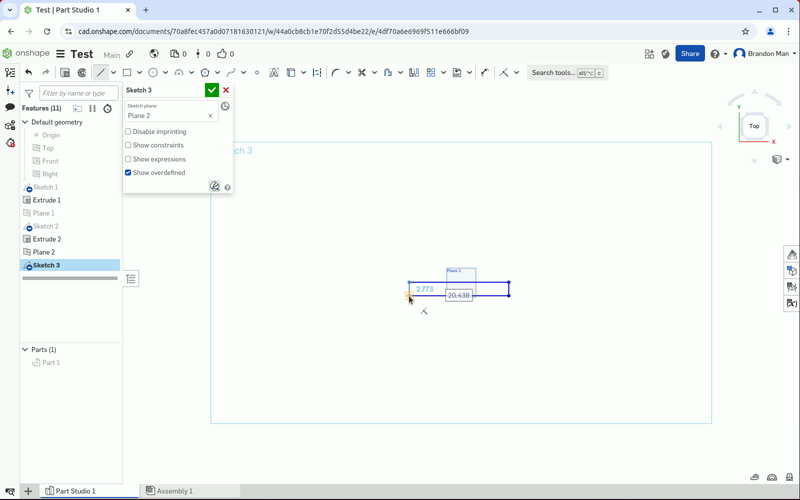
mouse_move(440, 291)
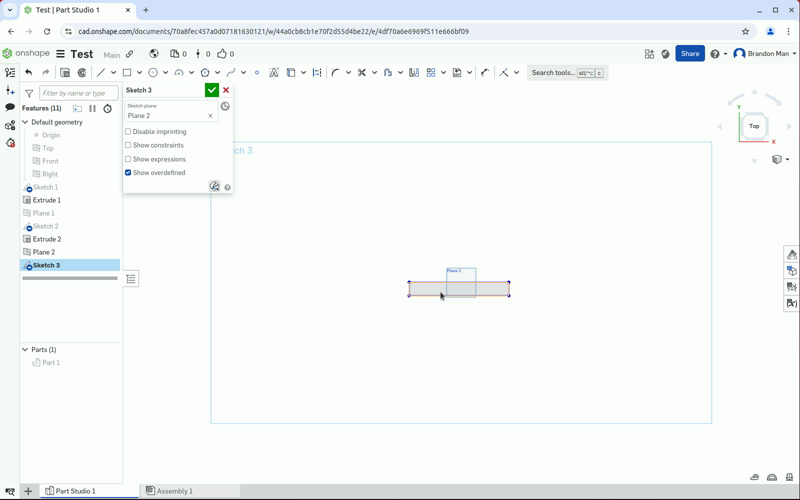
scroll(6)
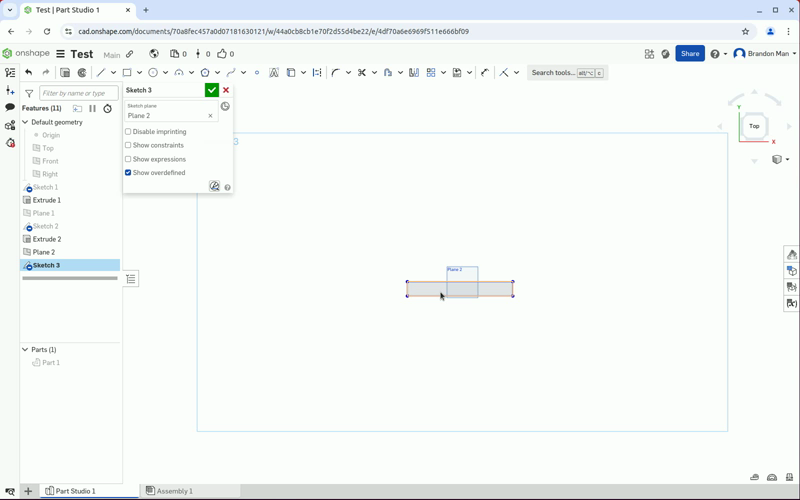
scroll(6)
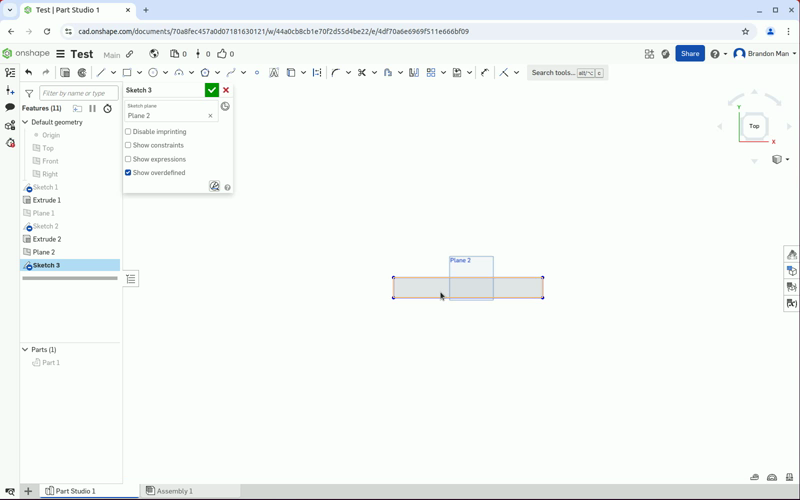
scroll(6)
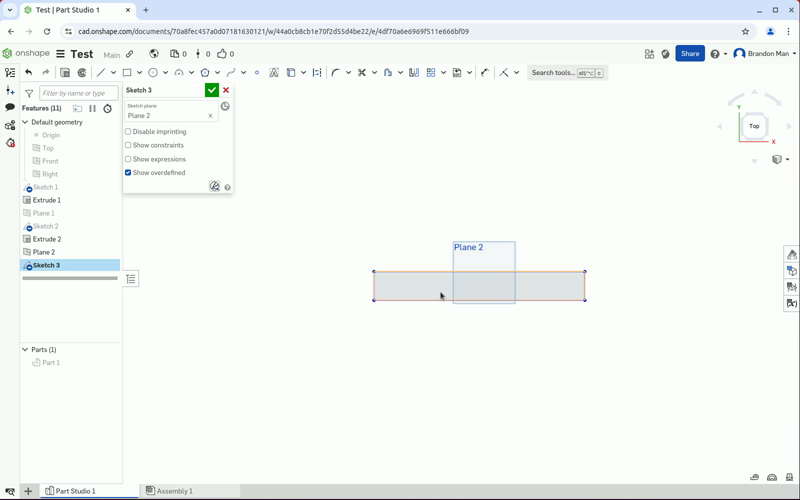
scroll(6)
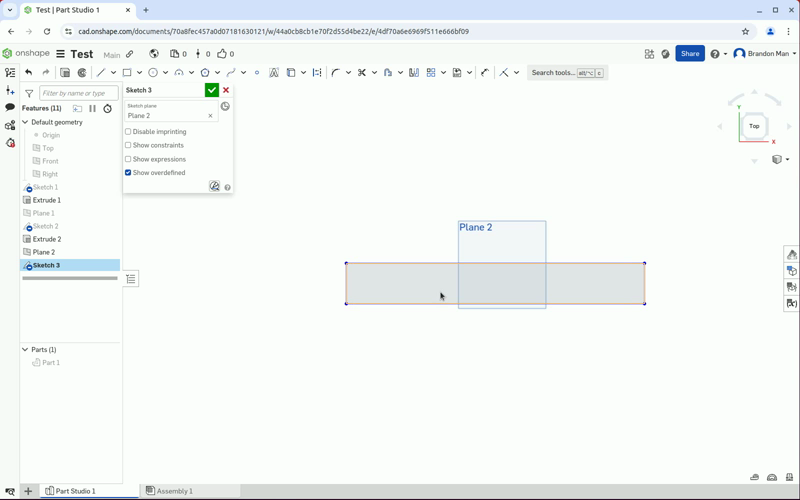
scroll(6)
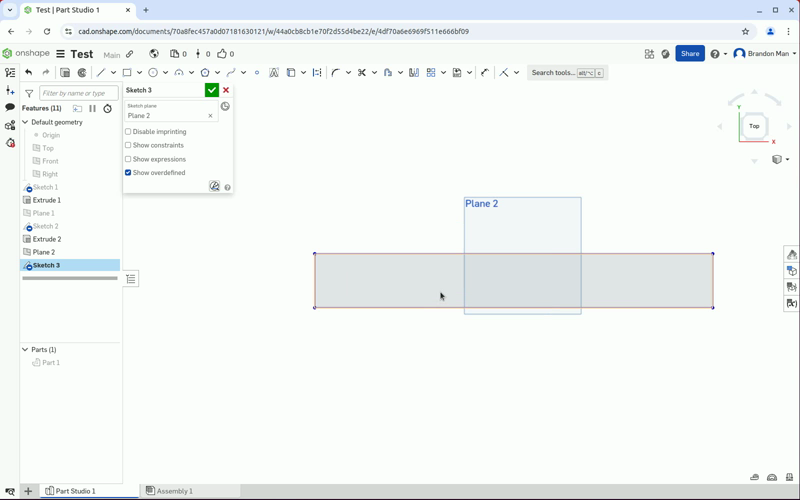
scroll(6)
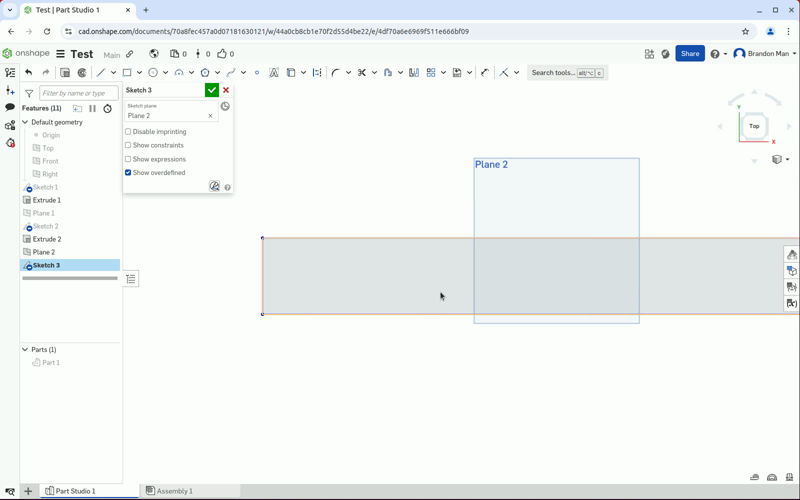
scroll(6)
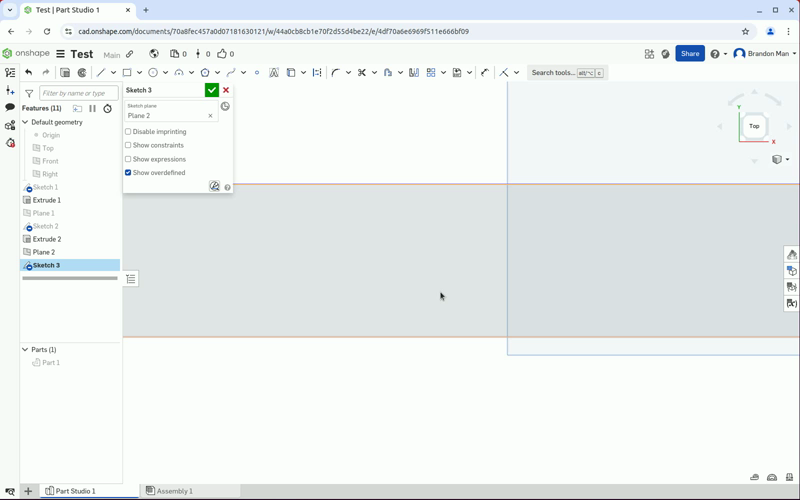
click(440, 291)
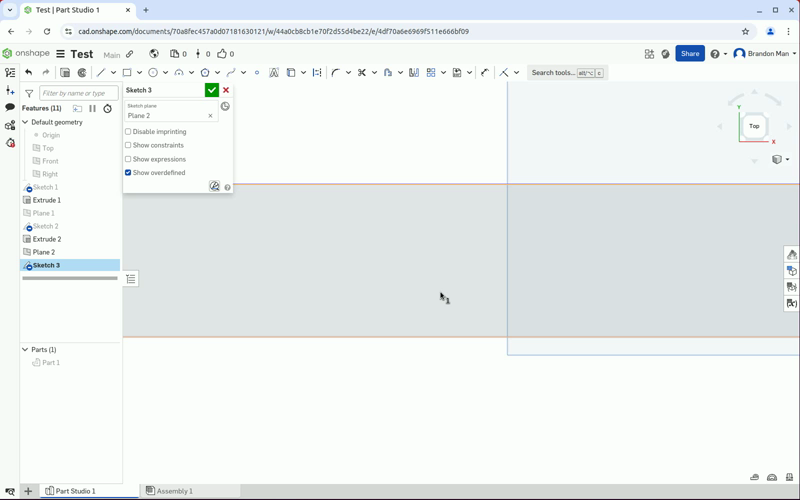
scroll(-6)
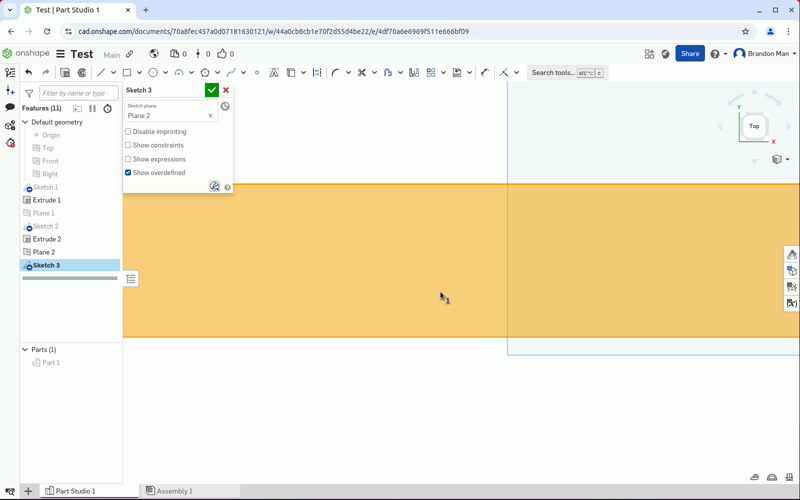
scroll(-6)
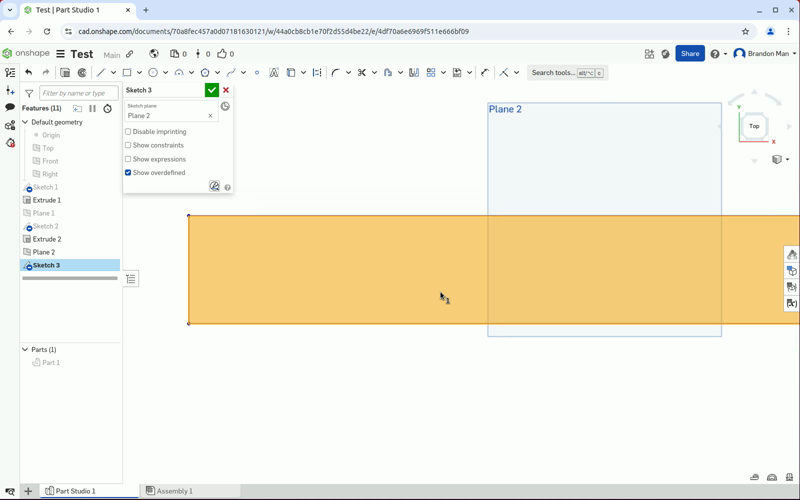
scroll(-6)
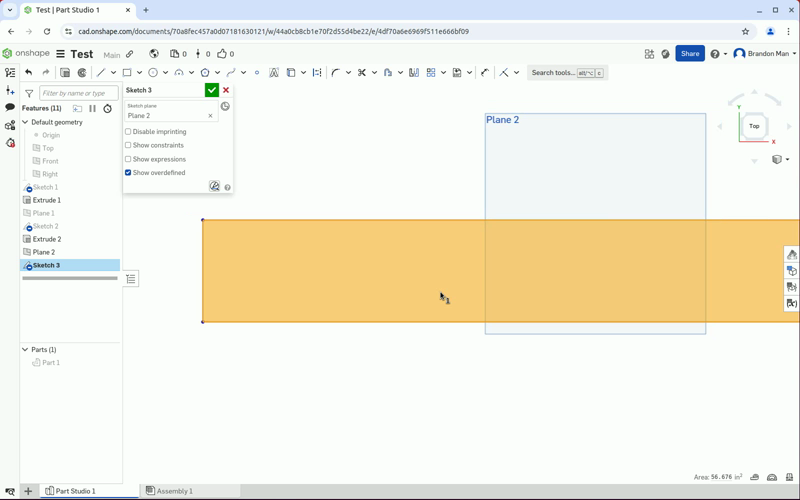
scroll(-6)
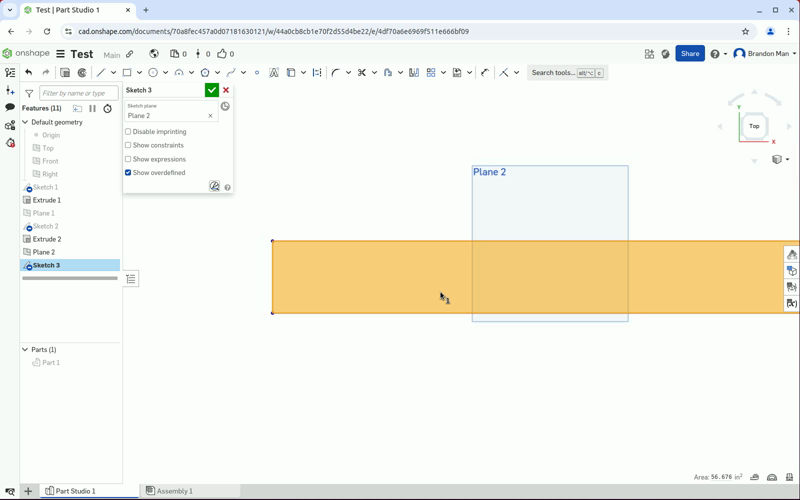
scroll(-6)
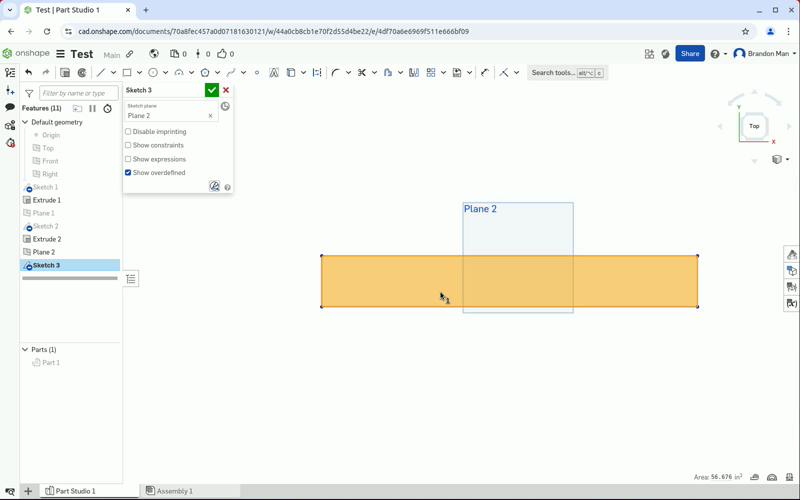
scroll(-6)
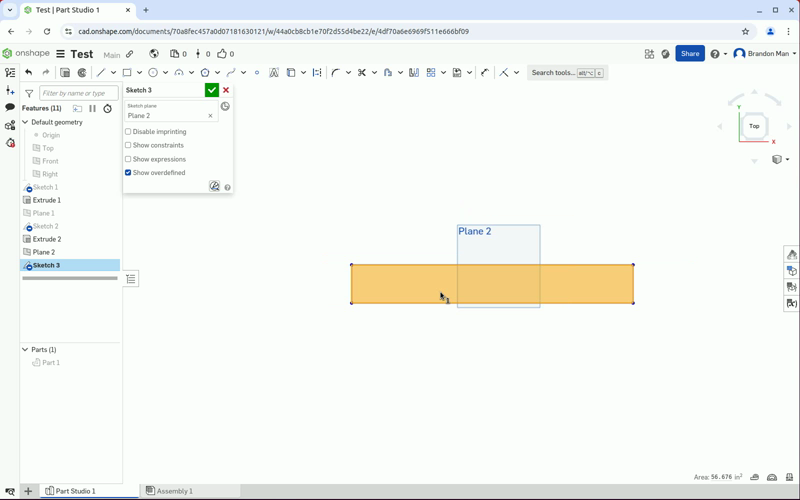
scroll(-6)
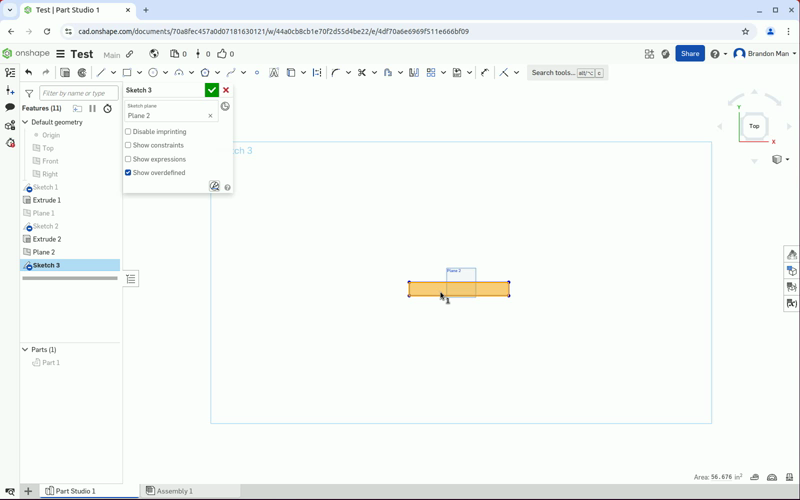
mouse_move(73, 352)
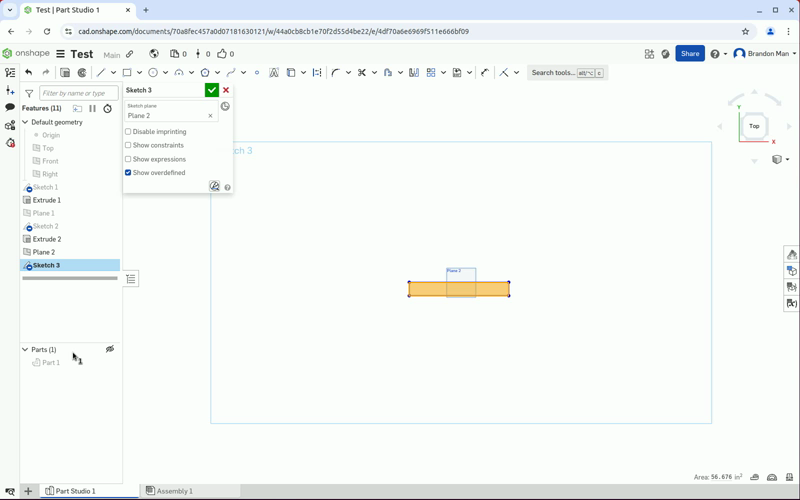
key(shift+y)
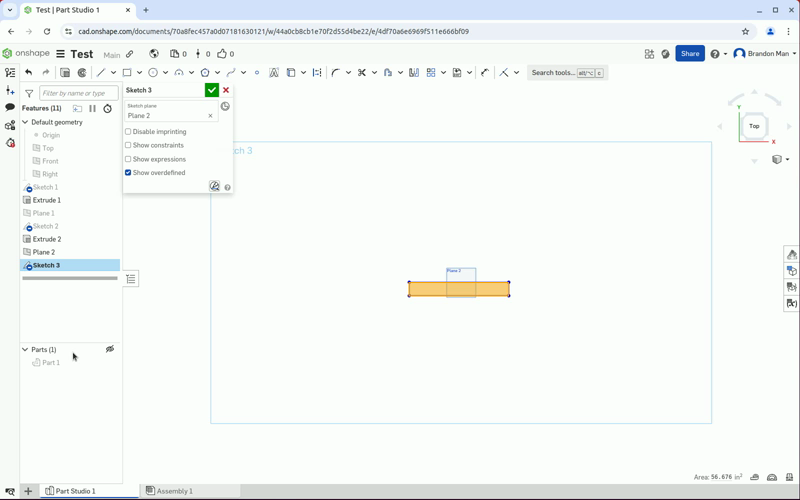
key(shift+e)
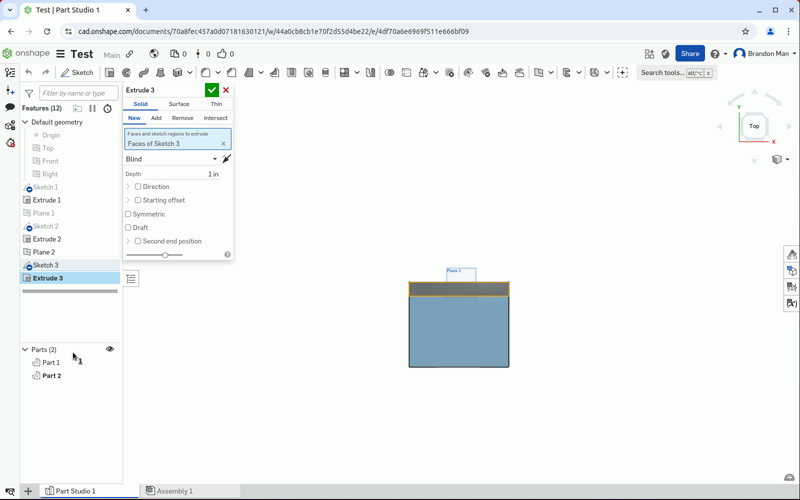
mouse_move(143, 106)
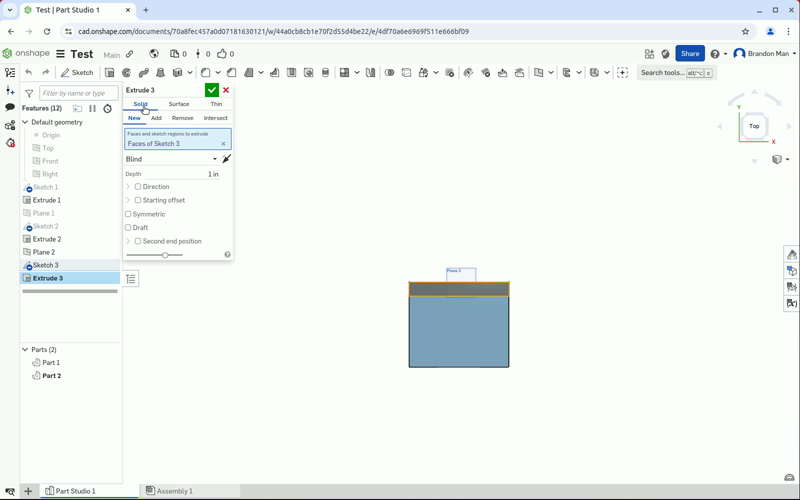
click(143, 106)
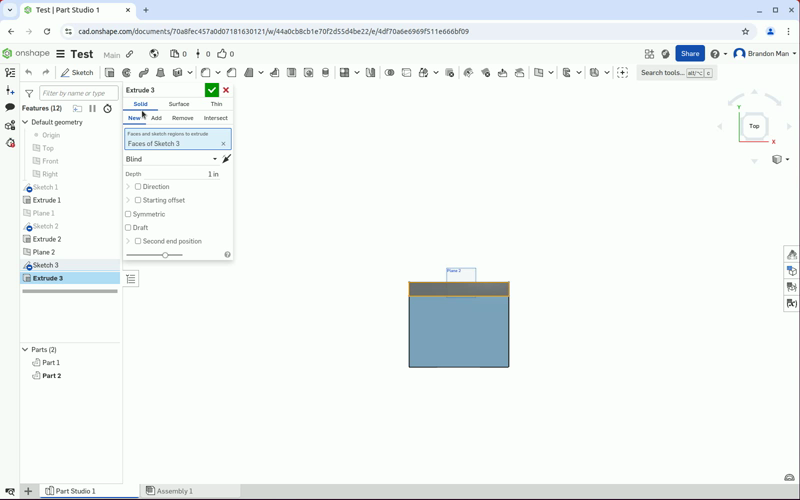
mouse_move(137, 120)
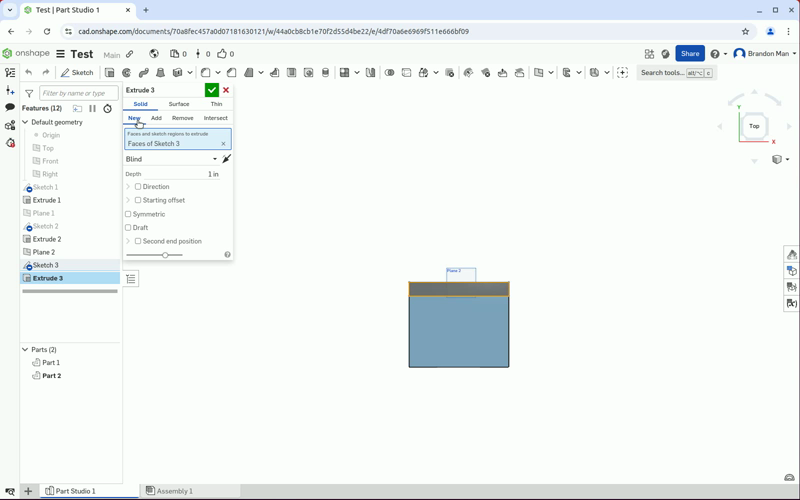
click(137, 120)
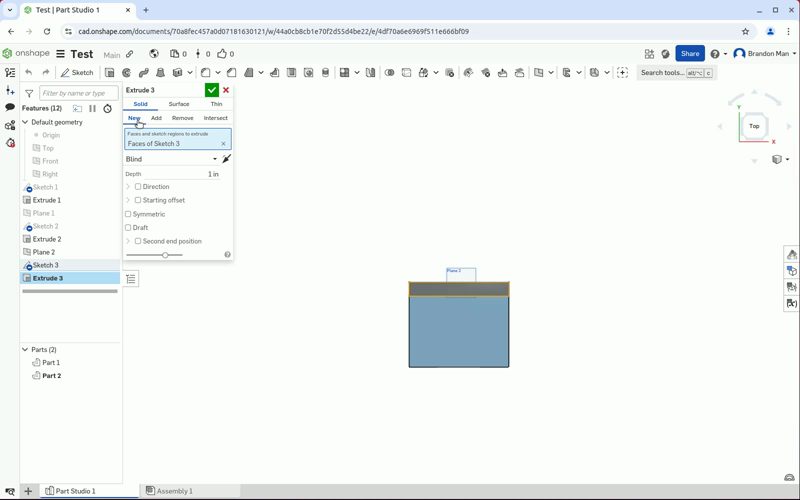
key(tab, 4)
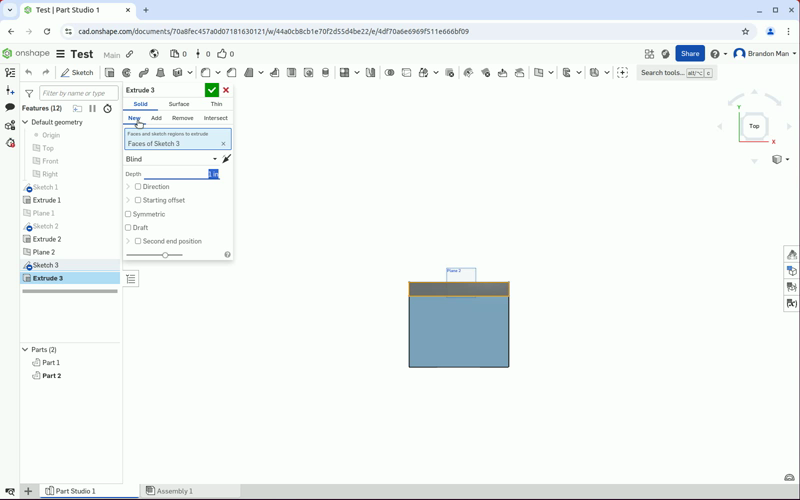
text(2.889)
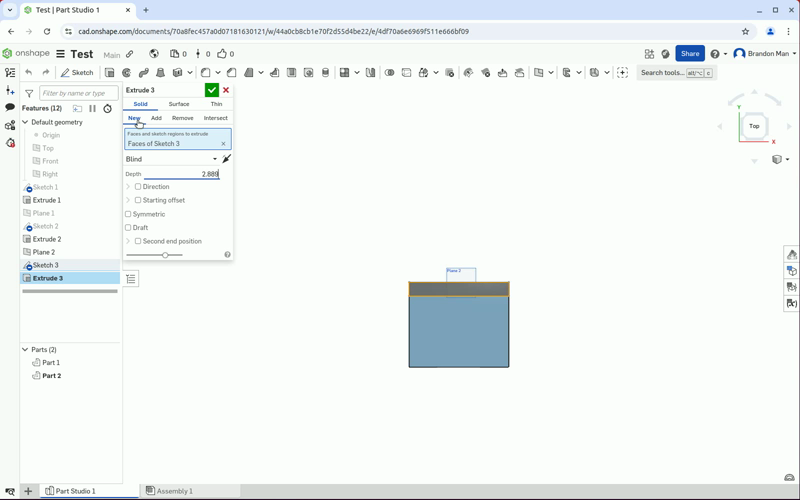
key(enter)
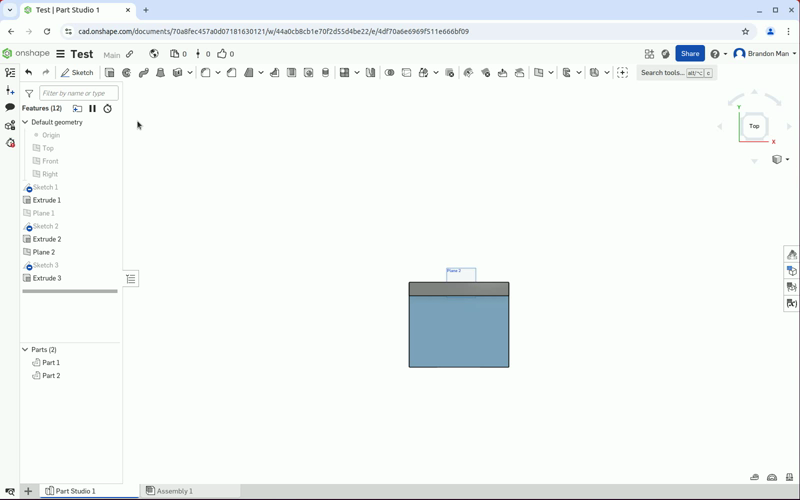
key(shift+h)
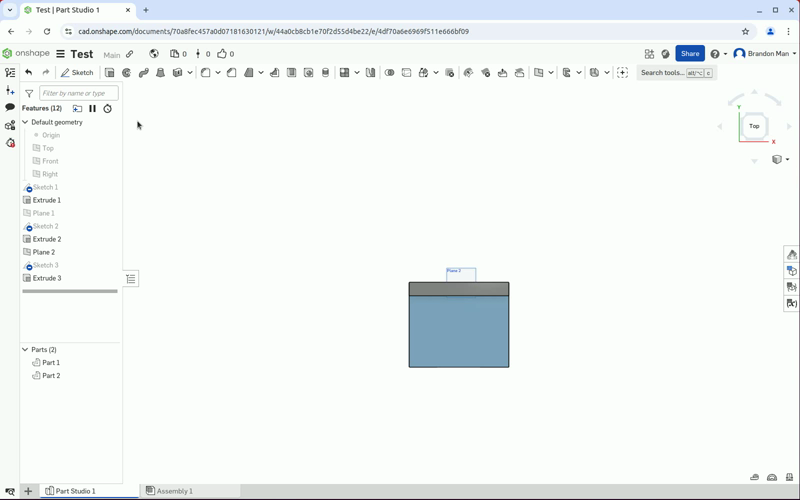
key(shift+h)
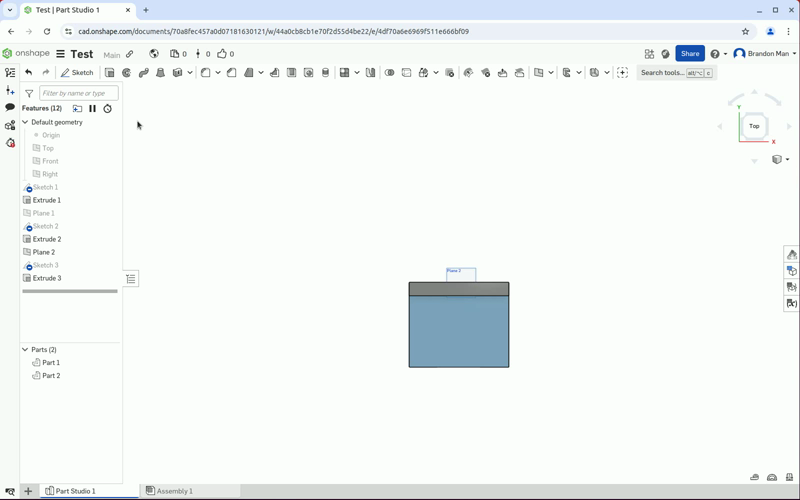
mouse_move(73, 189)
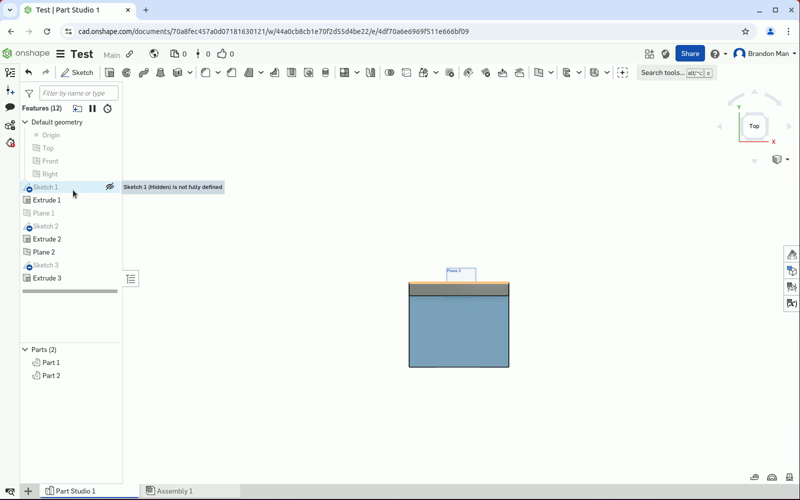
click(73, 189)
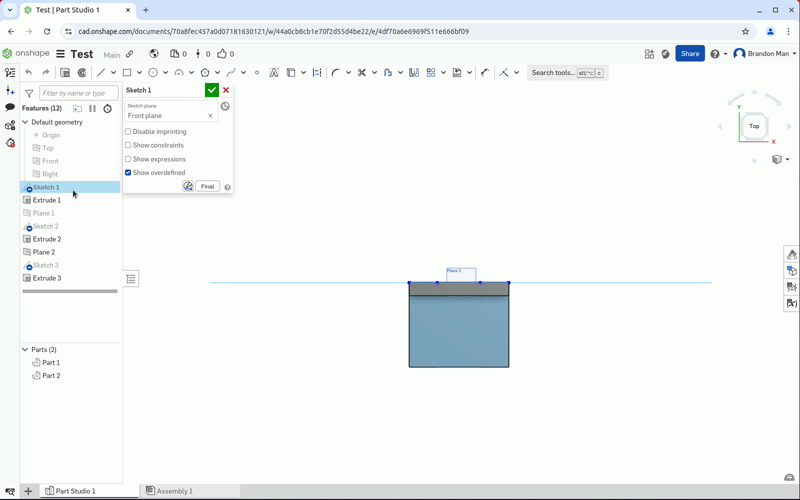
mouse_move(229, 92)
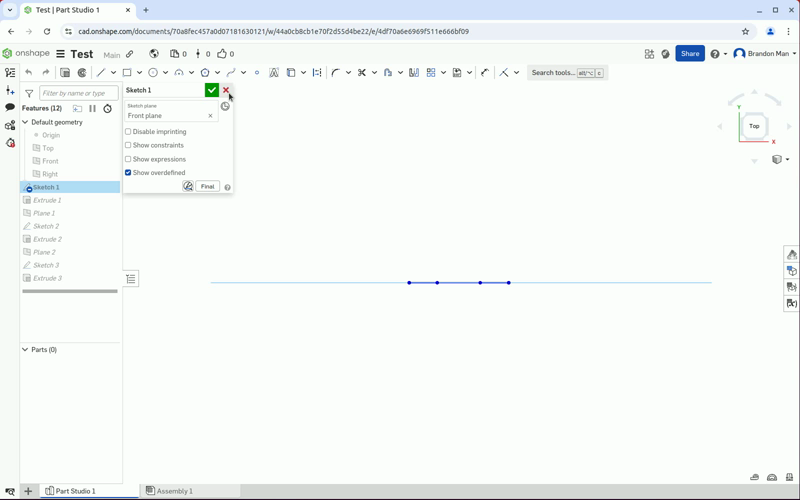
click(229, 92)
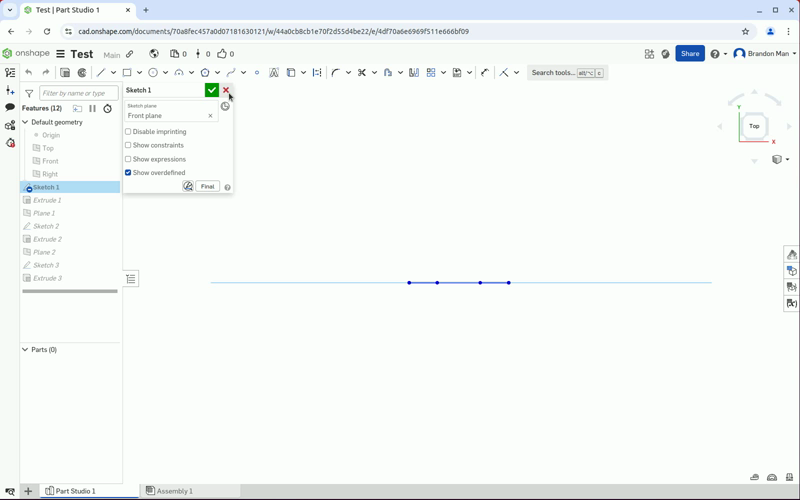
key(shift+s)
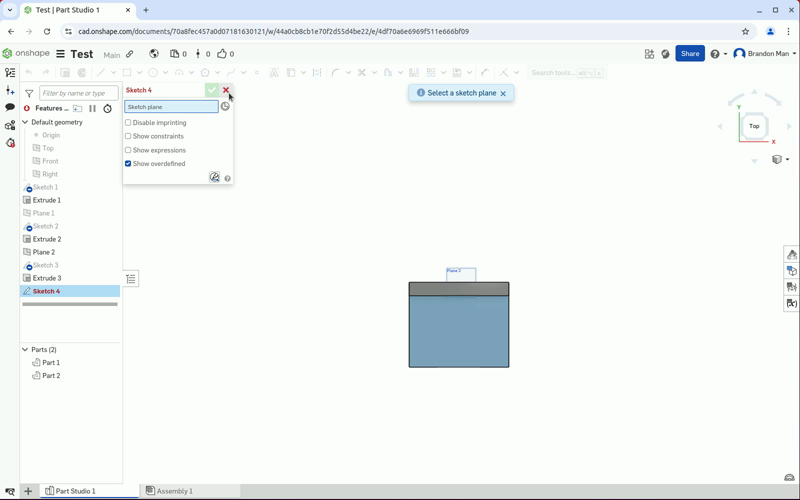
mouse_move(73, 254)
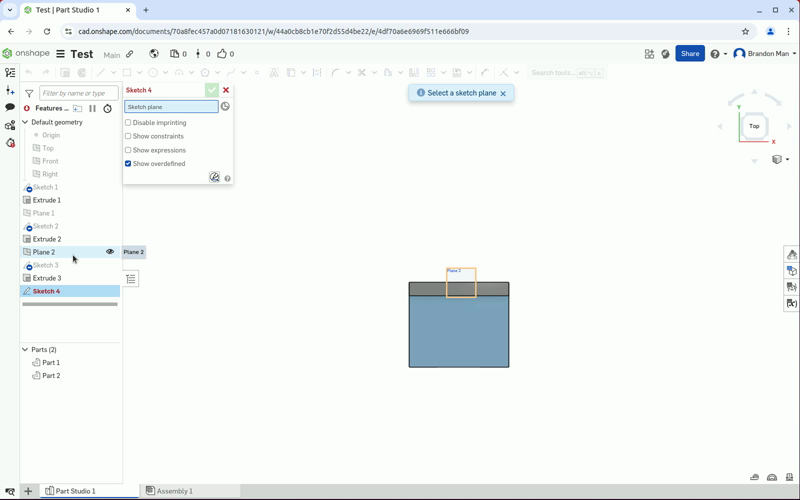
click(73, 254)
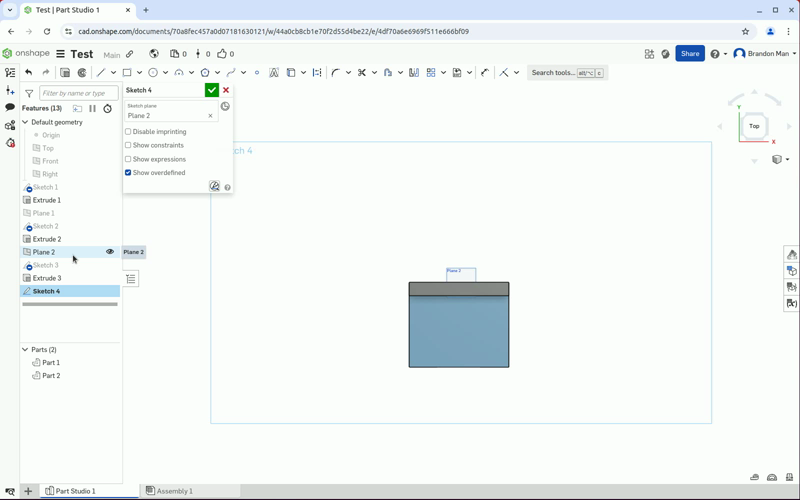
mouse_move(73, 352)
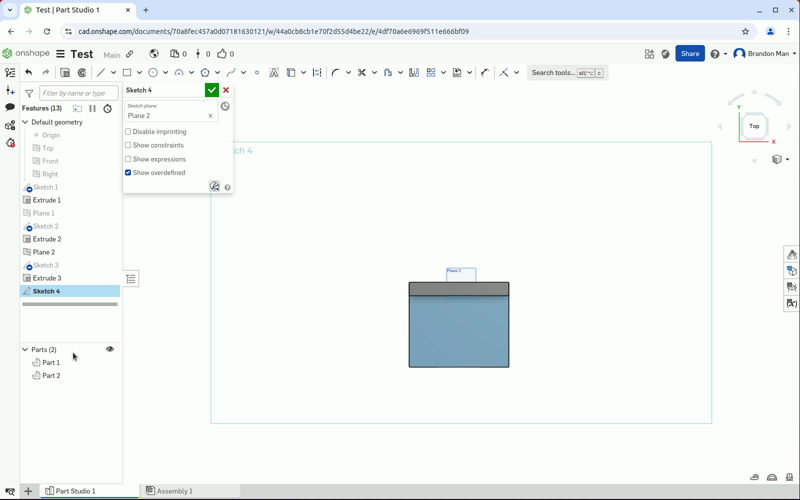
key(y)
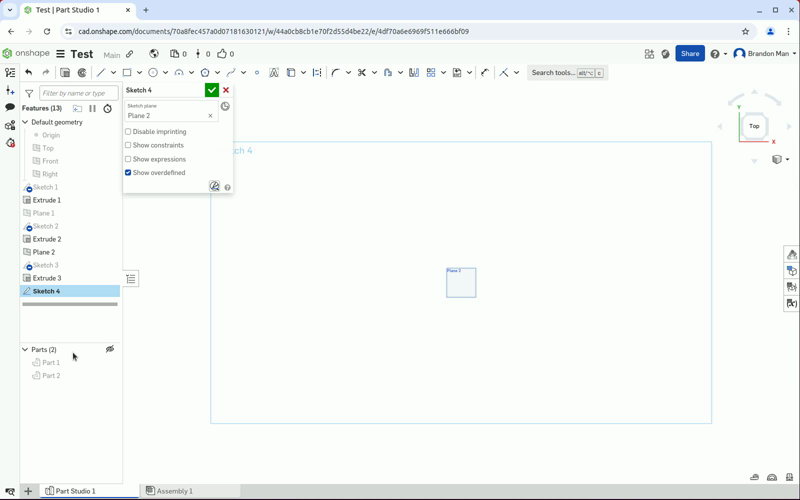
key(l)
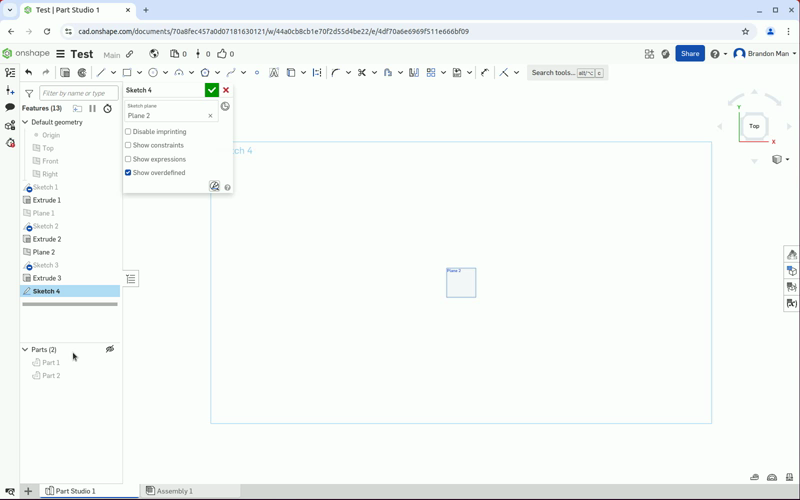
key_down(shift)
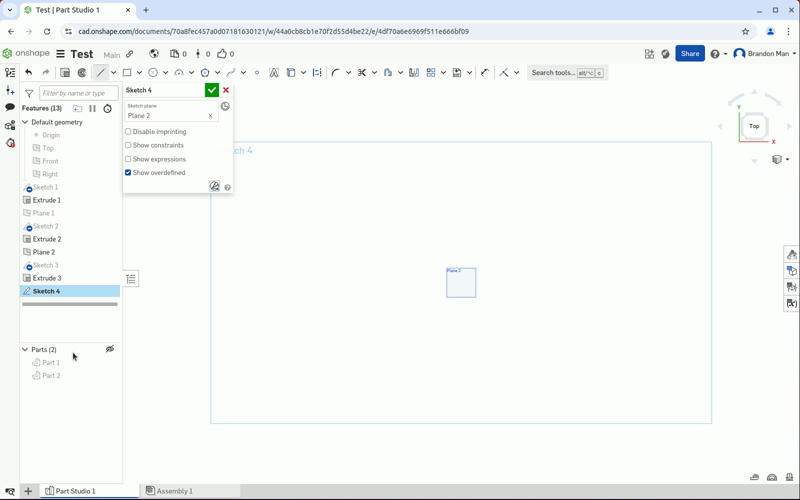
mouse_move(409, 363)
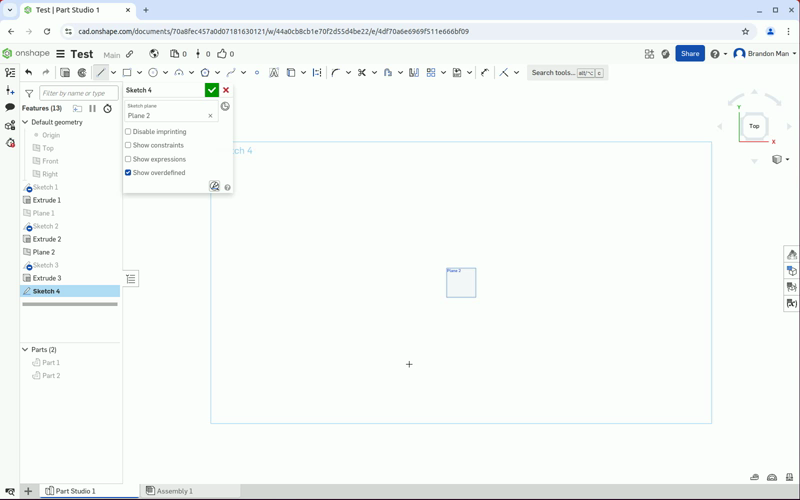
click(409, 363)
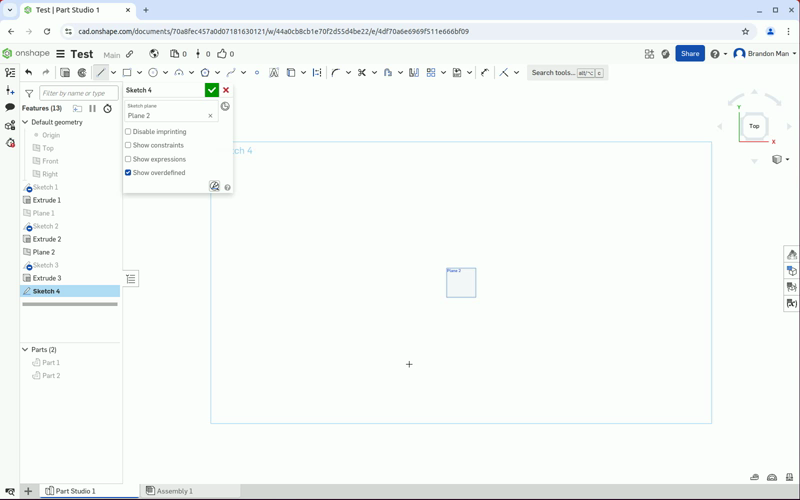
key_up(shift)
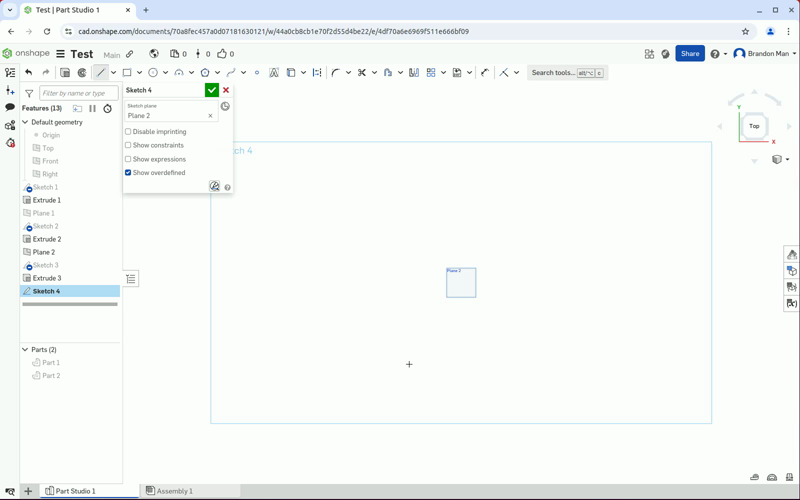
key_down(shift)
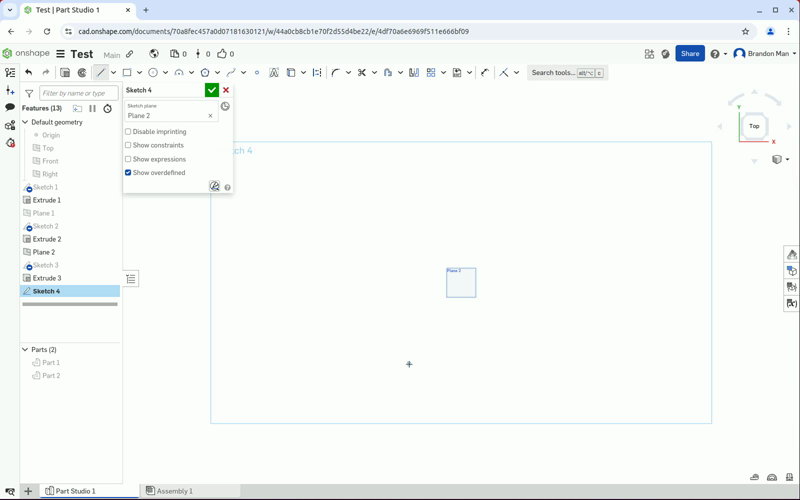
mouse_move(508, 363)
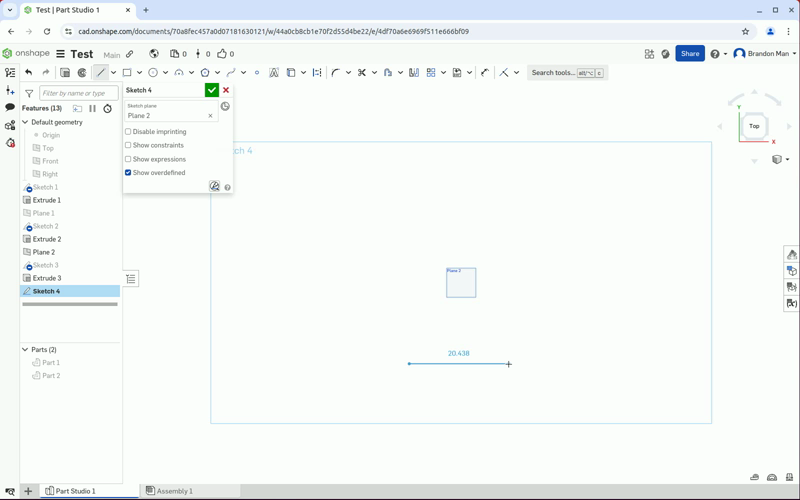
click(508, 363)
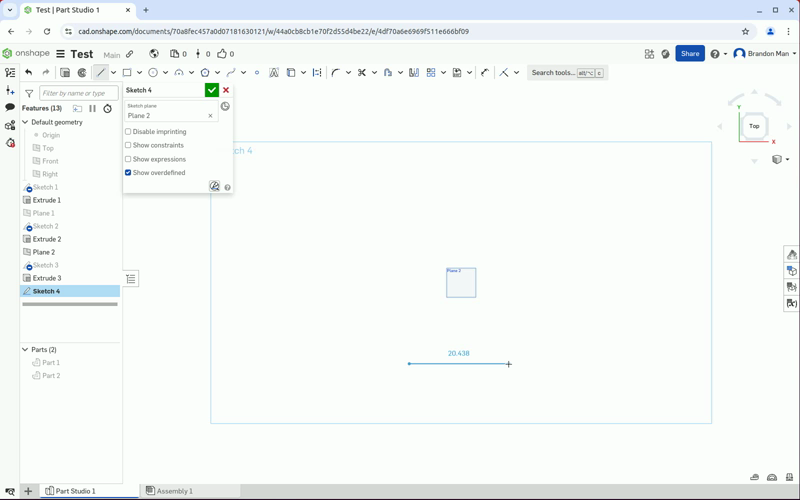
key_up(shift)
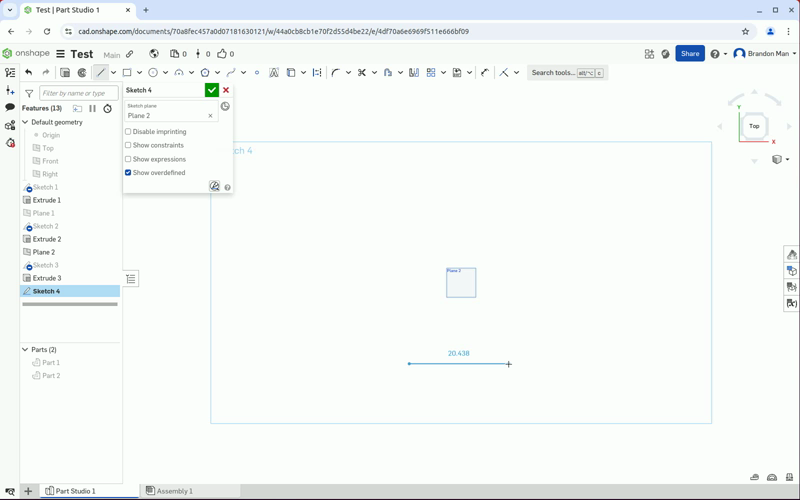
key_down(shift)
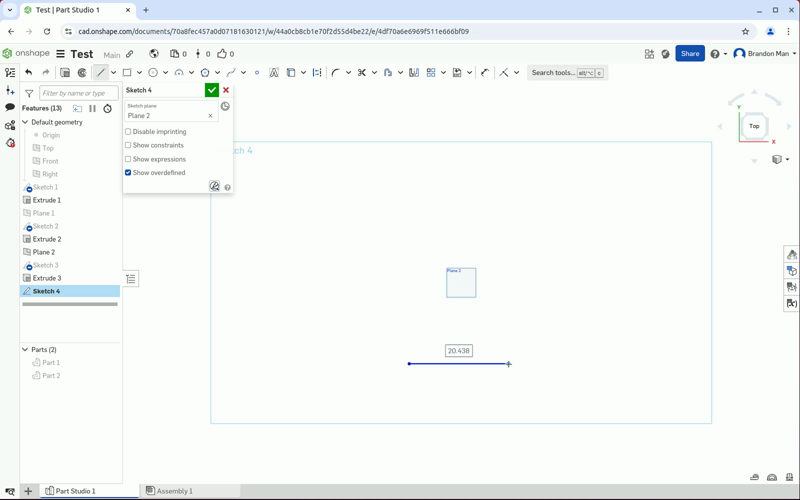
mouse_move(538, 363)
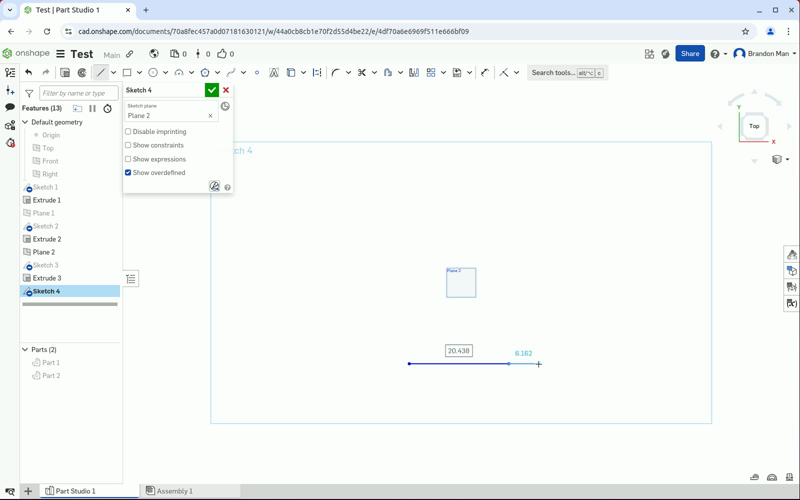
mouse_move(508, 349)
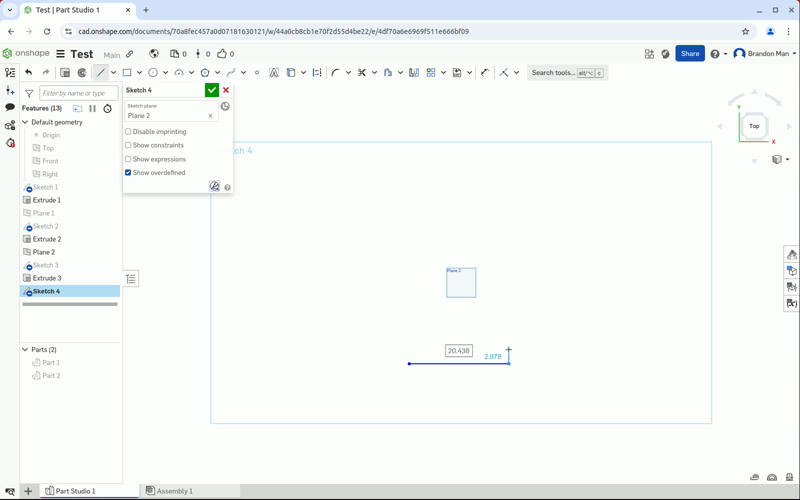
click(508, 349)
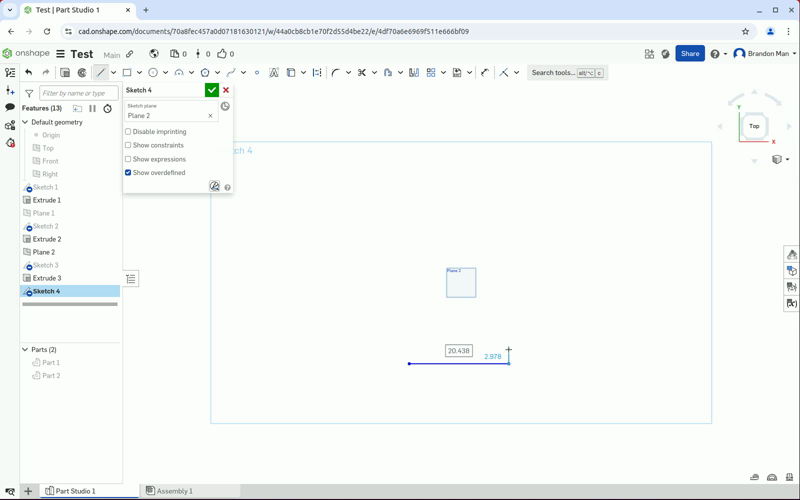
key_up(shift)
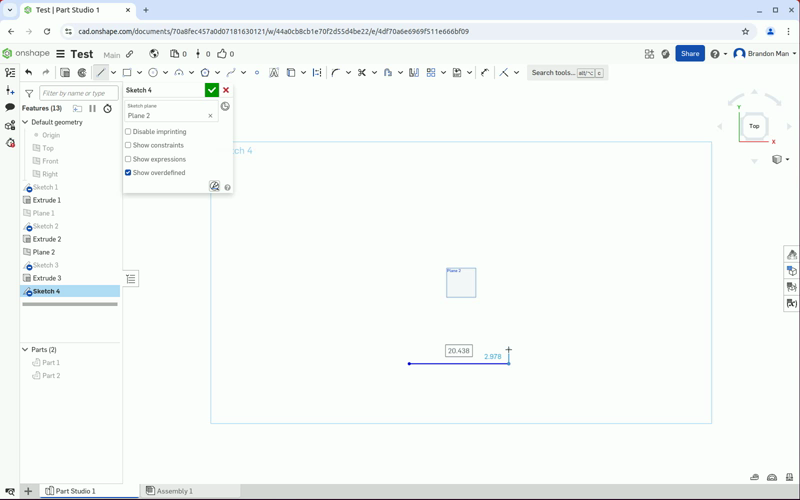
key_down(shift)
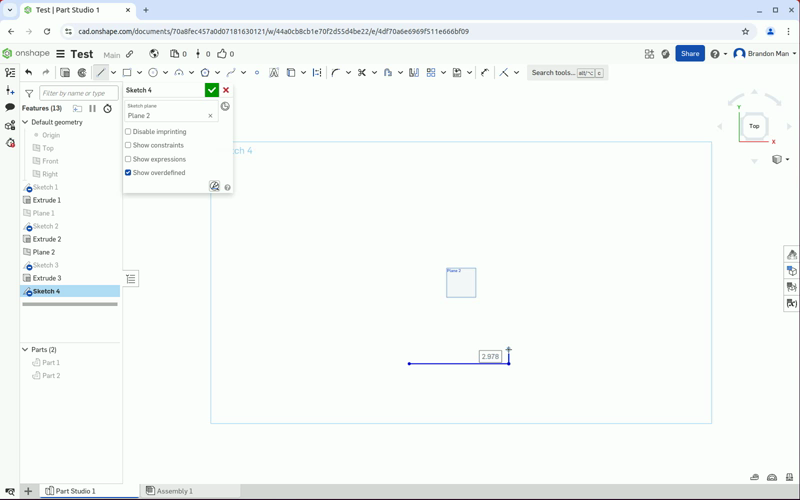
mouse_move(409, 349)
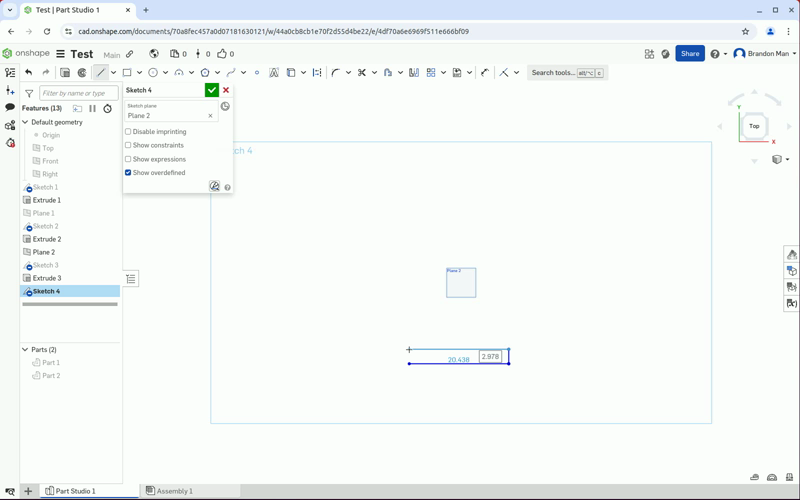
click(409, 349)
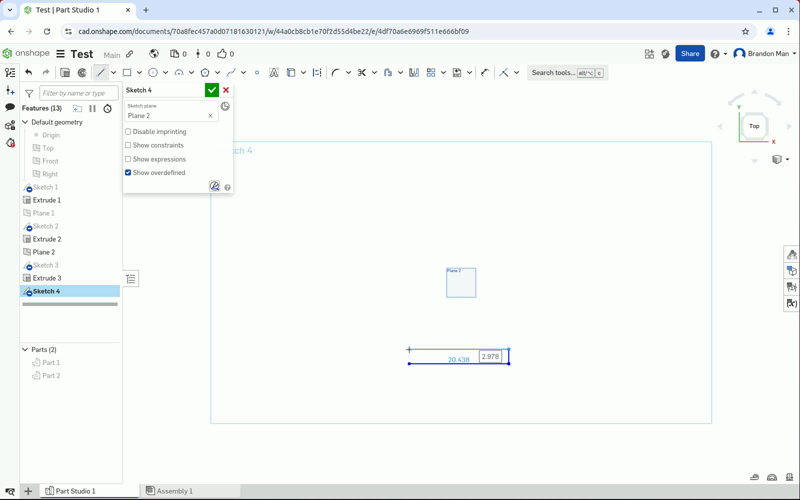
key_up(shift)
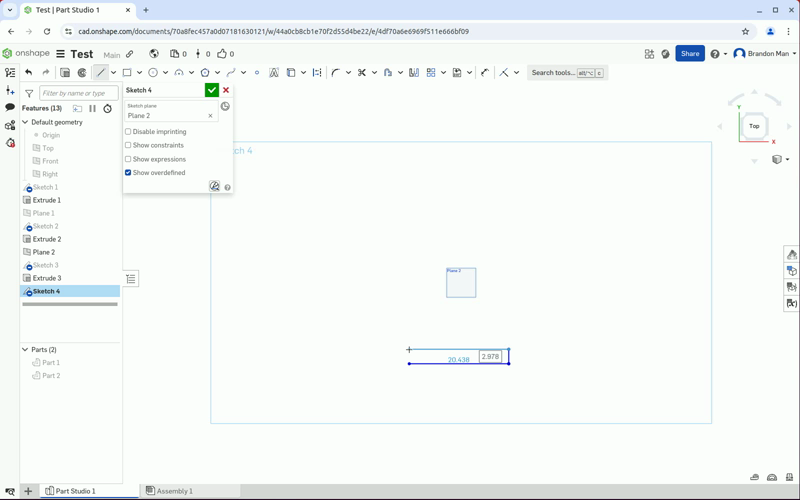
mouse_move(439, 349)
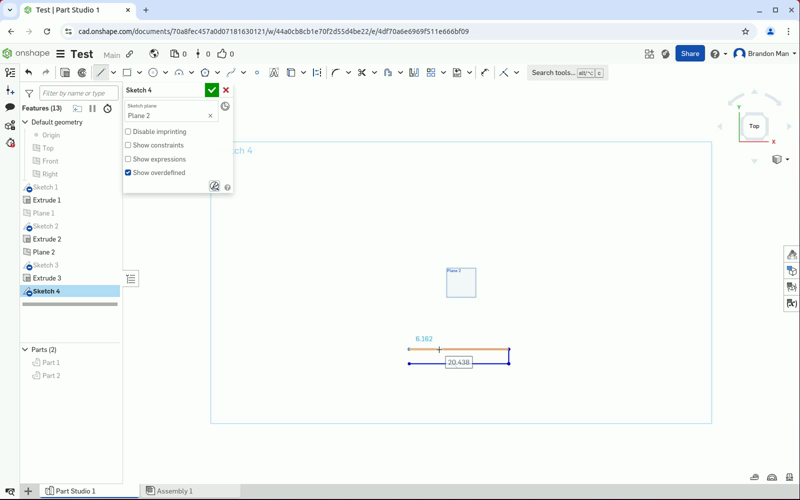
key_down(shift)
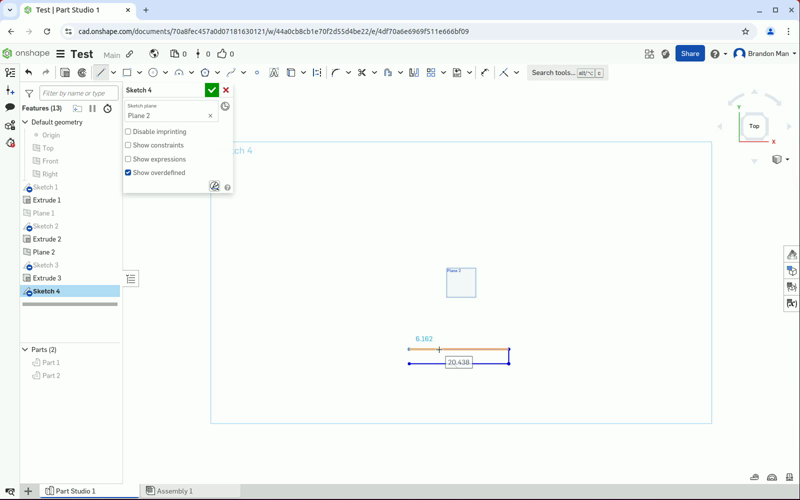
mouse_move(409, 363)
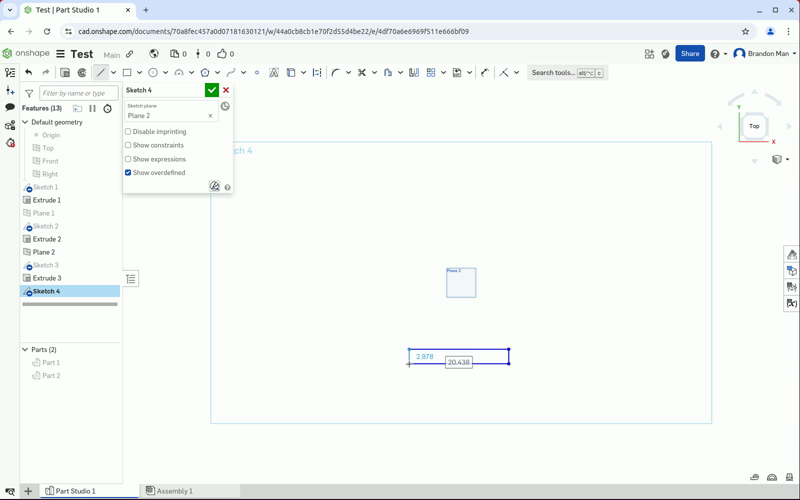
key_up(shift)
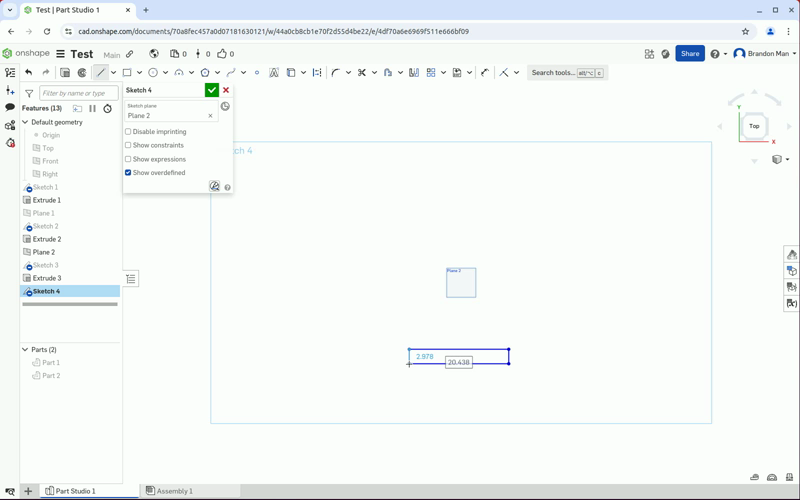
click(409, 363)
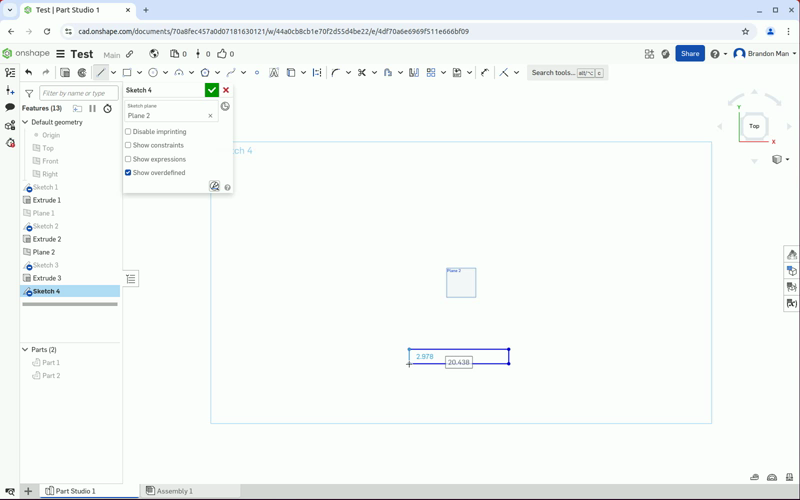
key(esc)
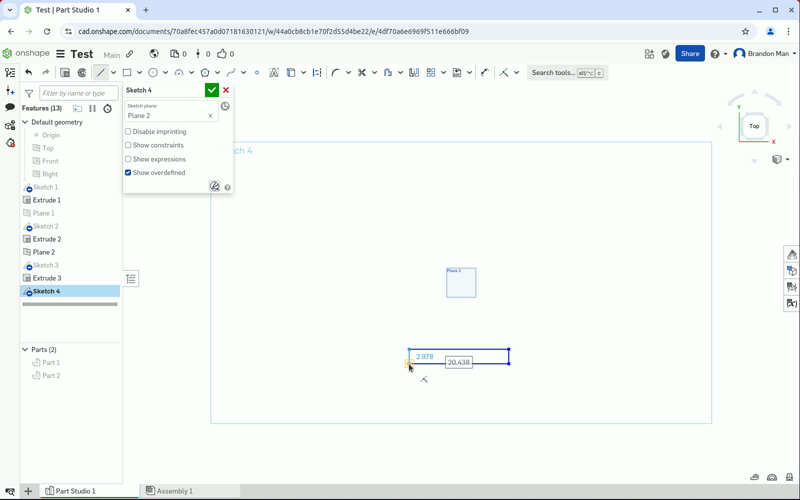
mouse_move(456, 362)
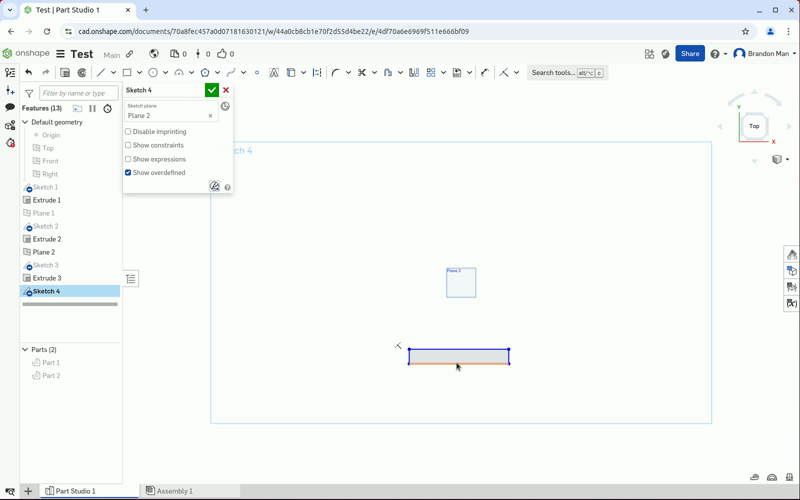
scroll(6)
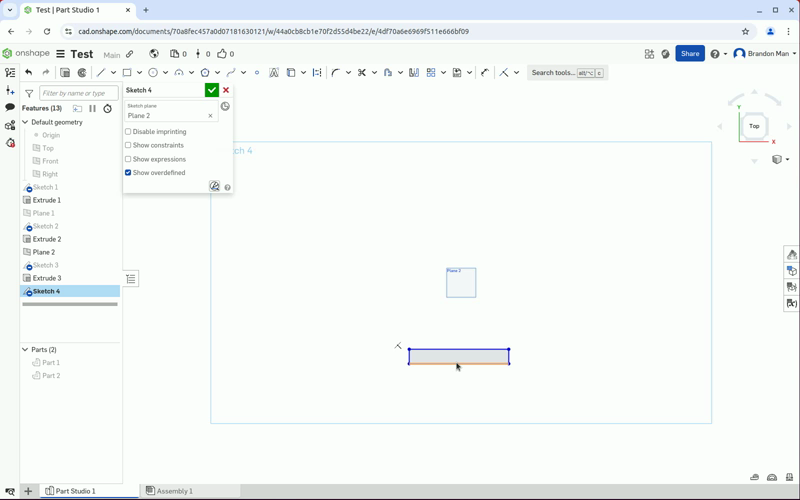
scroll(6)
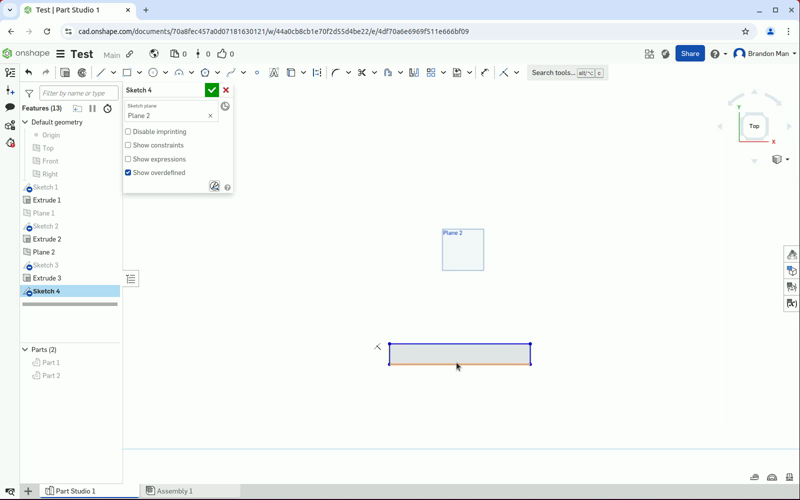
scroll(6)
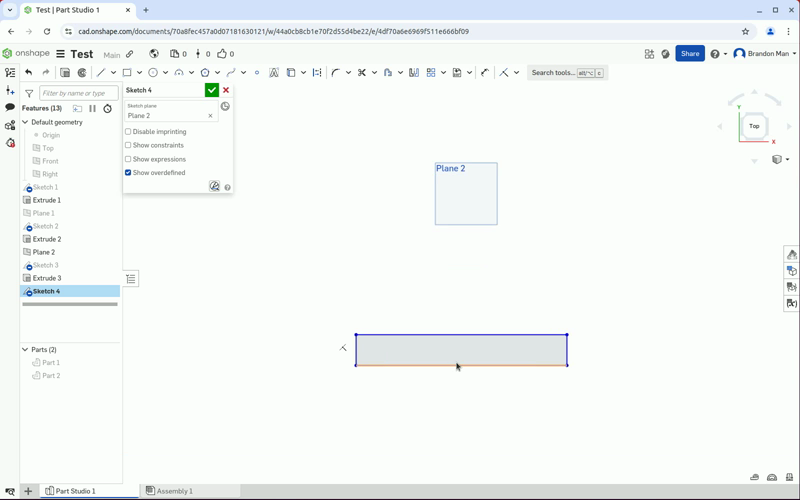
scroll(6)
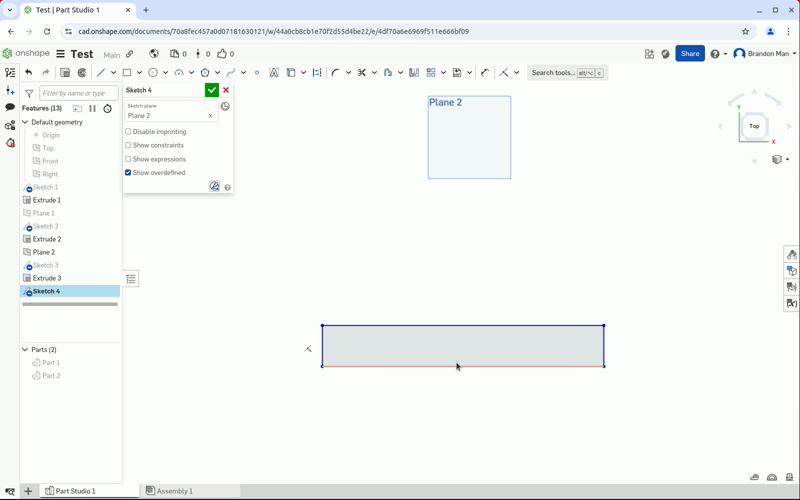
scroll(6)
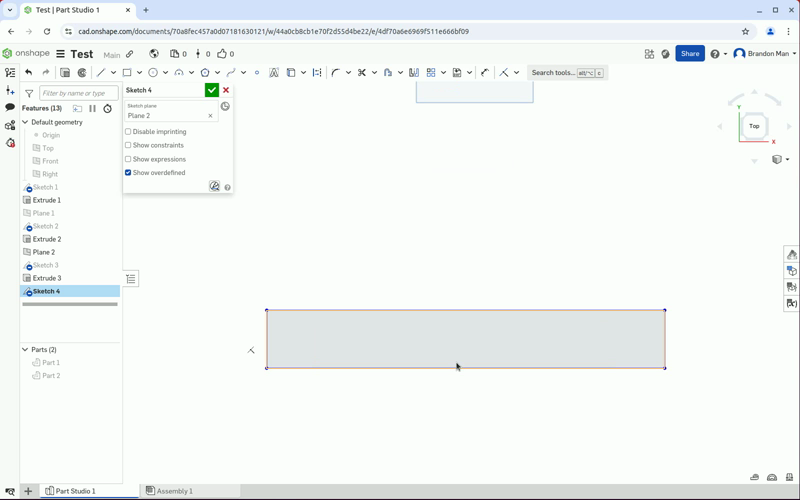
scroll(6)
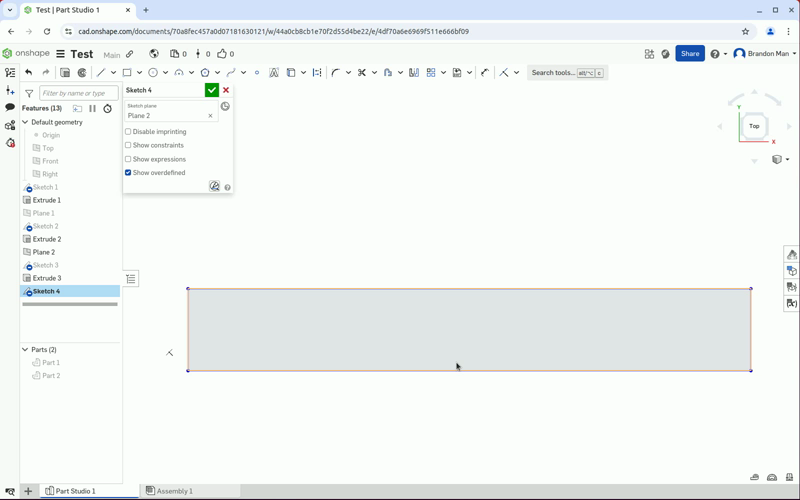
scroll(6)
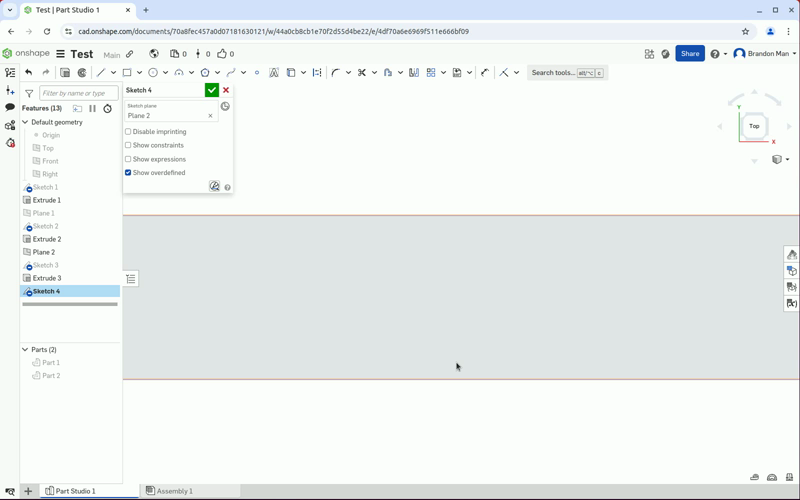
click(456, 362)
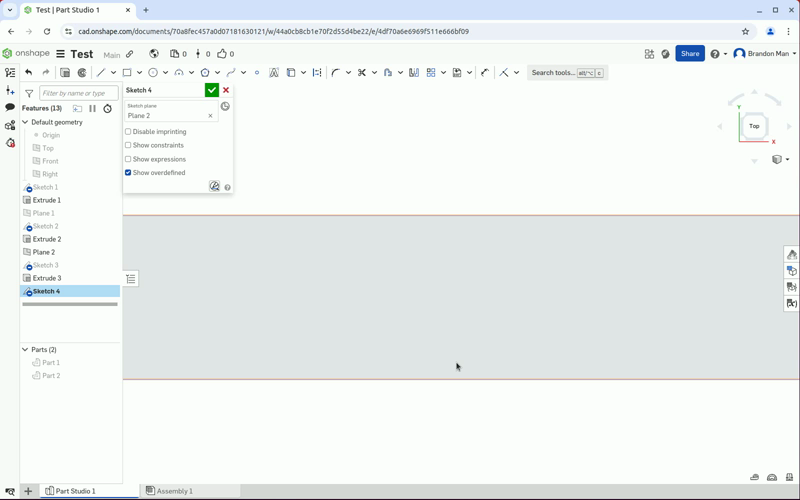
scroll(-6)
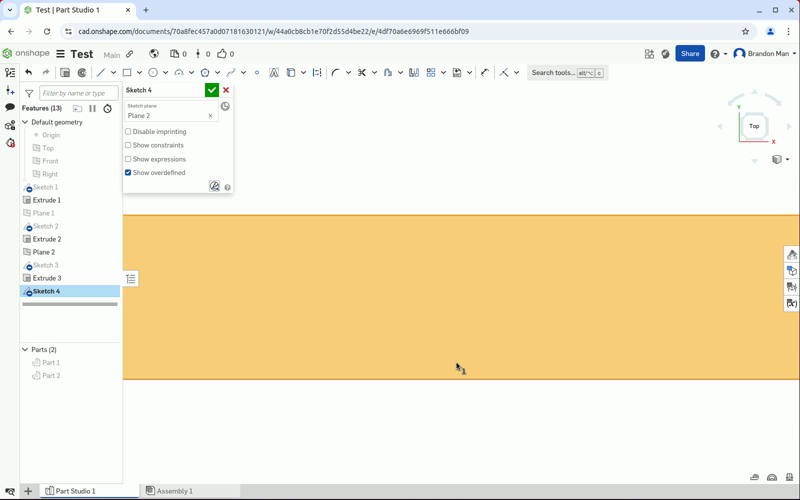
scroll(-6)
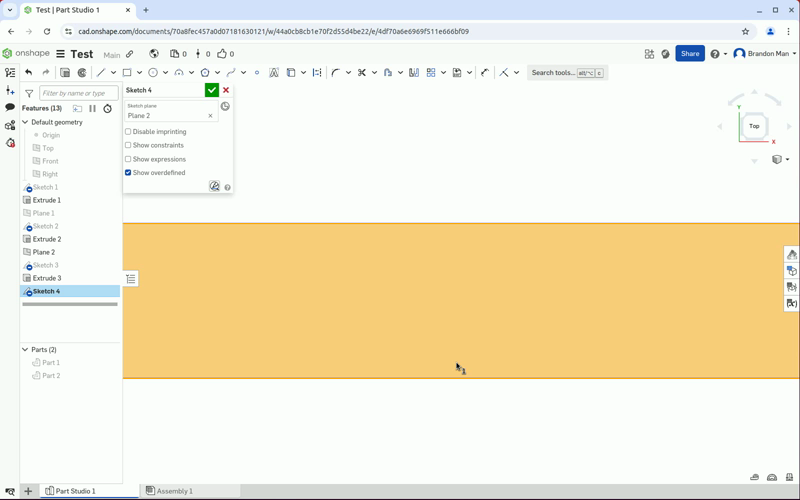
scroll(-6)
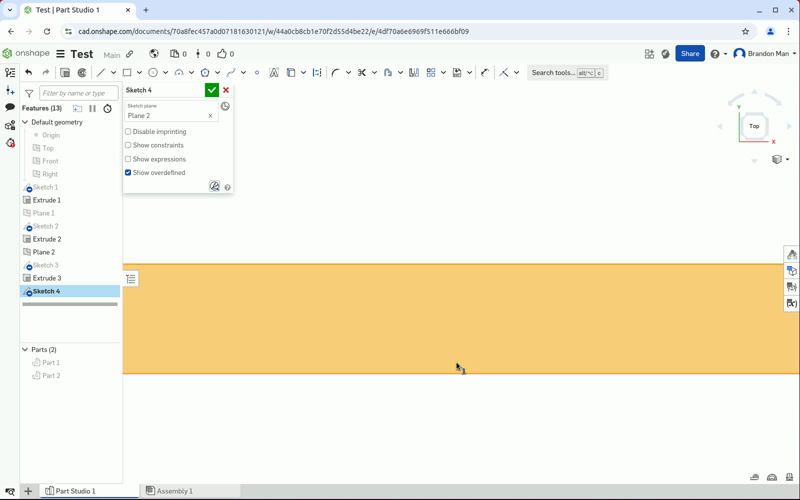
scroll(-6)
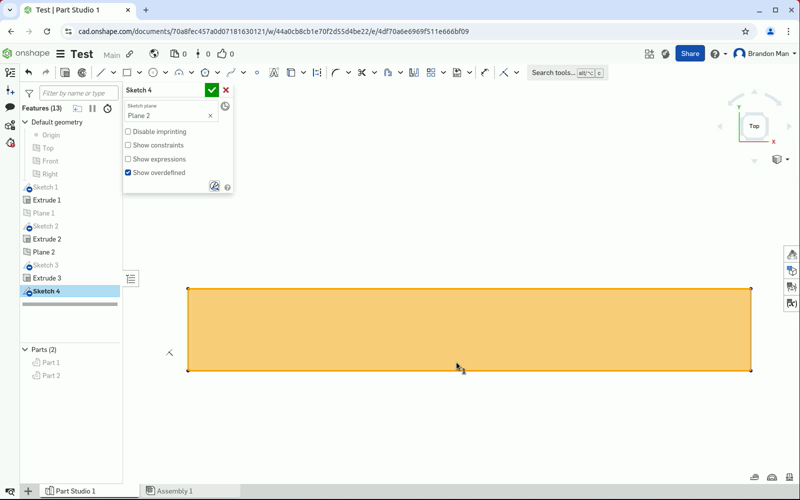
scroll(-6)
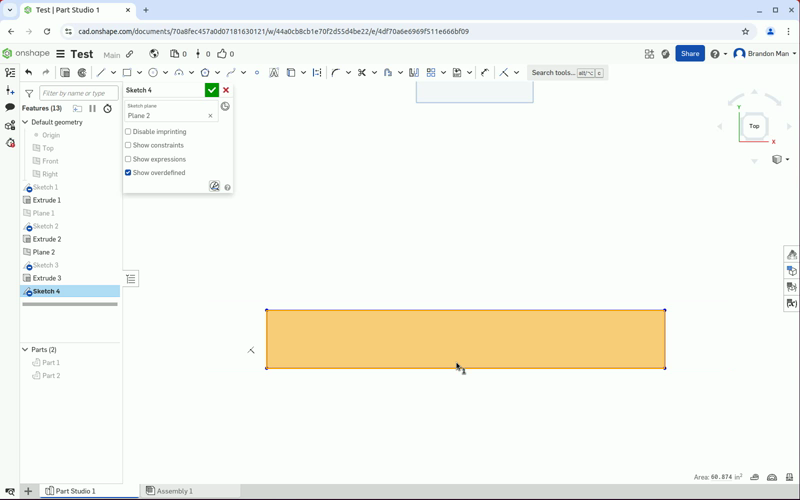
scroll(-6)
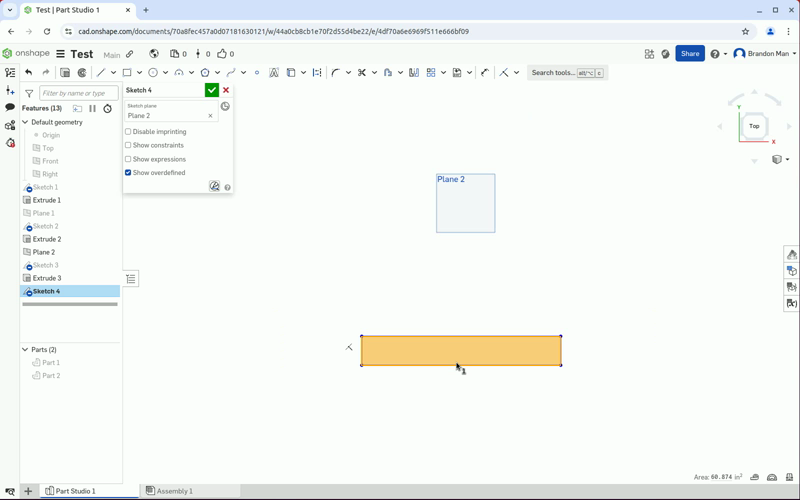
scroll(-6)
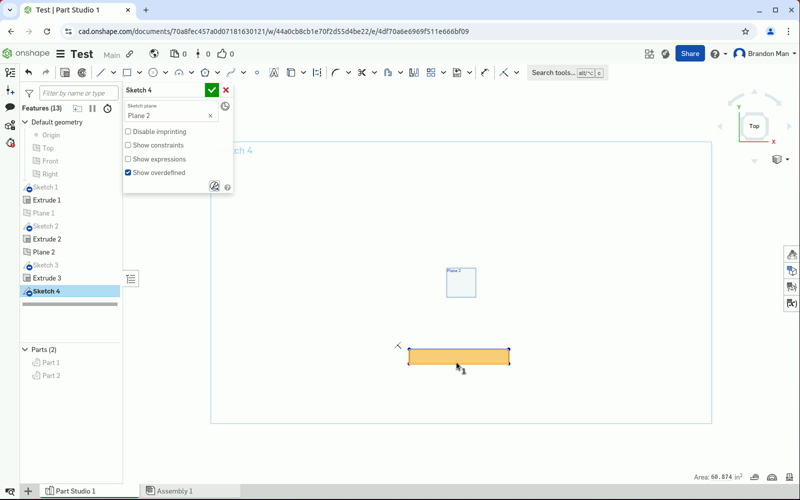
mouse_move(73, 352)
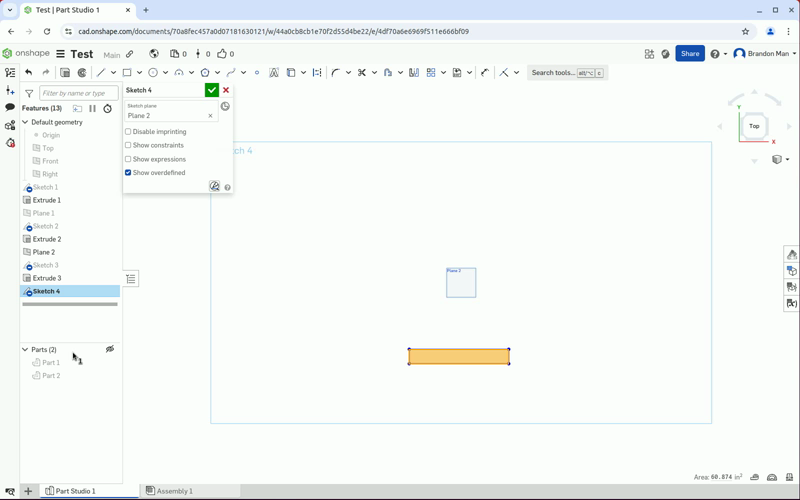
key(shift+y)
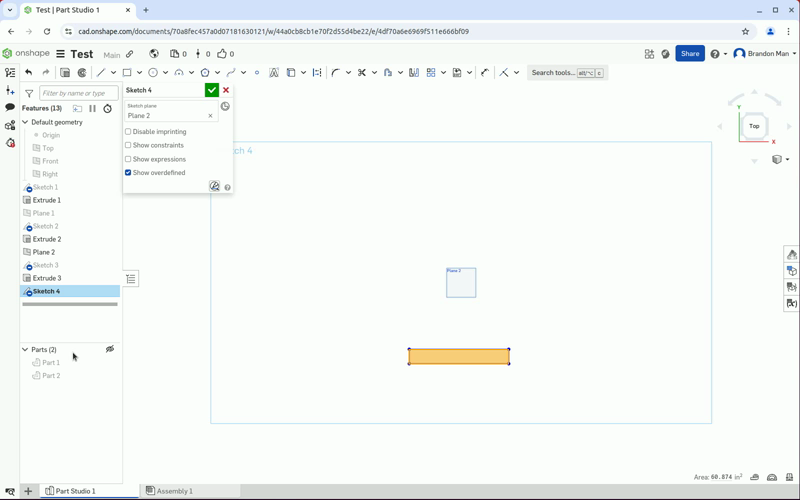
key(shift+e)
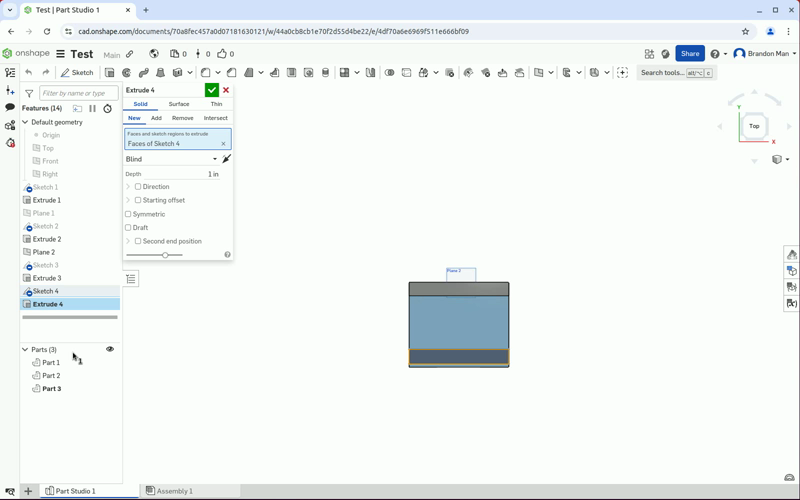
mouse_move(143, 106)
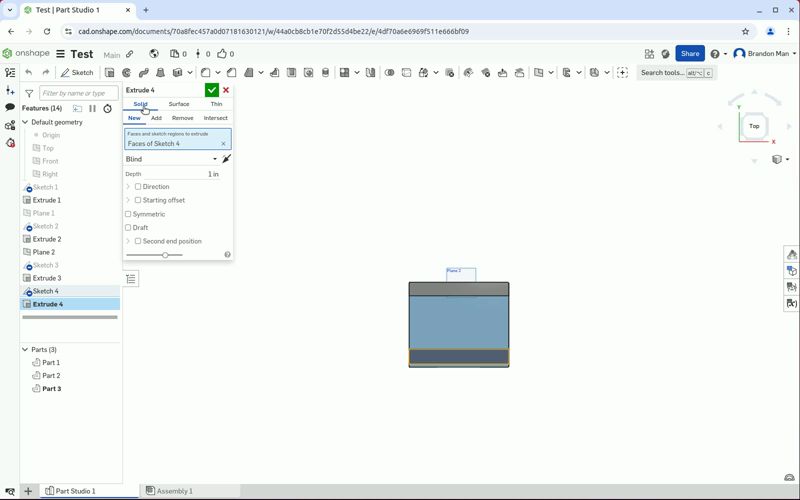
click(143, 106)
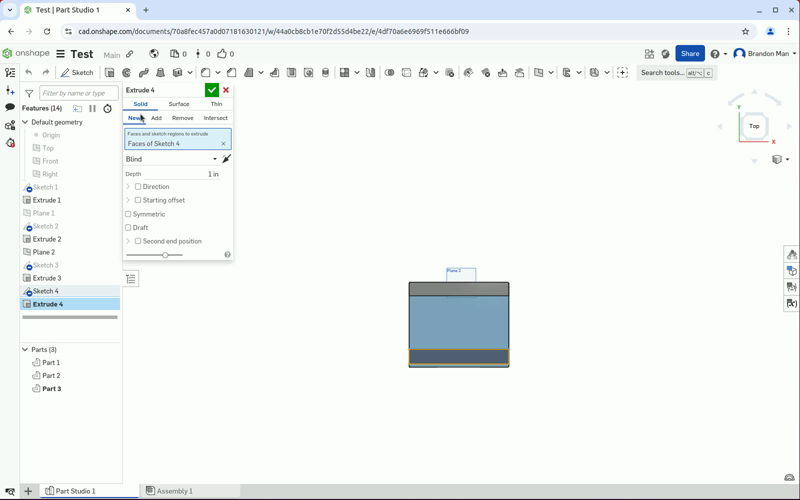
mouse_move(137, 120)
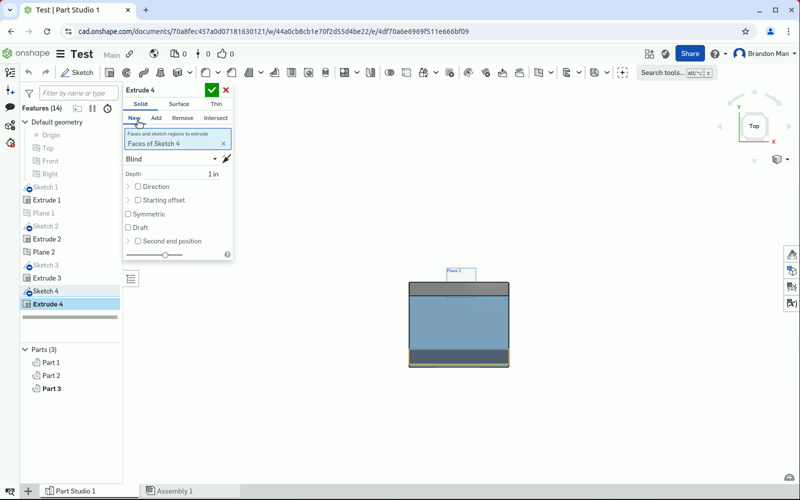
click(137, 120)
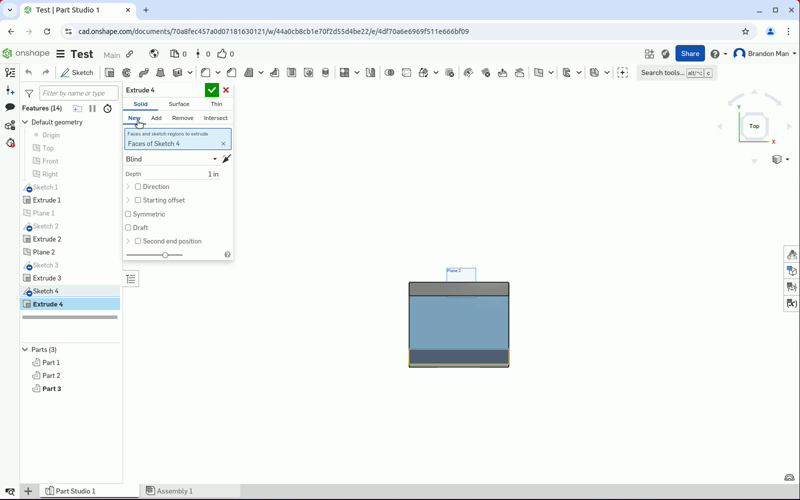
key(tab, 4)
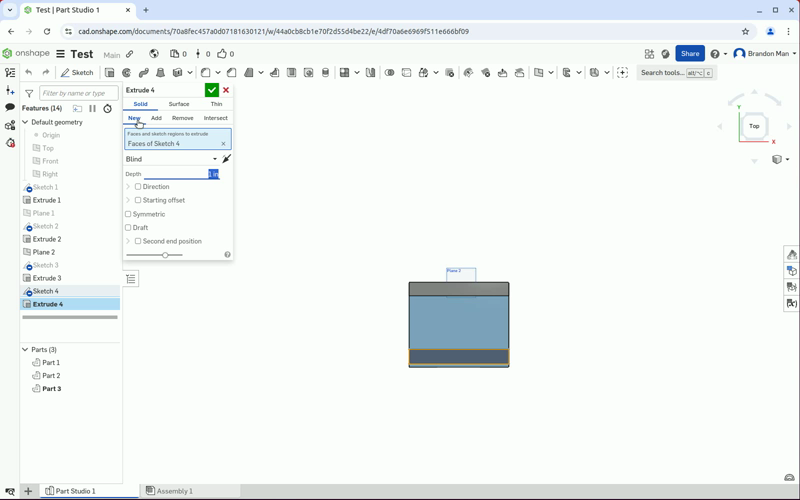
text(2.889)
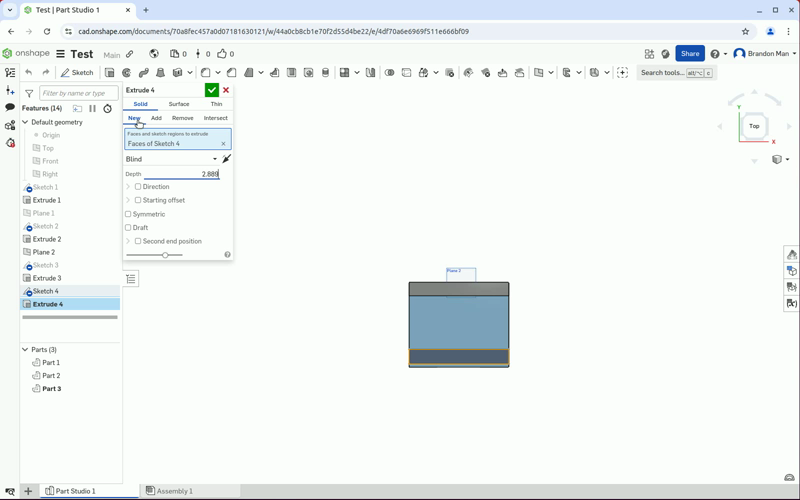
key(enter)
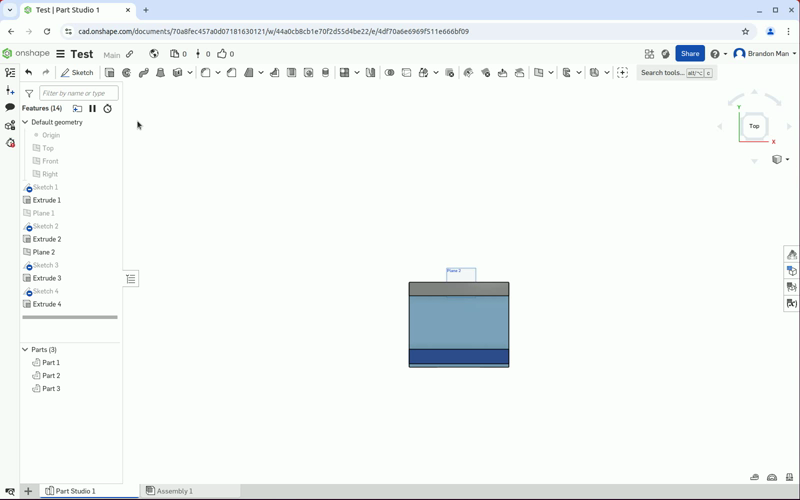
key(shift+h)
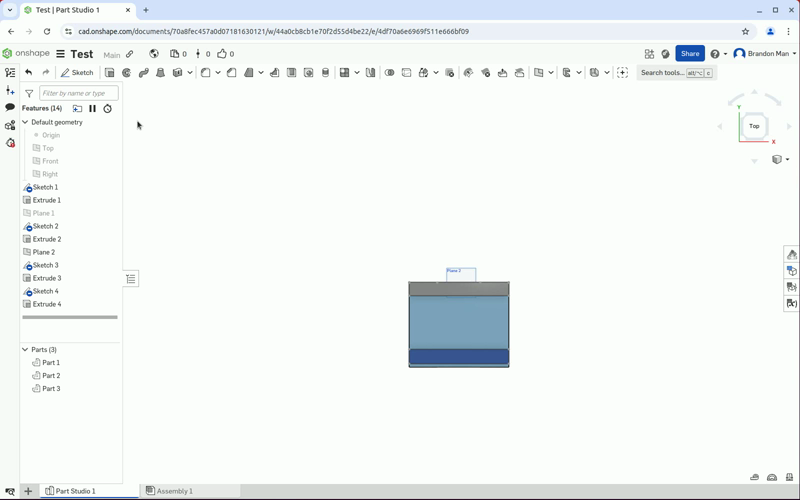
key(shift+h)
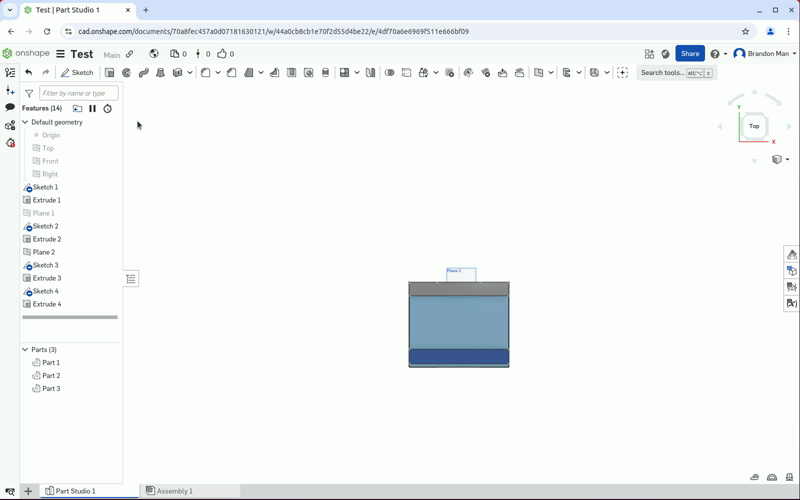
key(shift+7)
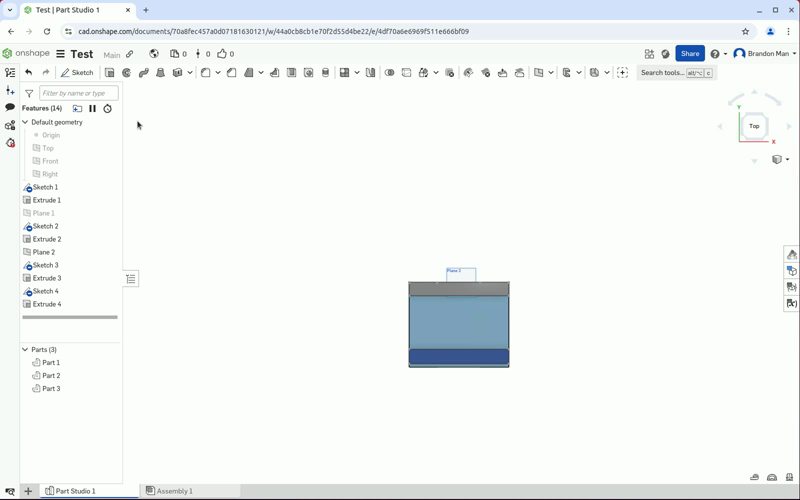
key(up, 3)
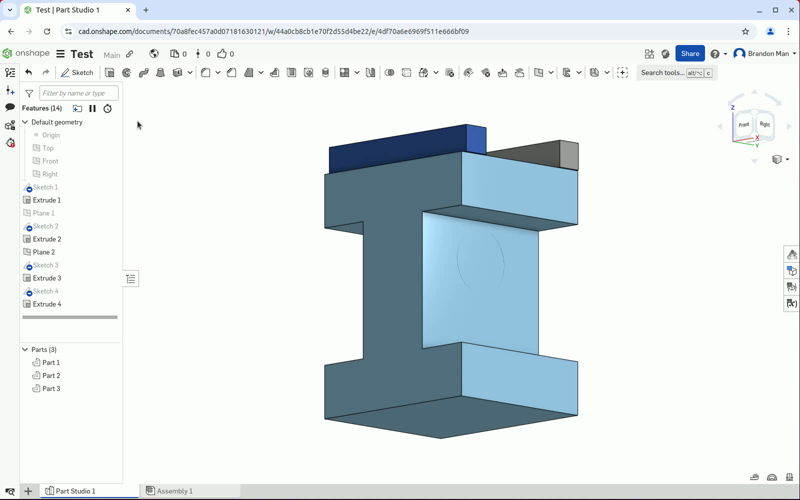
key(left, 3)
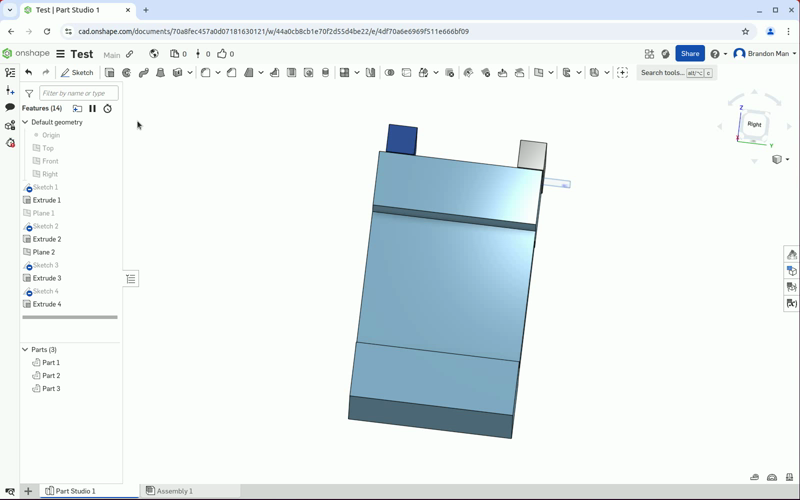
key(right, 3)
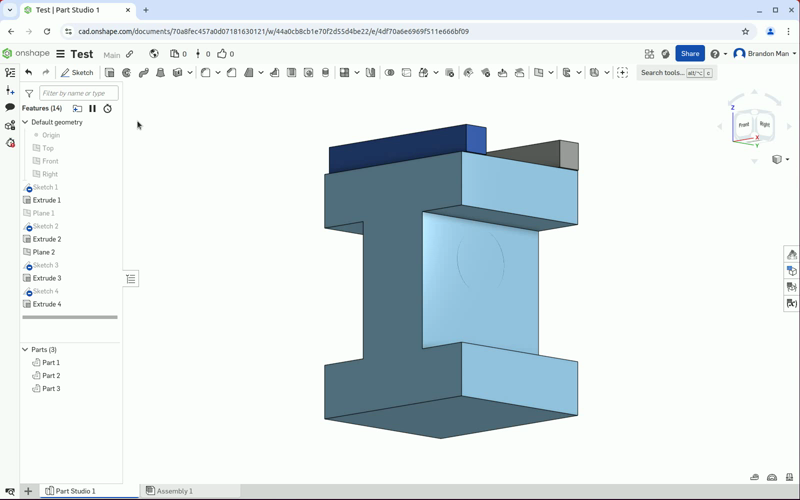
key(down, 3)
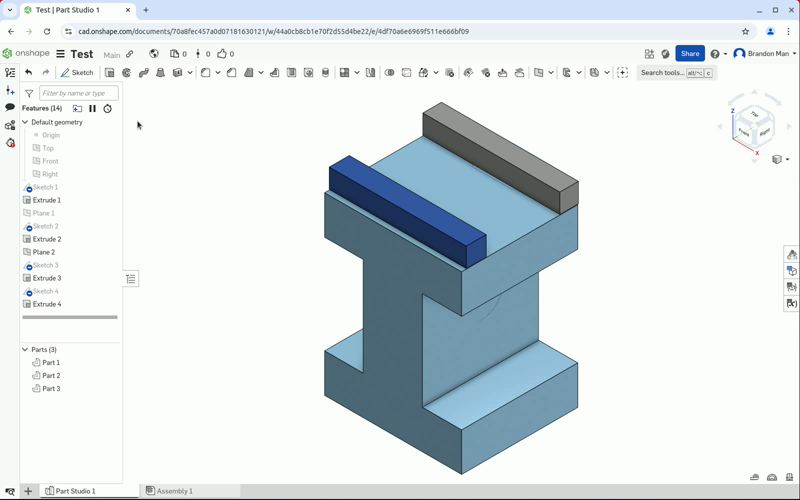
mouse_move(73, 189)
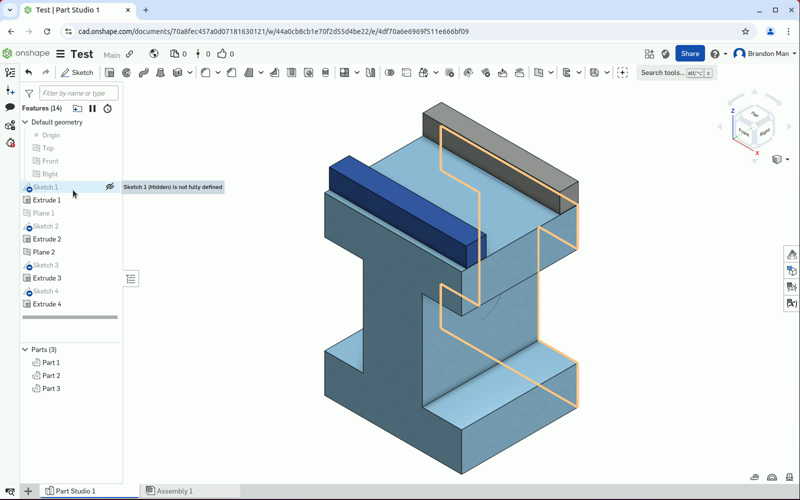
click(73, 189)